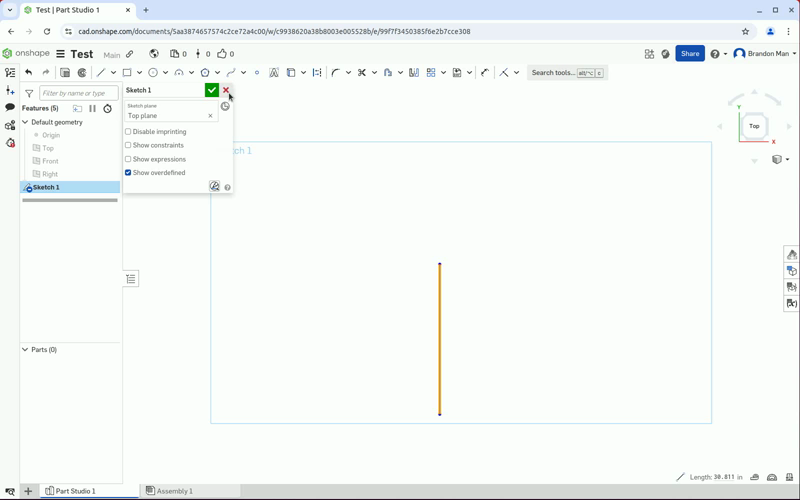
key(shift+h)
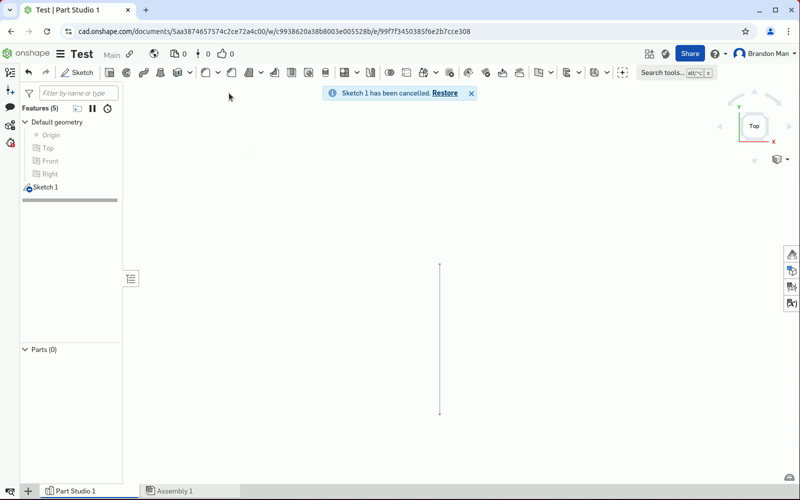
key(shift+s)
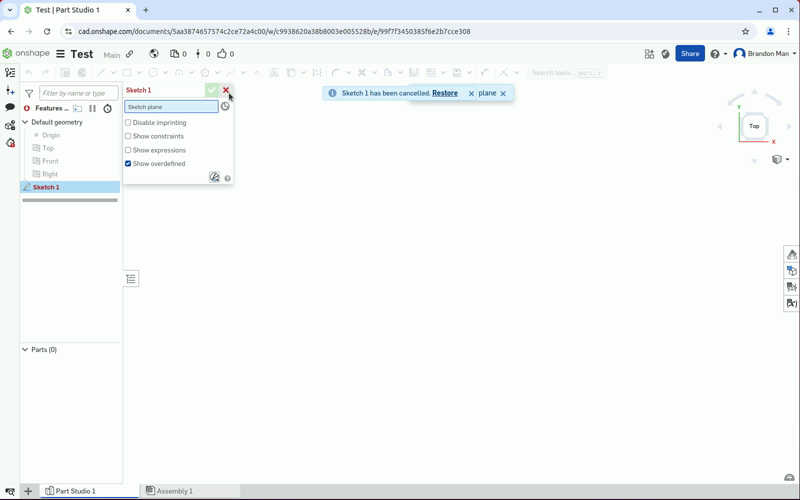
mouse_move(73, 150)
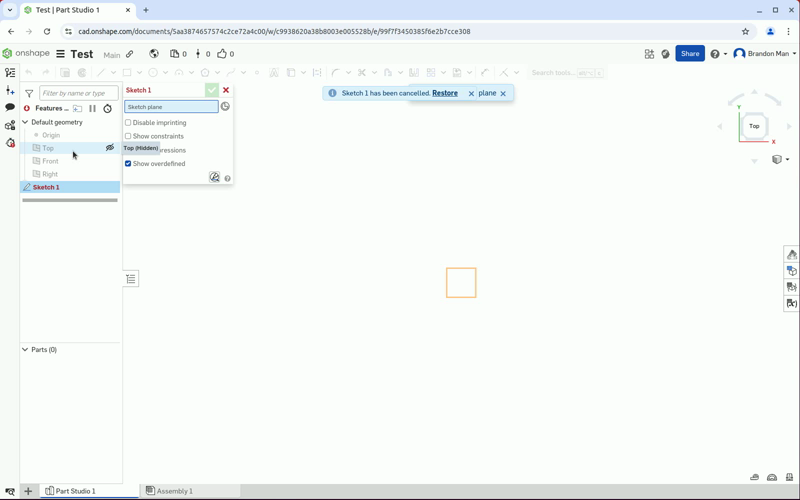
click(73, 150)
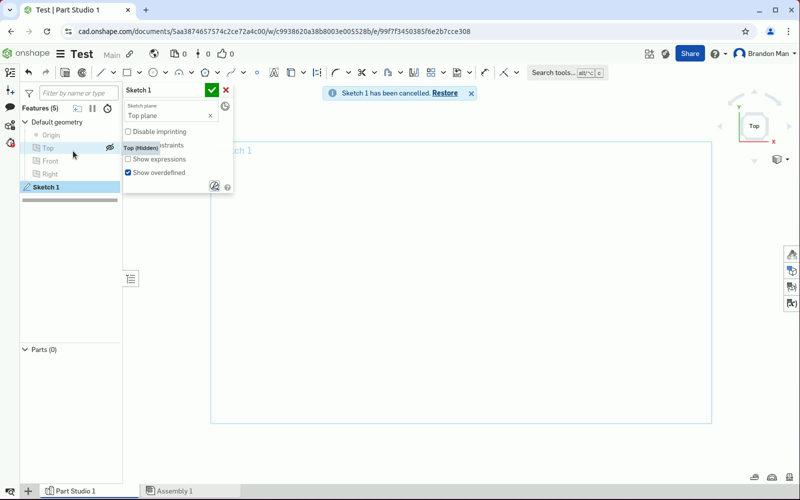
mouse_move(73, 352)
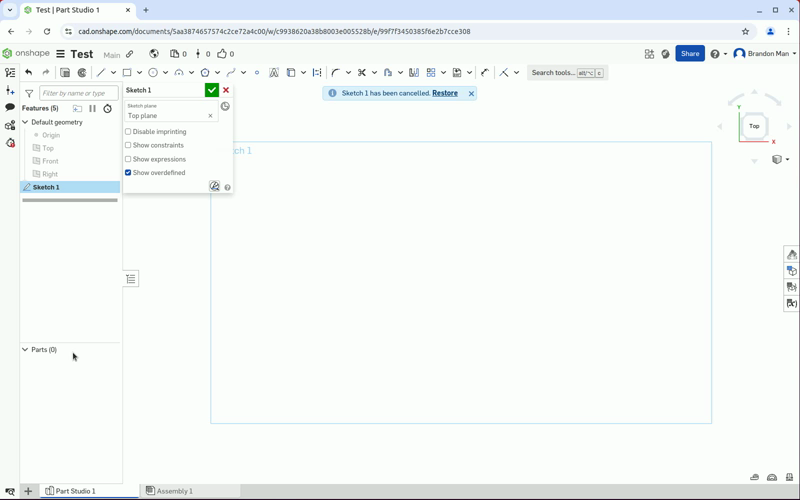
key(y)
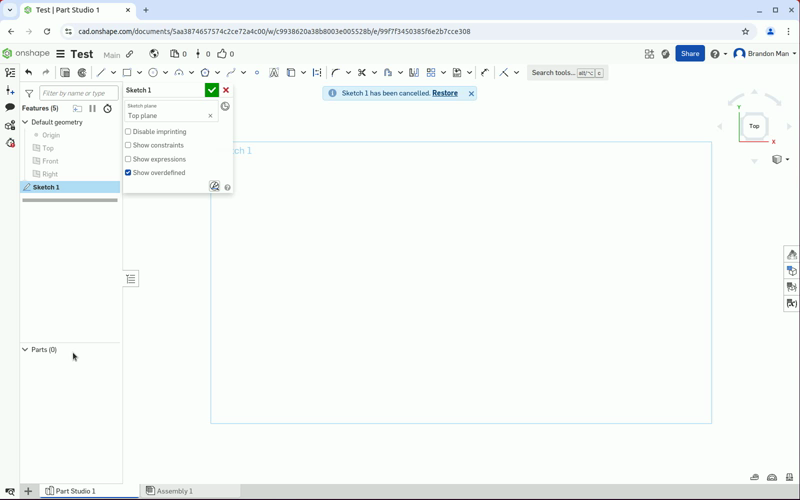
key(a)
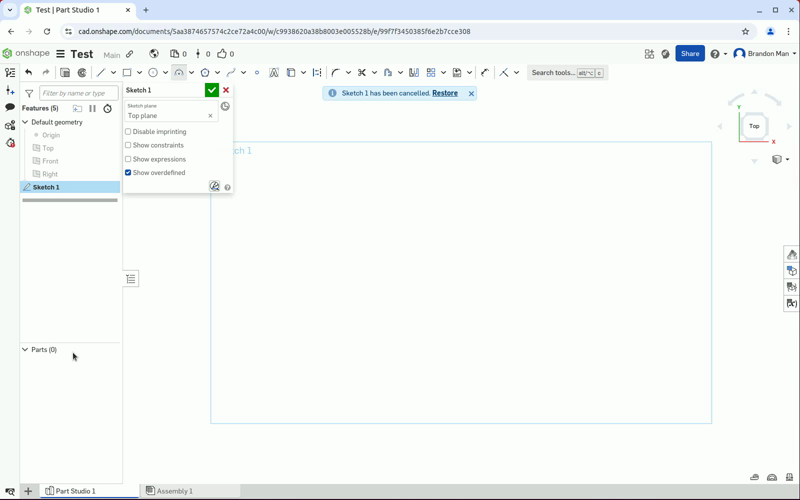
key_down(shift)
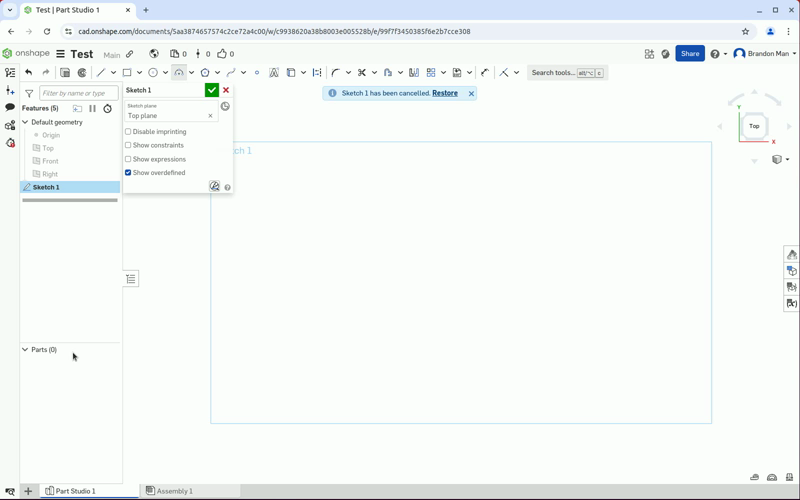
mouse_move(397, 196)
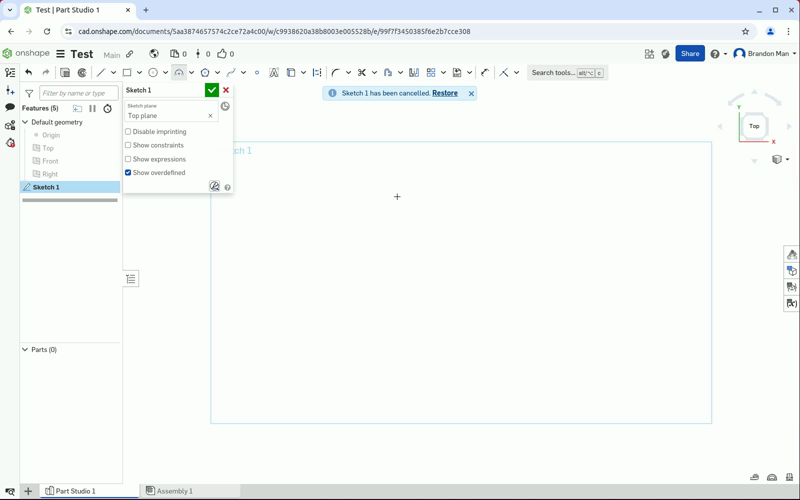
click(397, 196)
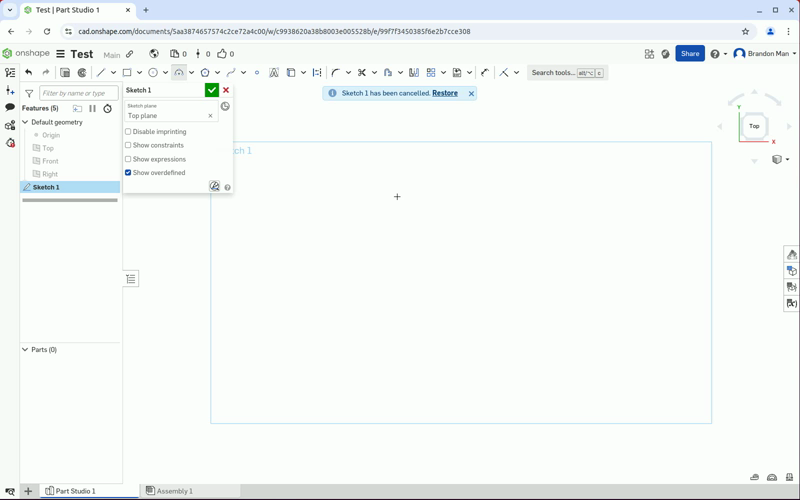
key_up(shift)
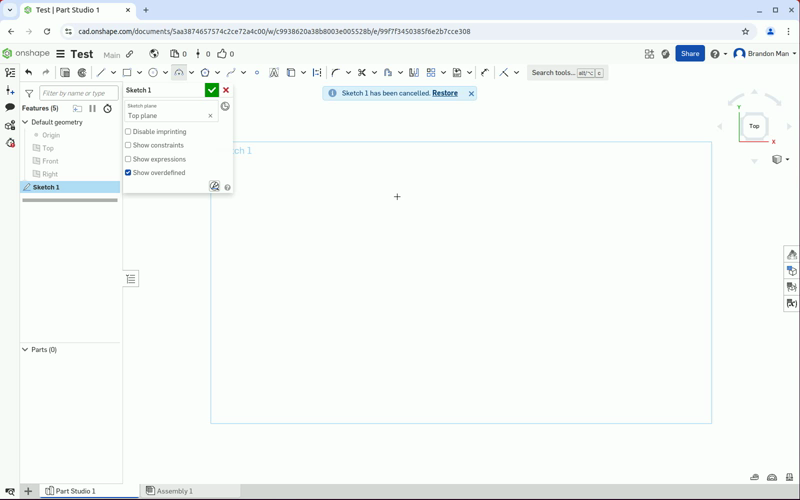
key_down(shift)
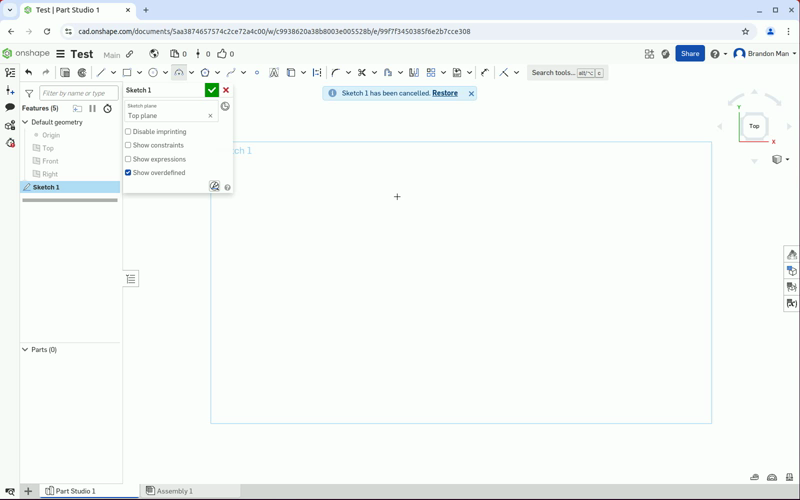
mouse_move(455, 250)
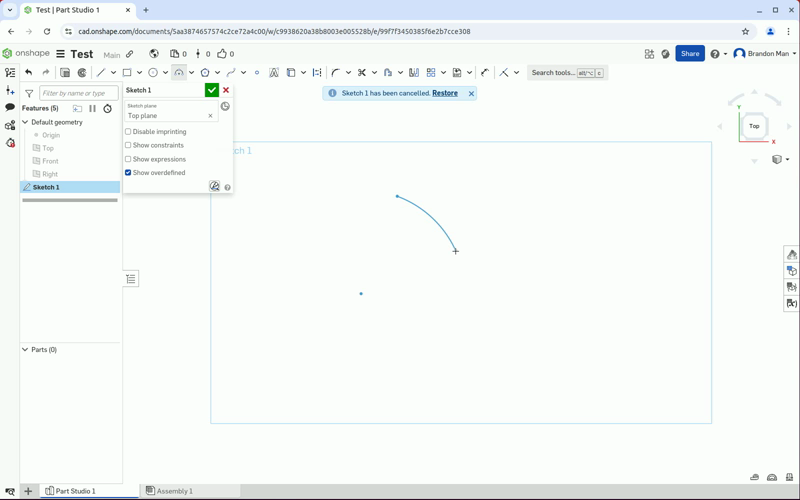
click(455, 250)
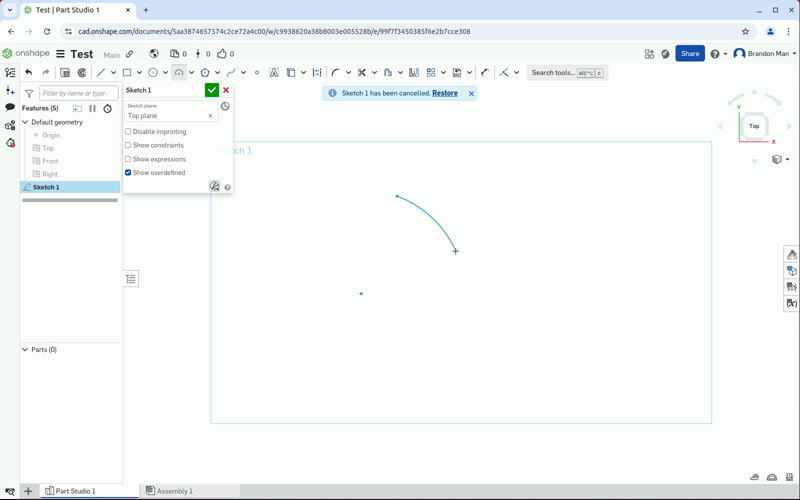
mouse_move(436, 212)
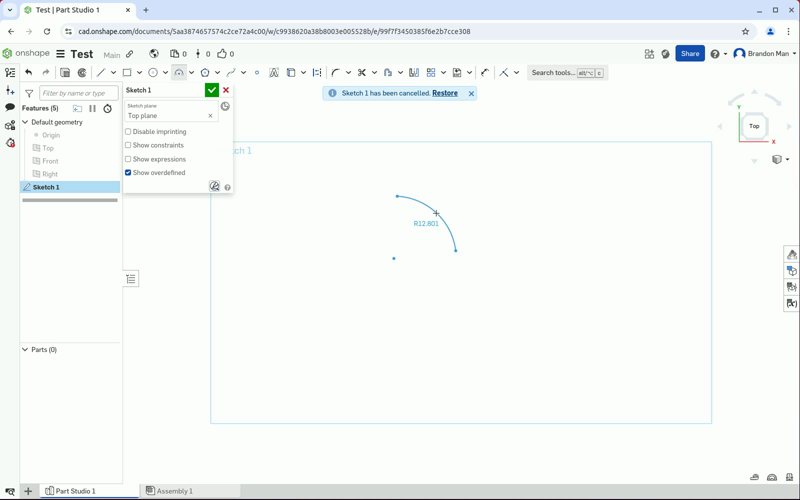
click(436, 212)
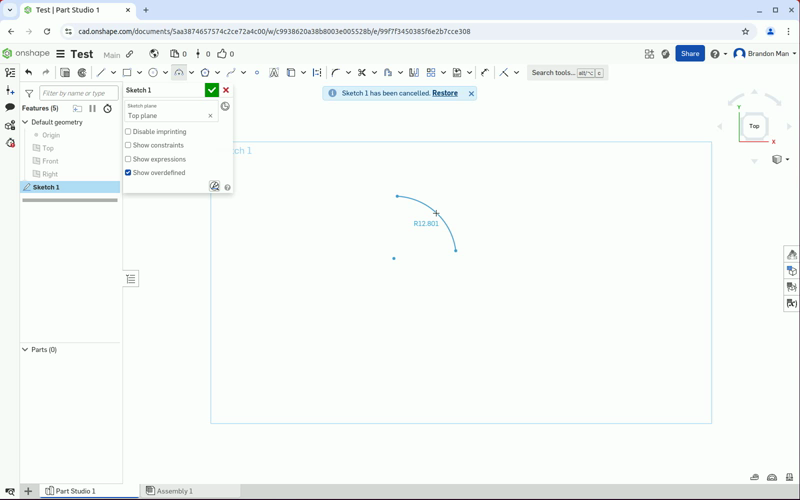
key_up(shift)
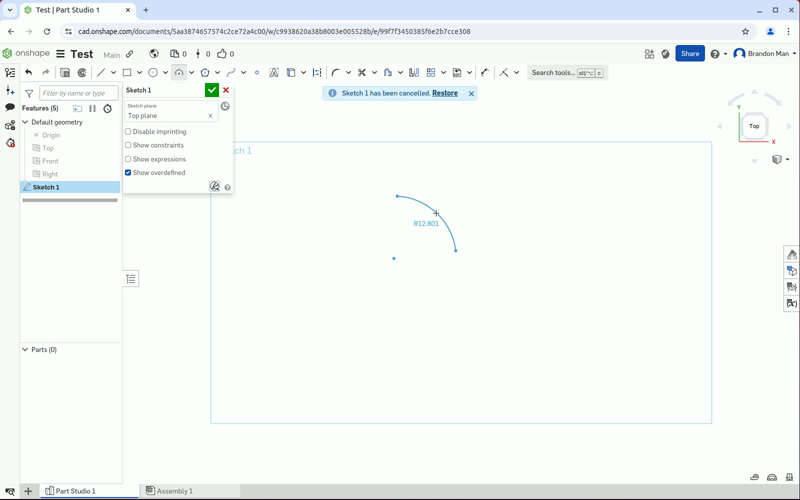
mouse_move(455, 250)
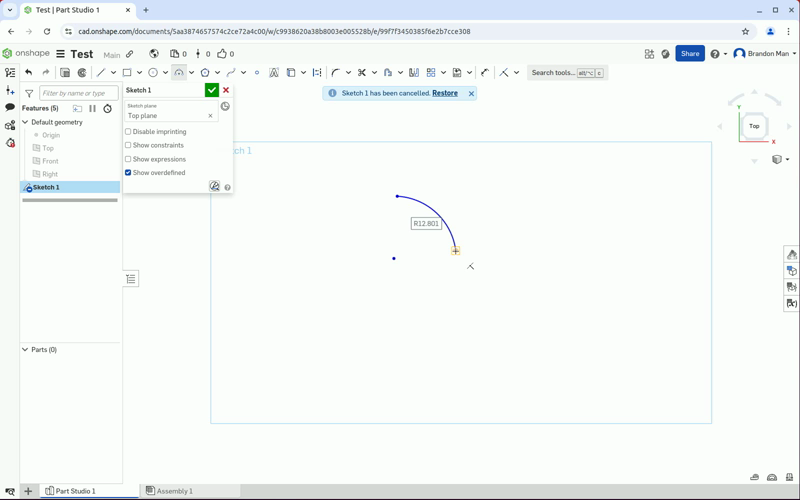
click(455, 250)
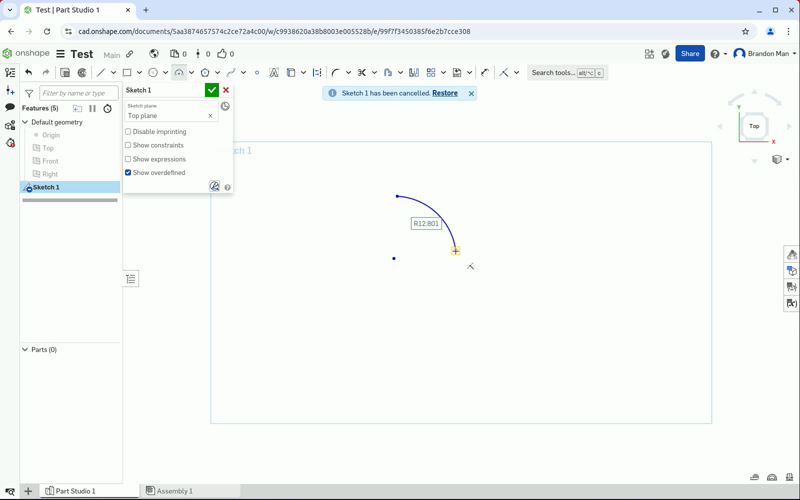
key_down(shift)
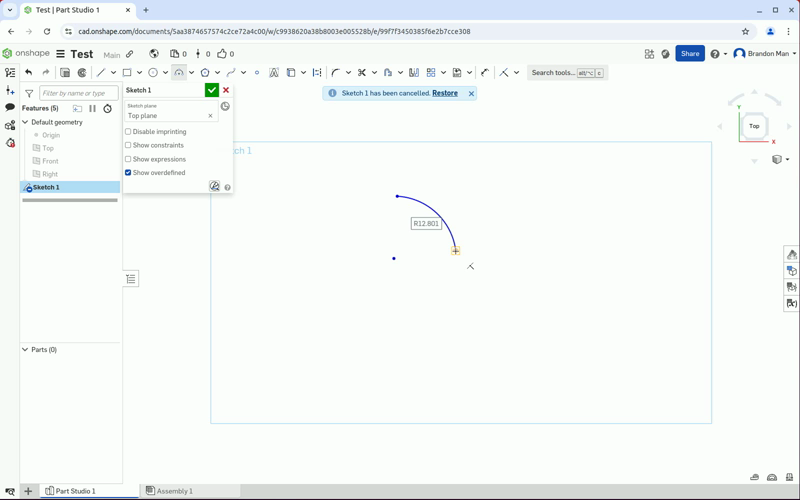
mouse_move(481, 256)
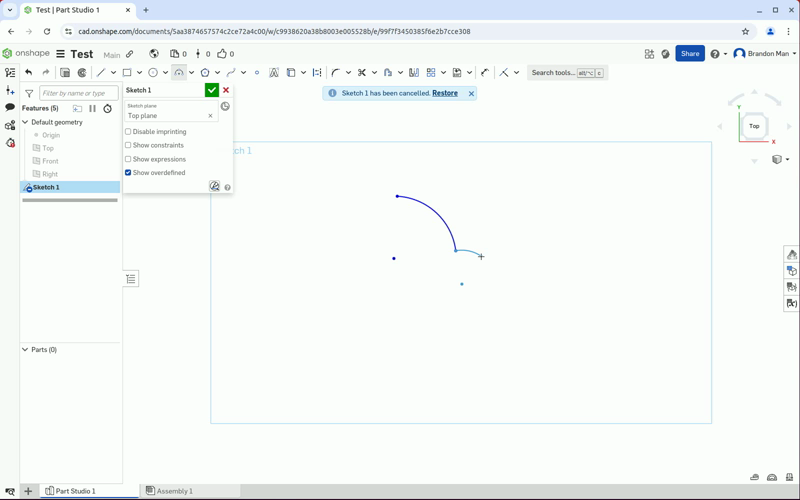
click(481, 256)
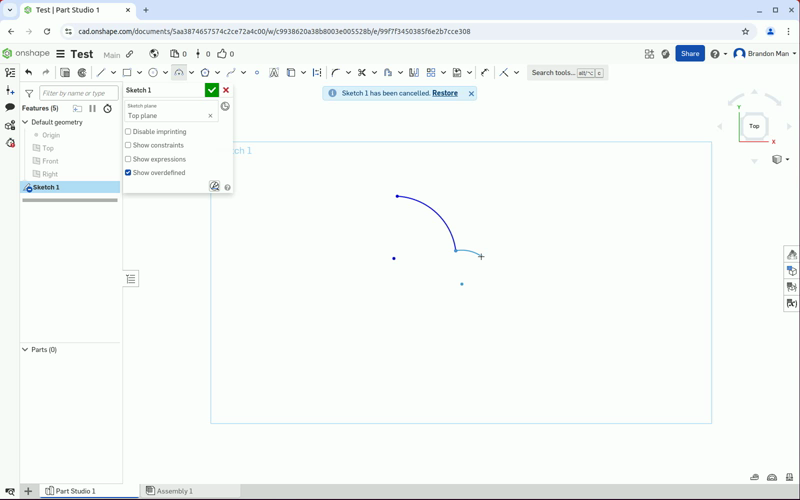
mouse_move(468, 250)
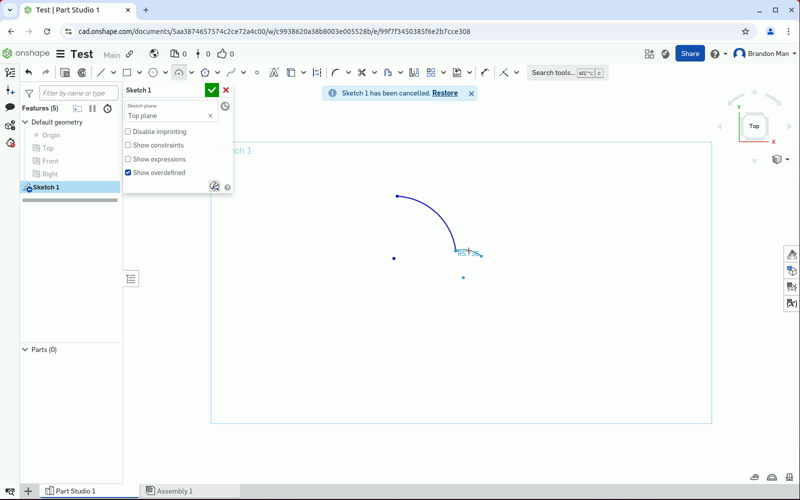
click(468, 250)
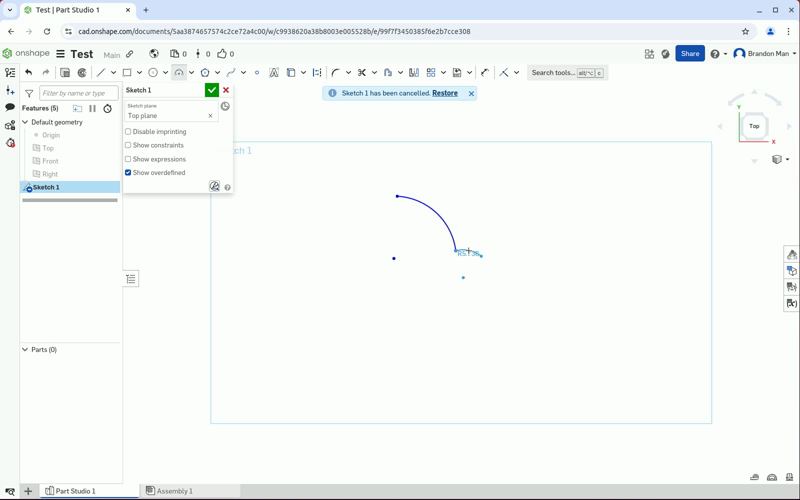
key_up(shift)
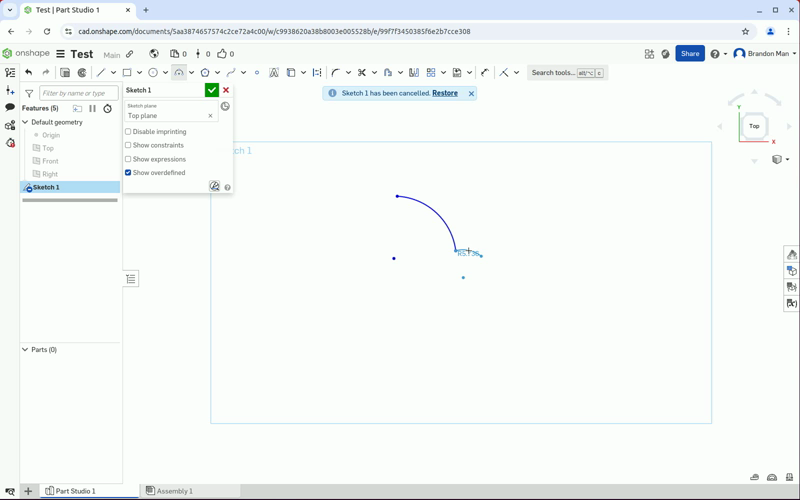
mouse_move(481, 256)
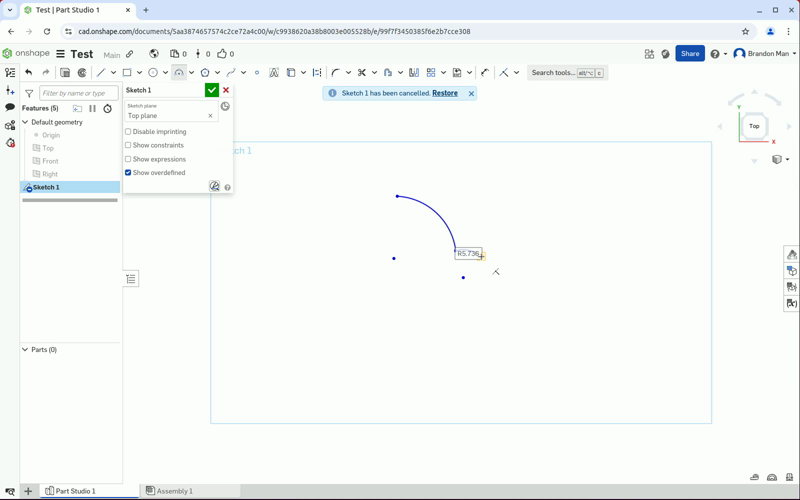
click(481, 256)
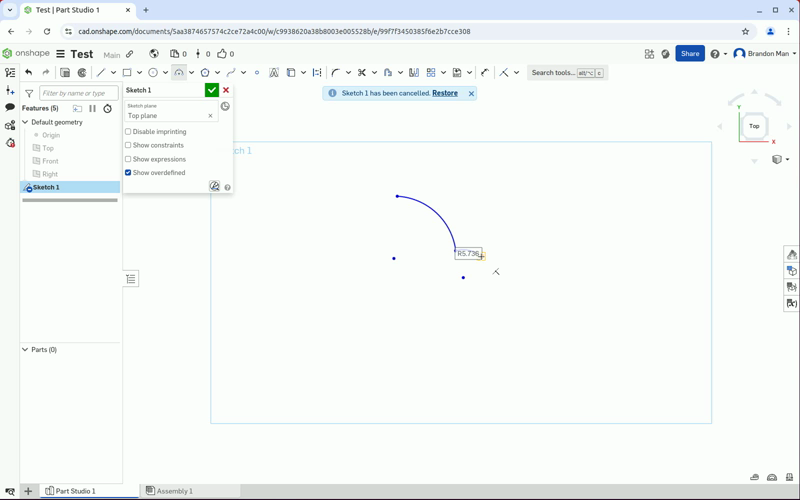
key_down(shift)
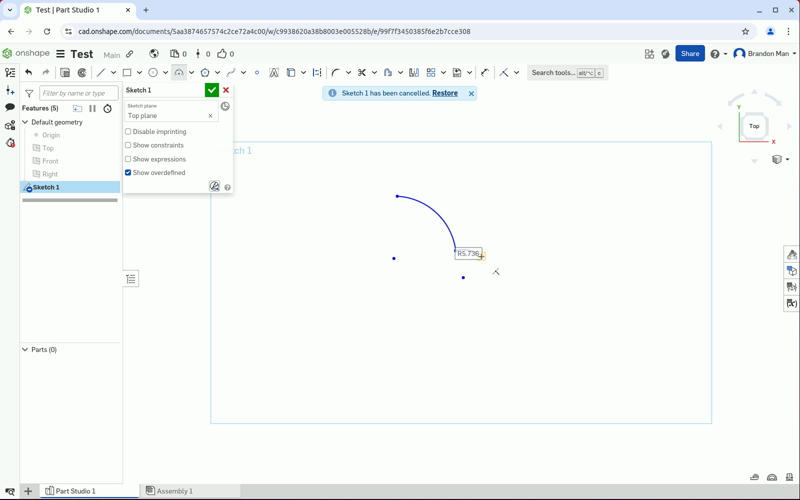
mouse_move(481, 173)
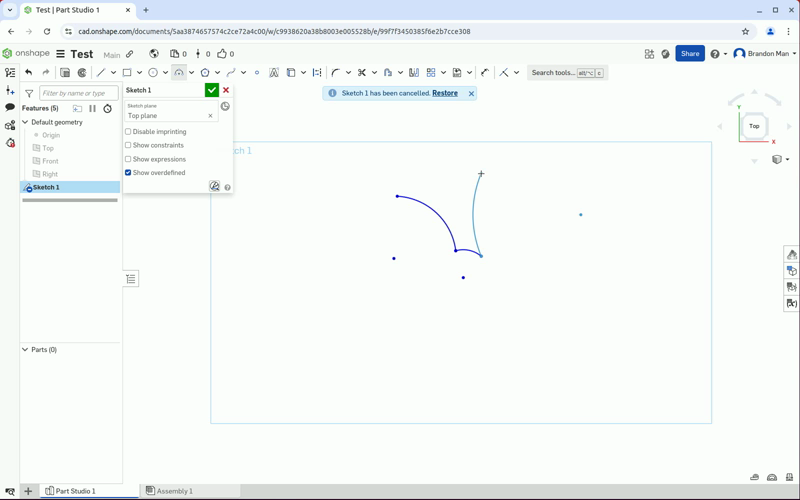
click(481, 173)
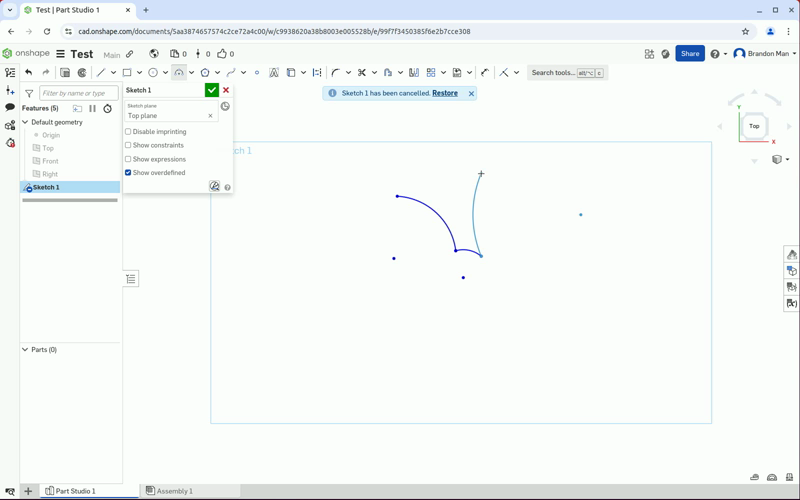
mouse_move(487, 214)
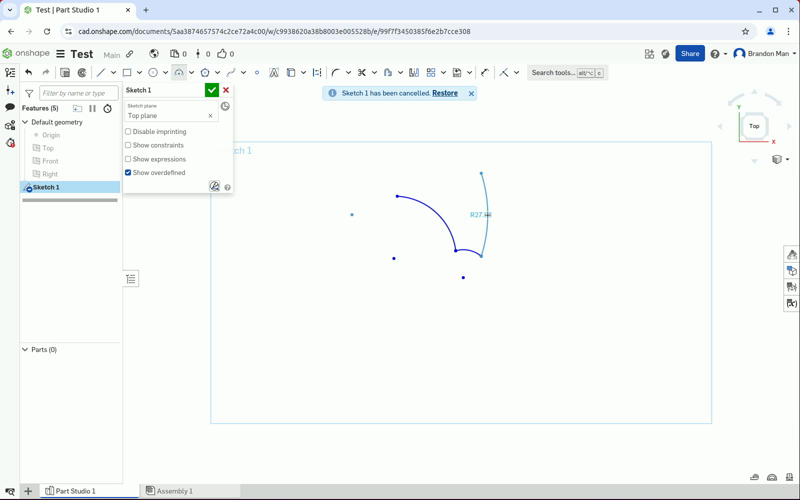
click(487, 214)
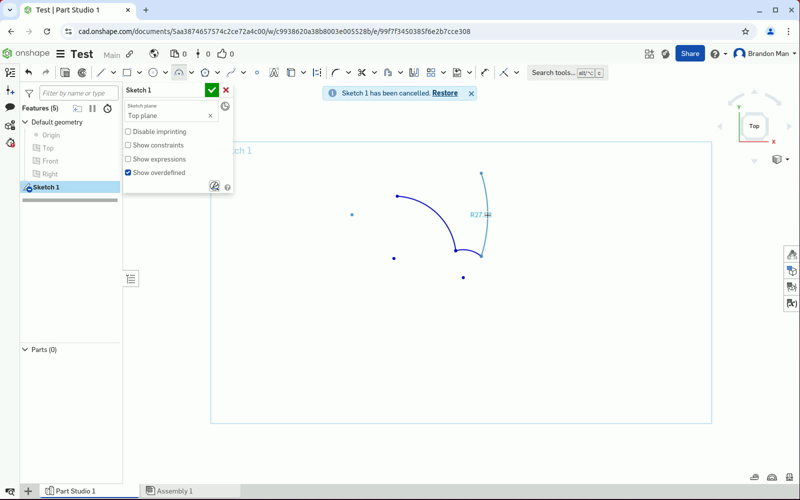
key_up(shift)
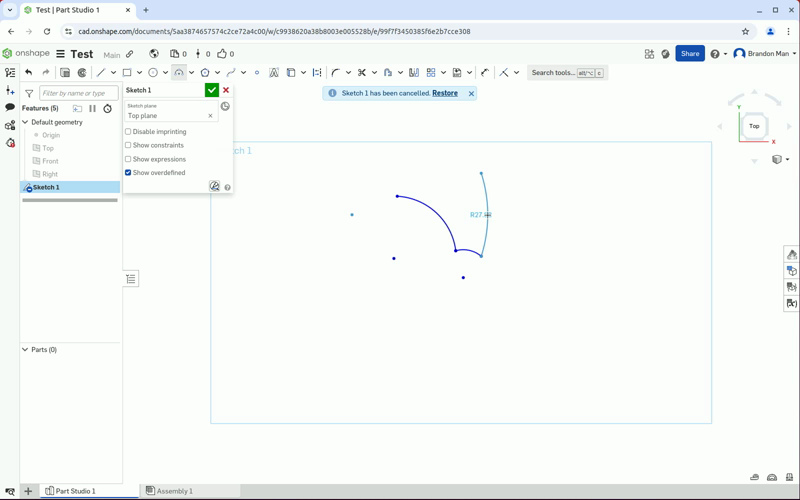
mouse_move(481, 173)
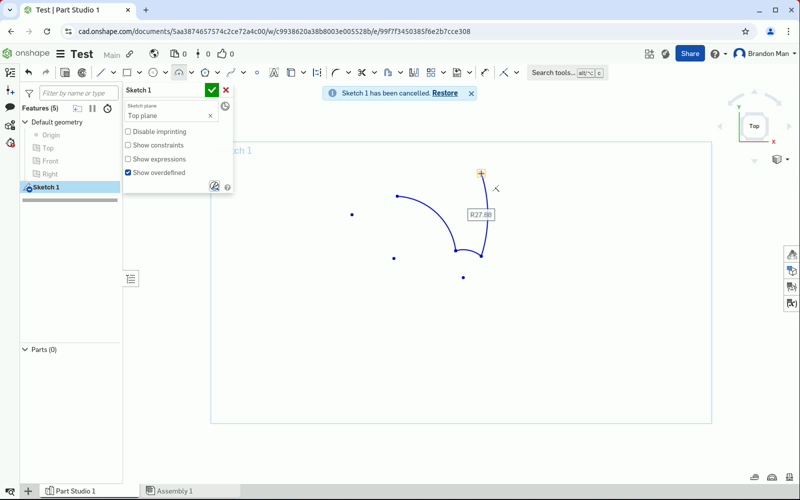
click(481, 173)
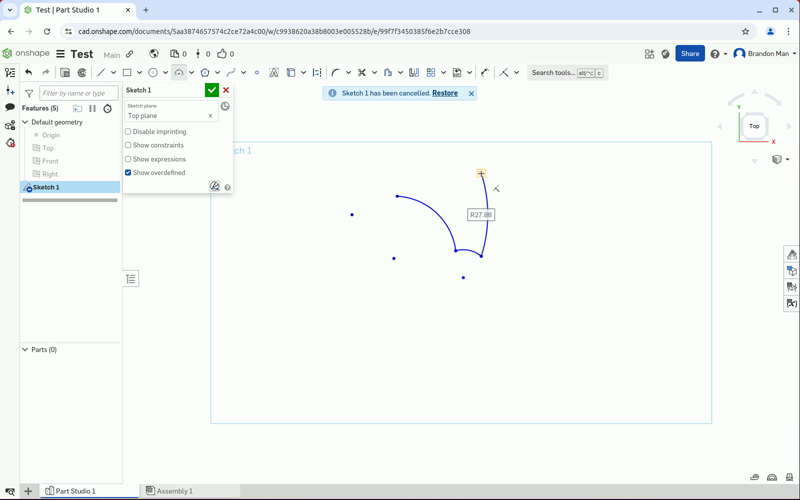
mouse_move(397, 196)
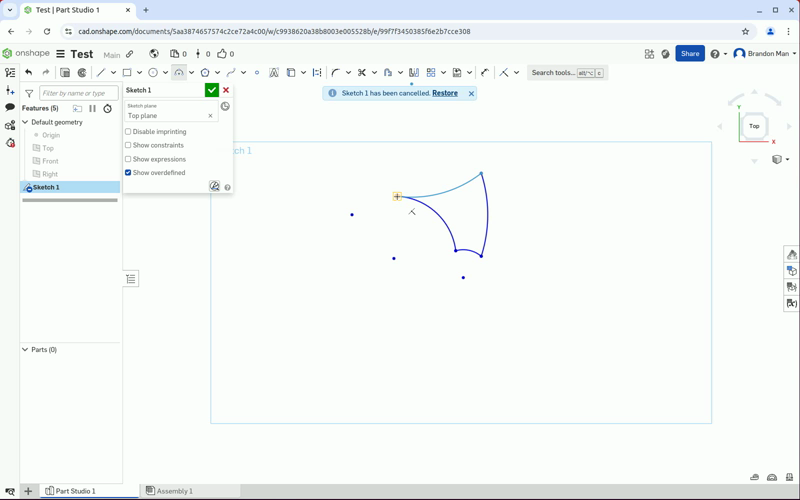
click(397, 196)
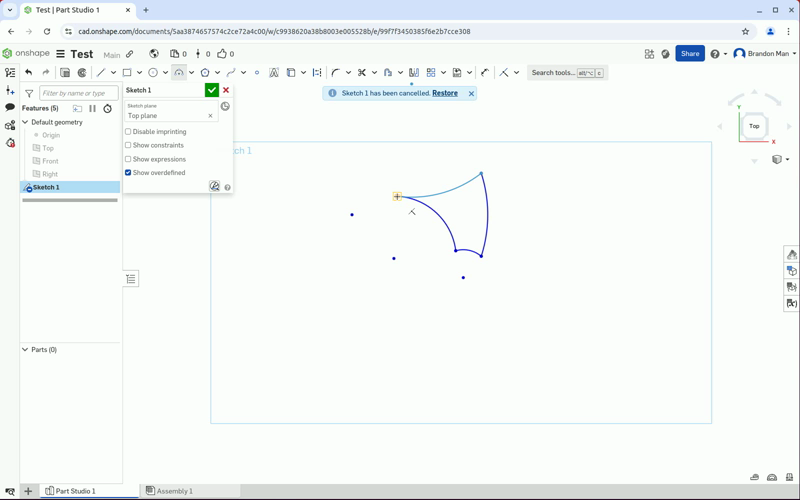
key_down(shift)
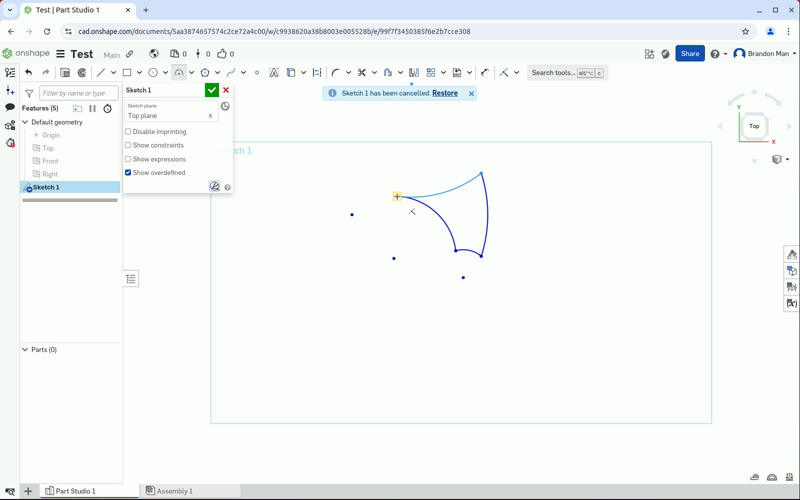
mouse_move(436, 174)
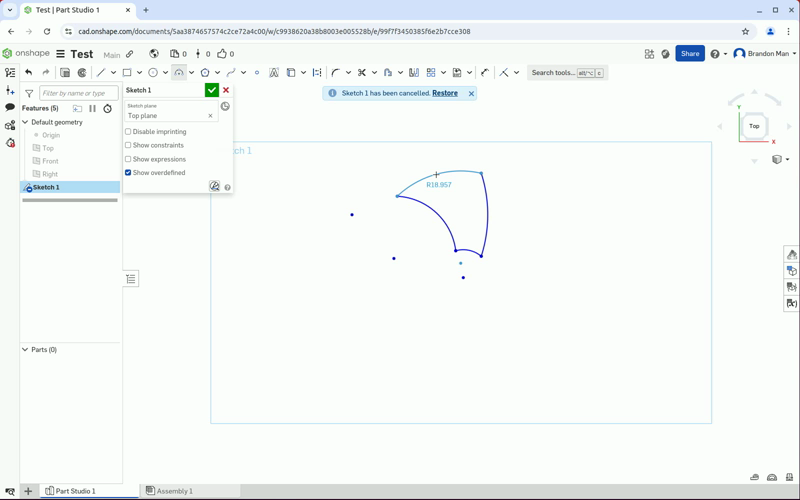
click(436, 174)
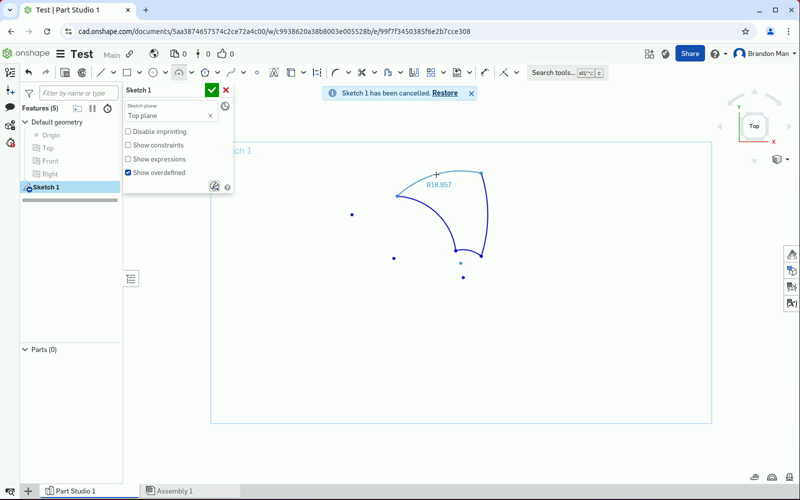
key_up(shift)
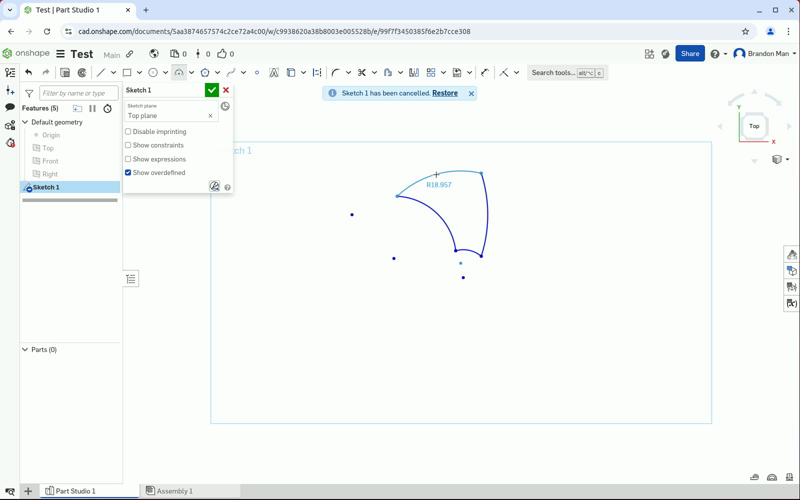
key(esc)
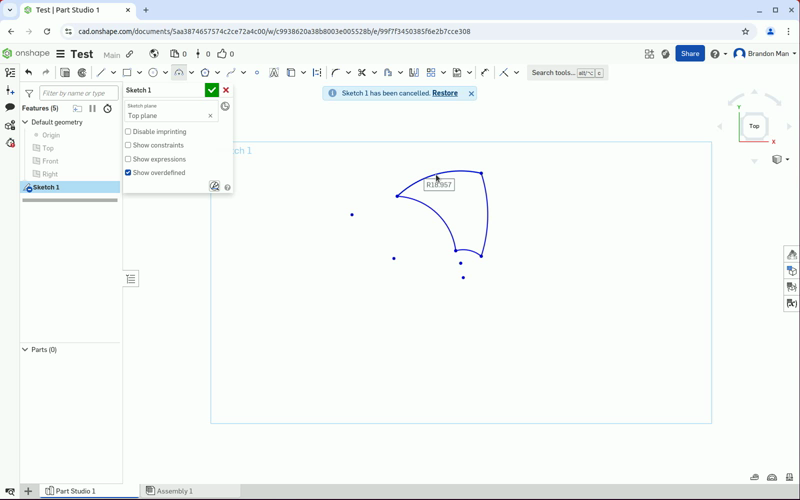
key(c)
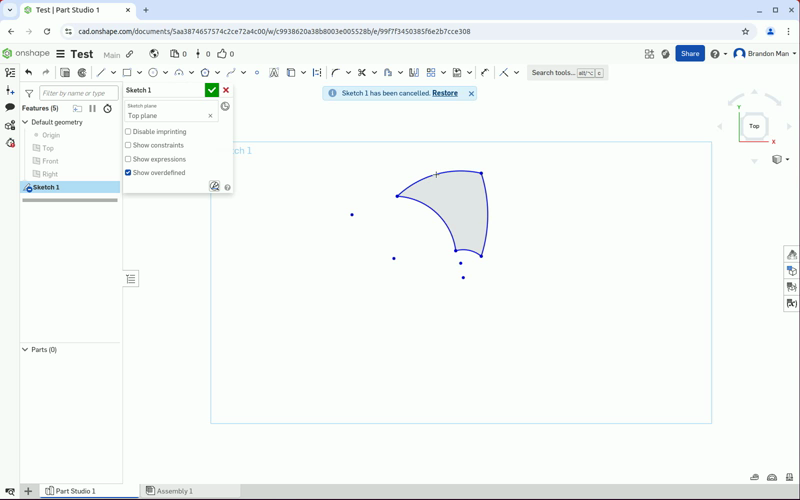
key_down(shift)
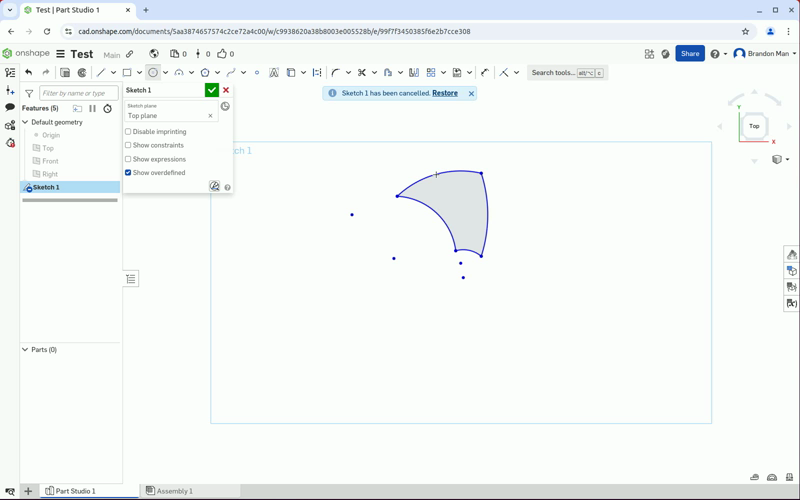
mouse_move(461, 201)
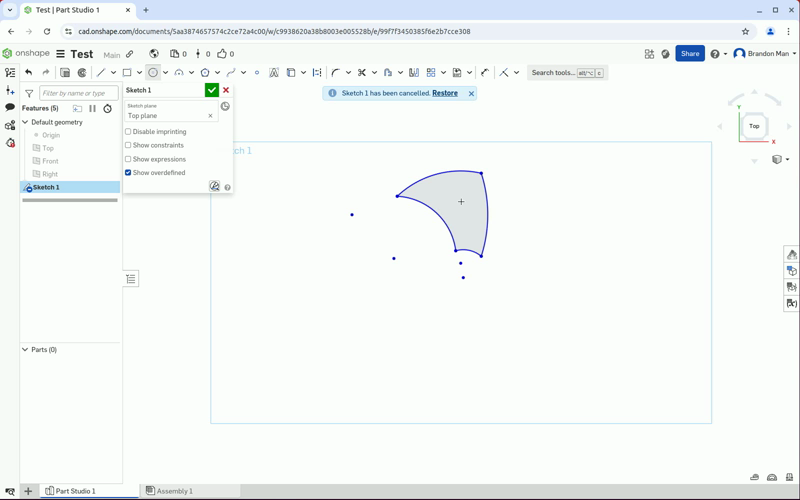
click(461, 201)
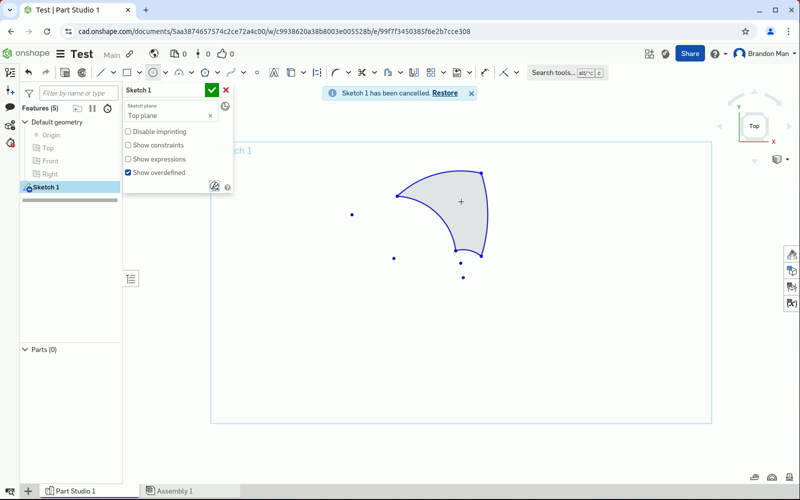
key_up(shift)
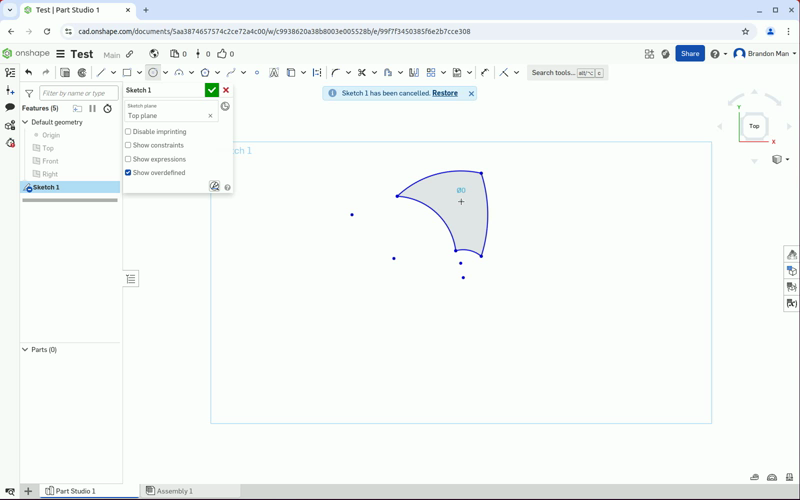
mouse_move(480, 201)
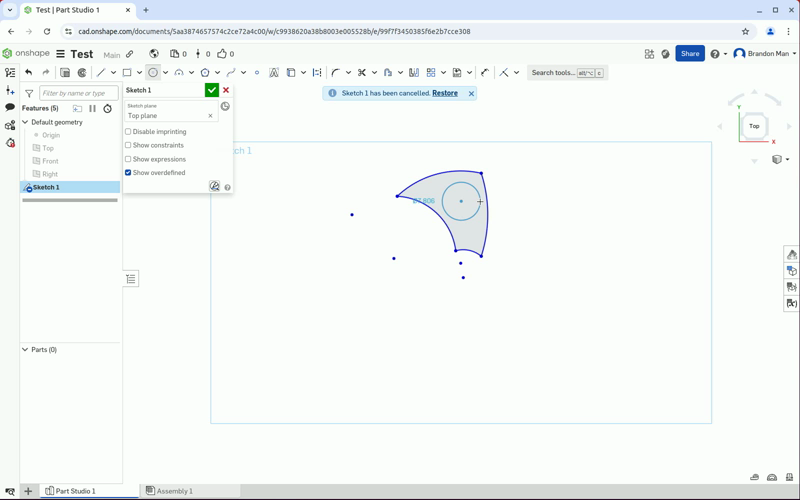
click(480, 201)
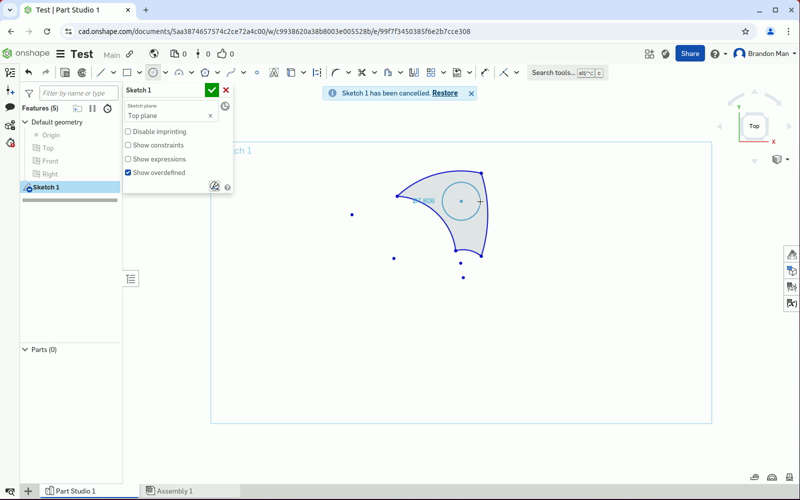
key(esc)
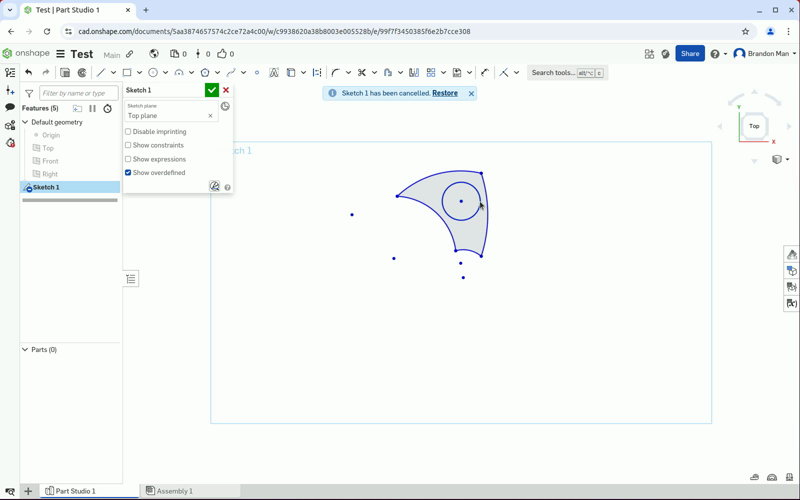
key(c)
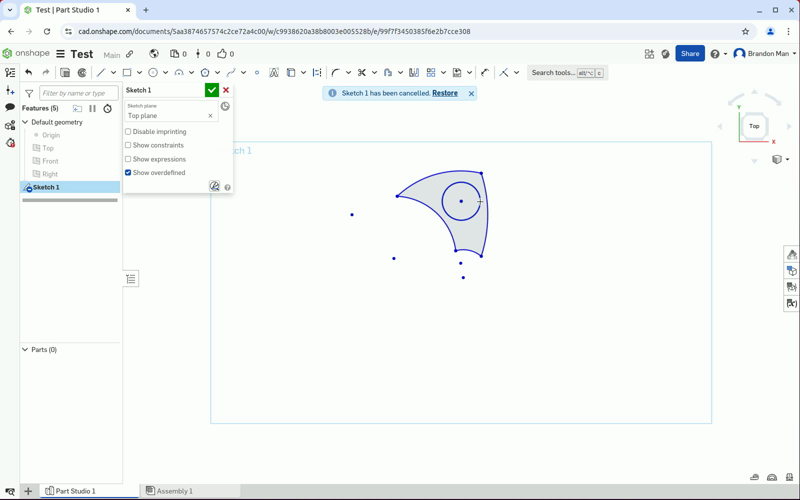
key_down(shift)
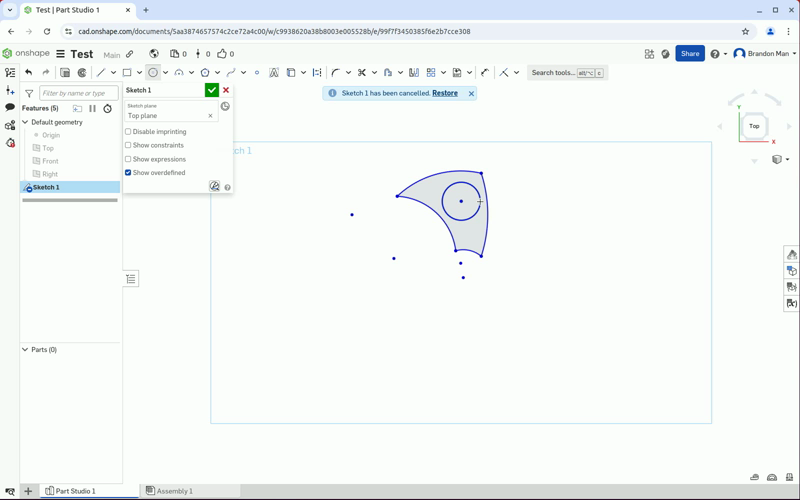
mouse_move(467, 232)
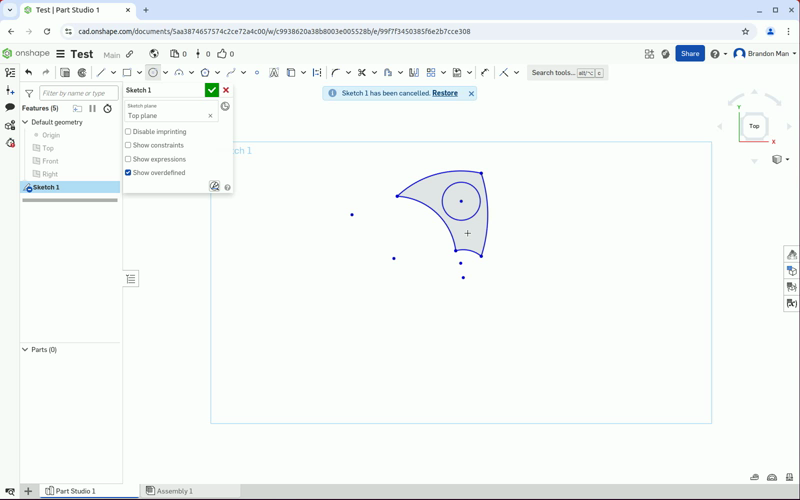
click(467, 232)
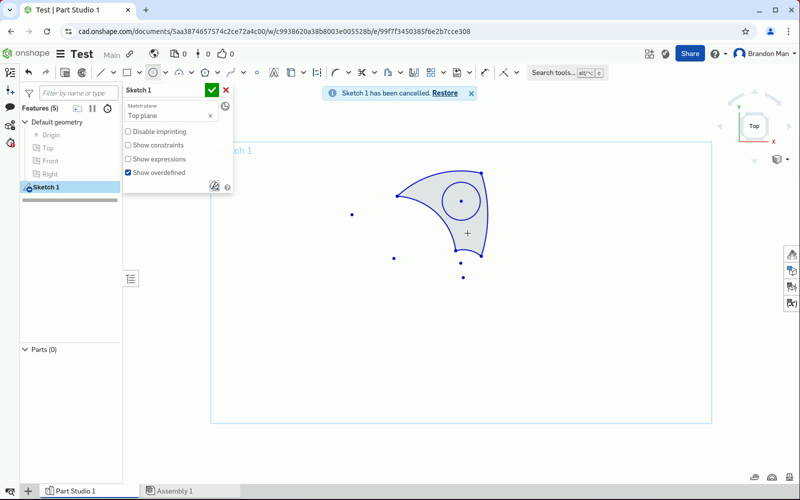
key_up(shift)
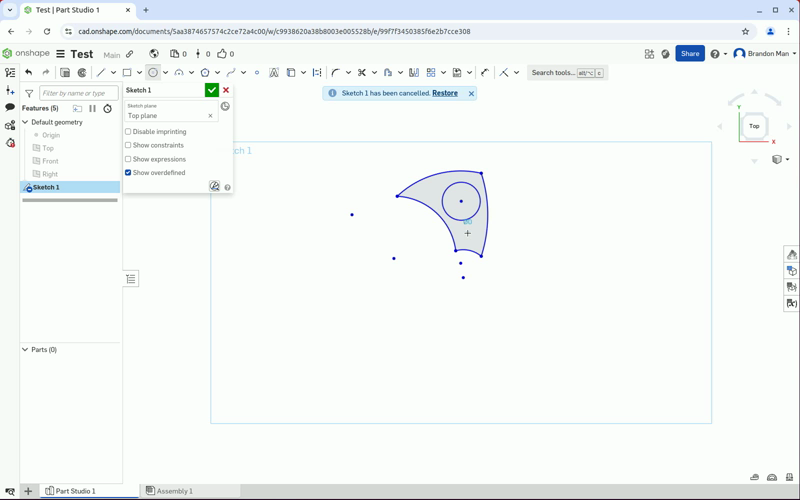
mouse_move(473, 232)
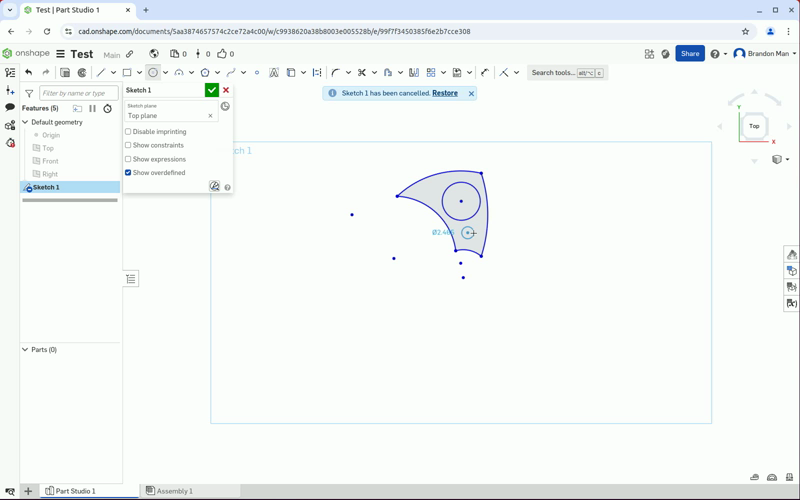
click(473, 232)
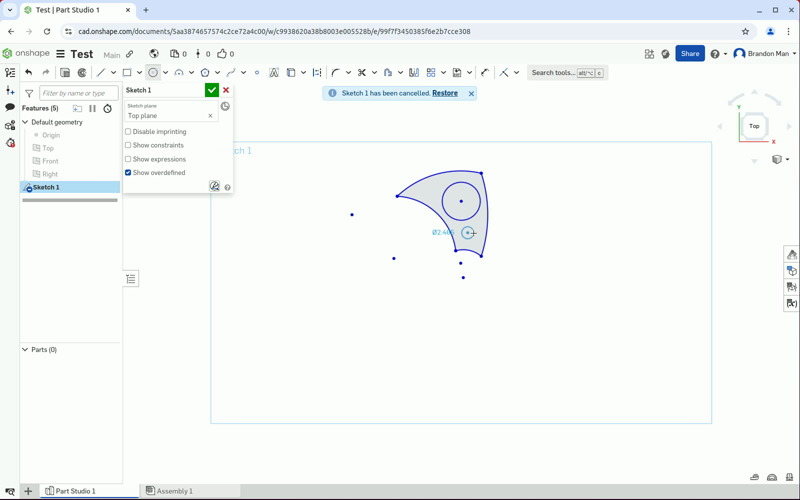
key(esc)
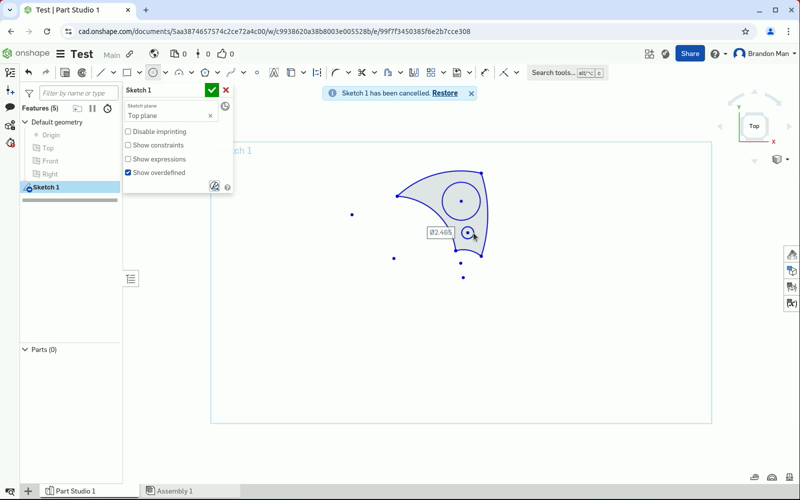
mouse_move(426, 186)
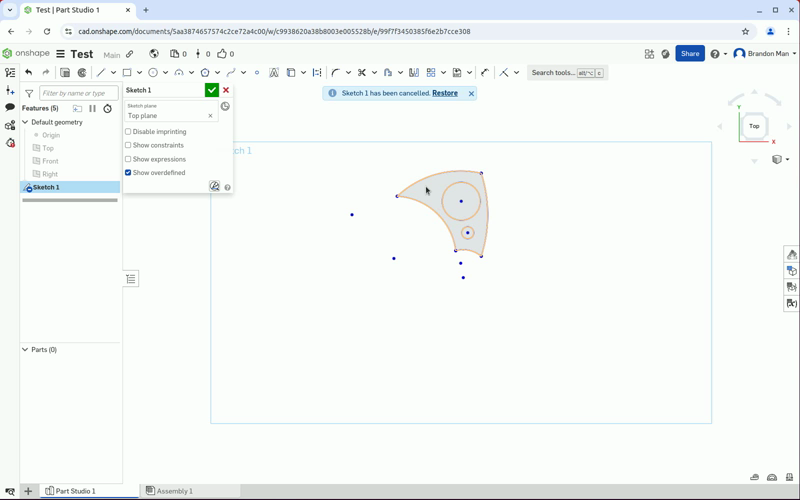
click(426, 186)
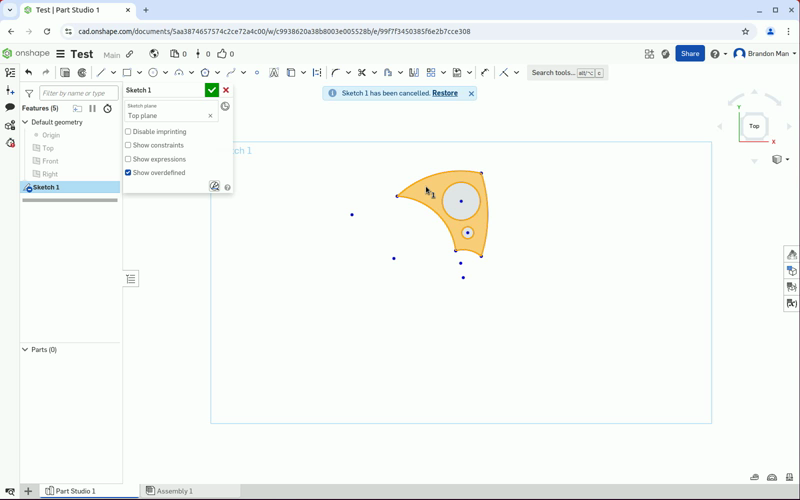
mouse_move(73, 352)
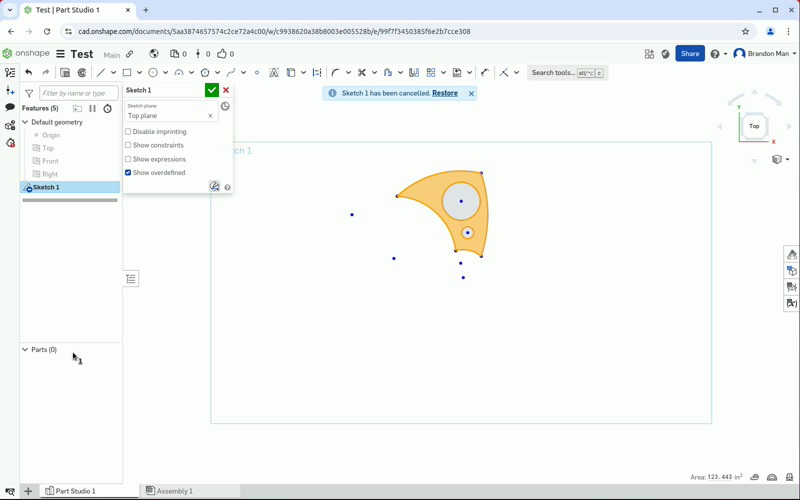
key(shift+y)
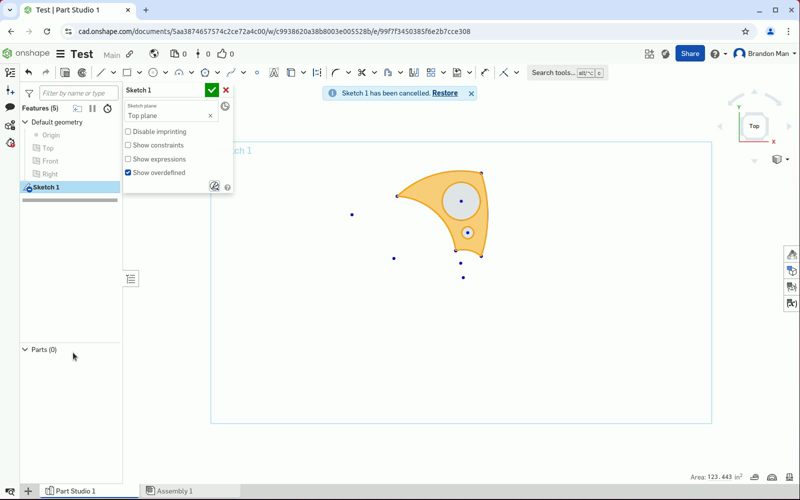
key(shift+e)
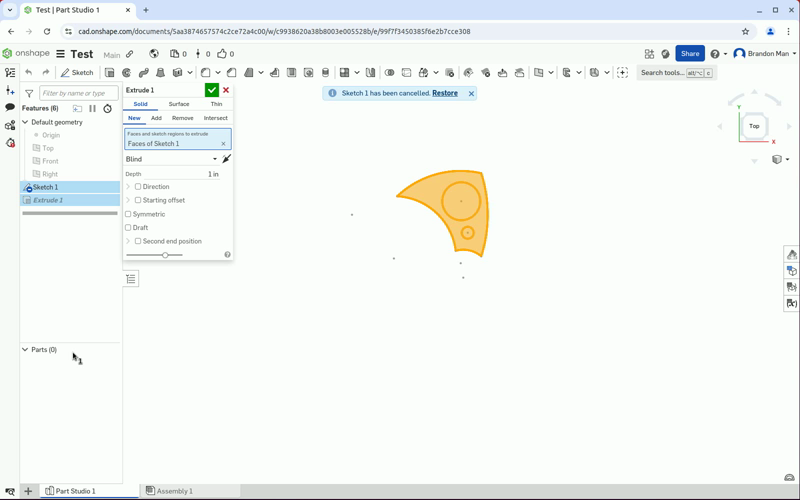
mouse_move(143, 106)
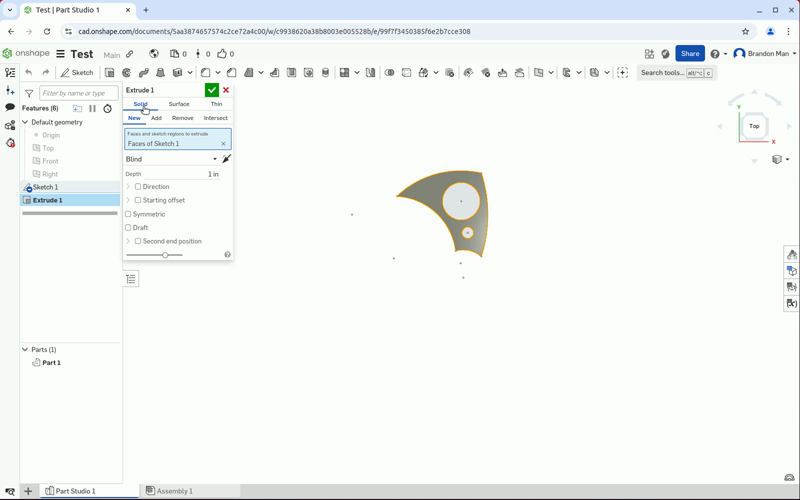
click(143, 106)
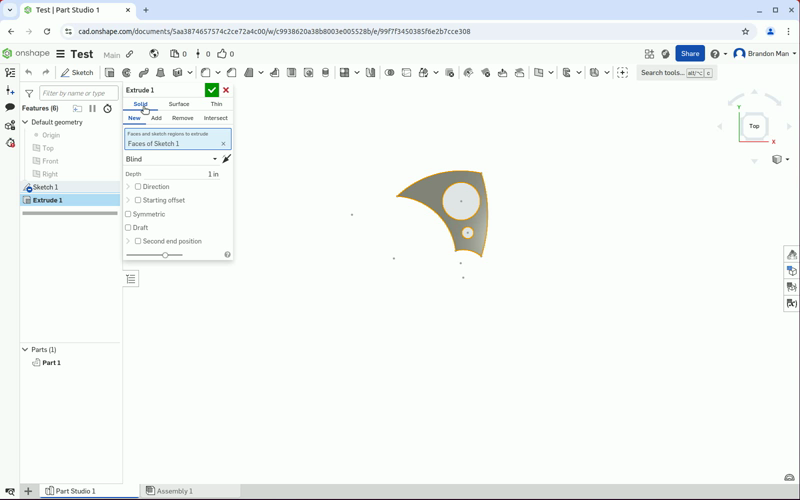
mouse_move(137, 120)
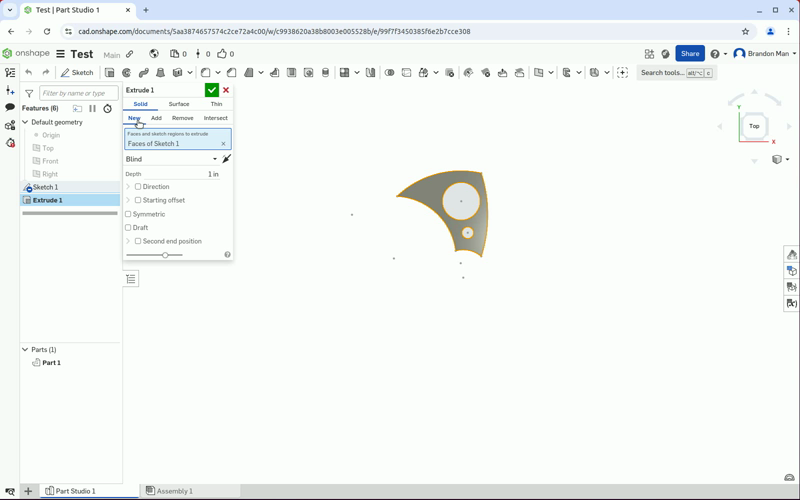
click(137, 120)
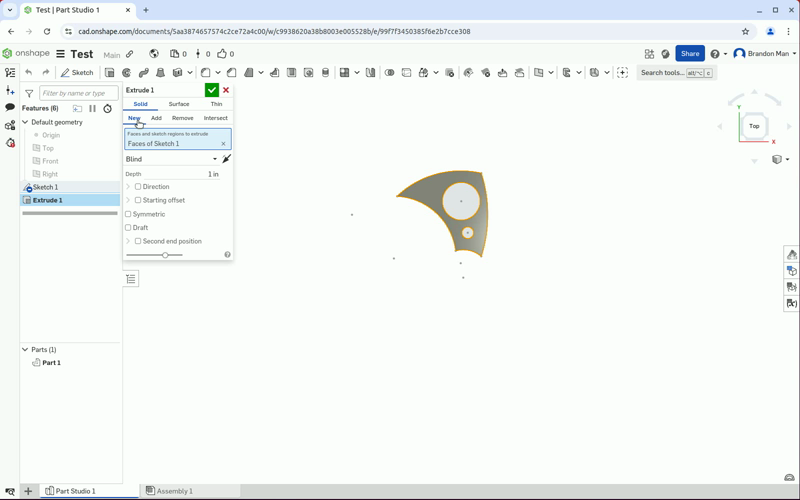
key(tab, 4)
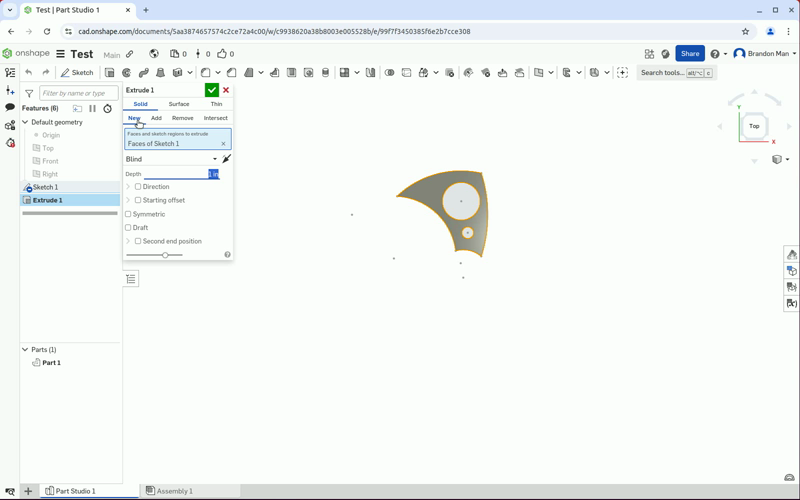
text(2.648)
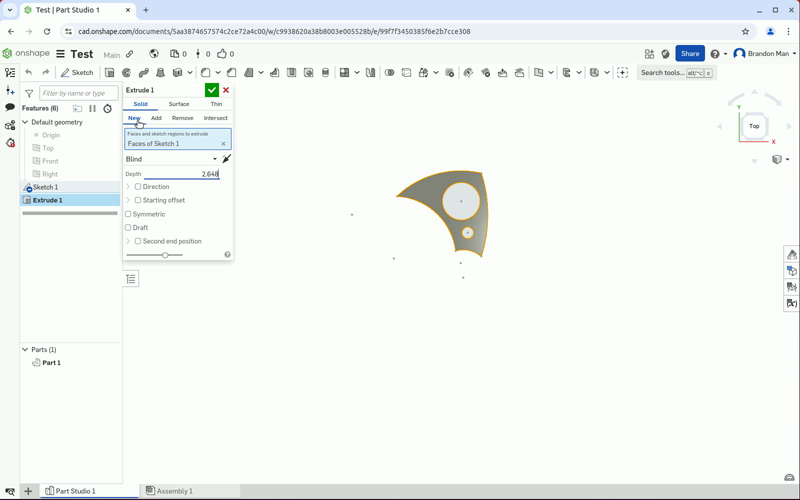
key(enter)
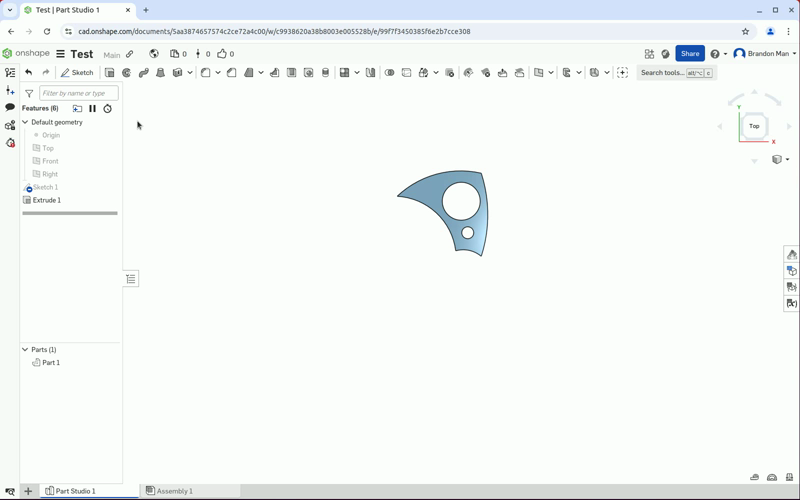
key(shift+h)
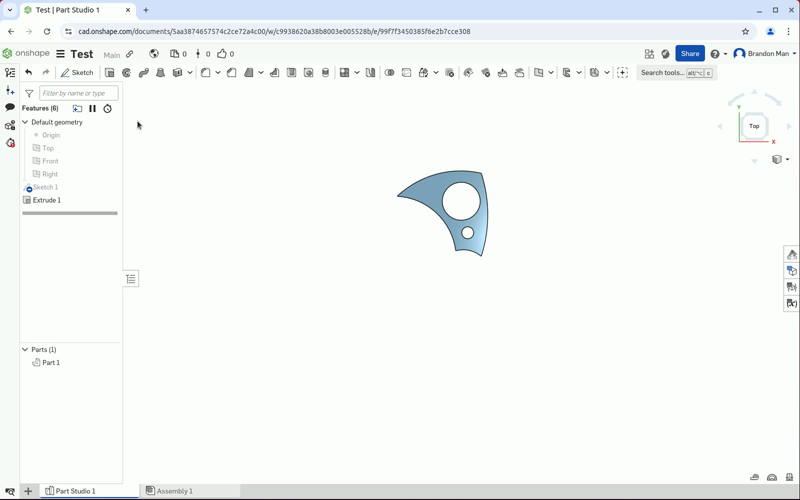
key(shift+h)
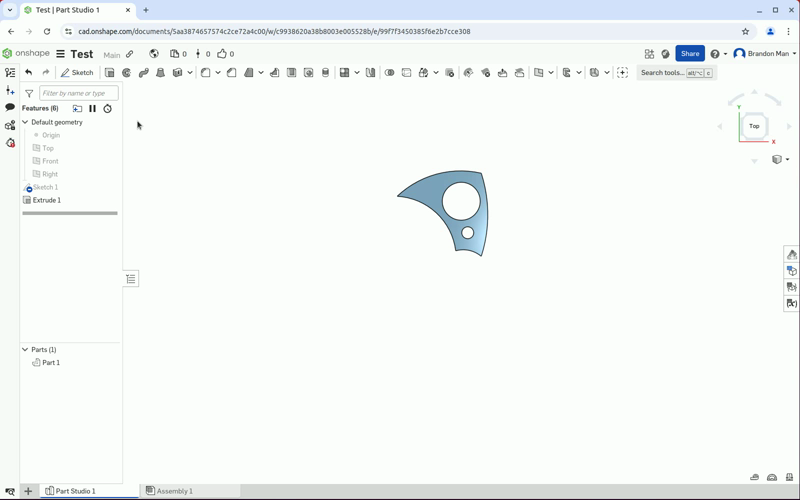
mouse_move(73, 189)
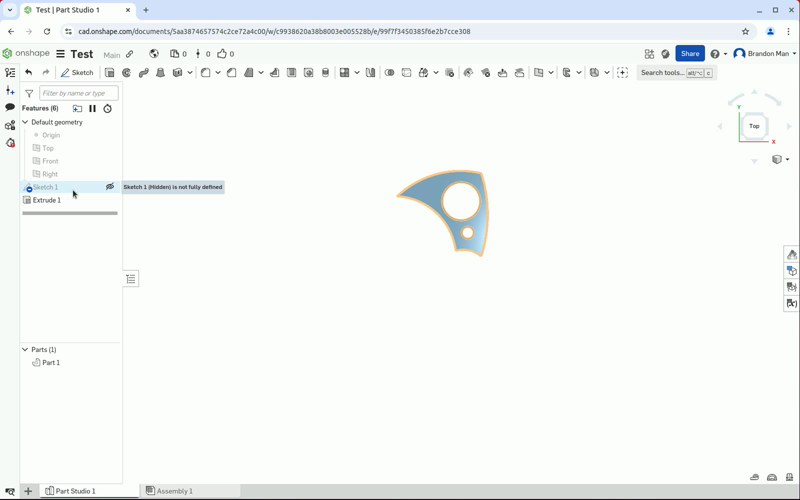
click(73, 189)
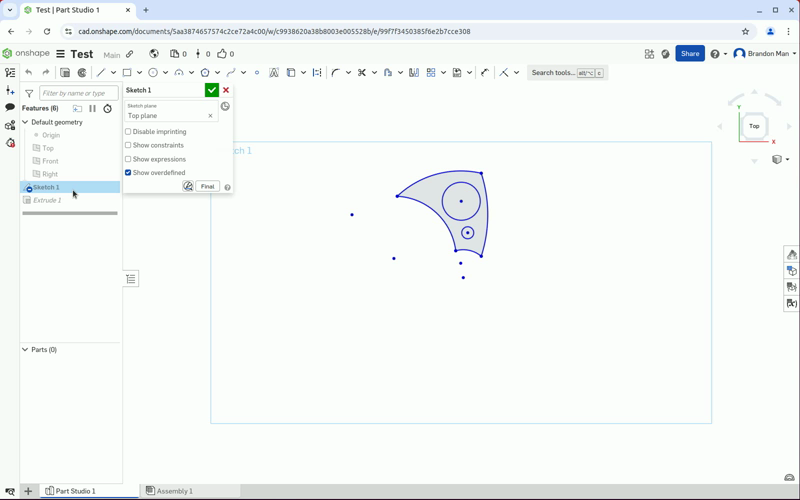
mouse_move(229, 92)
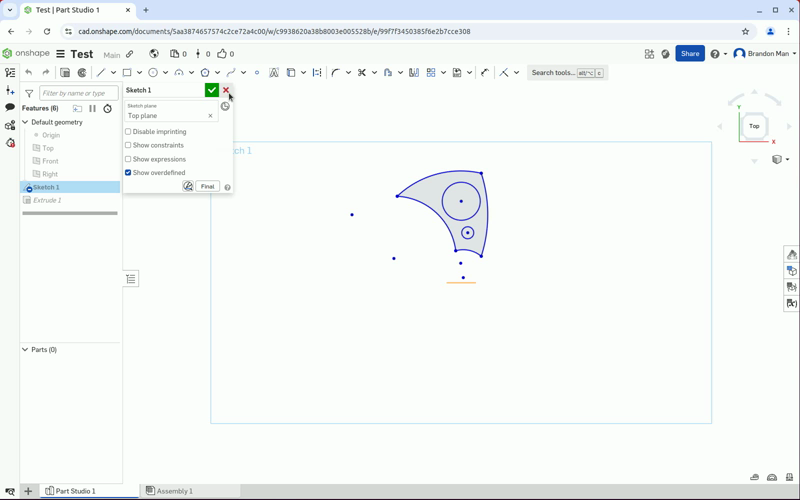
click(229, 92)
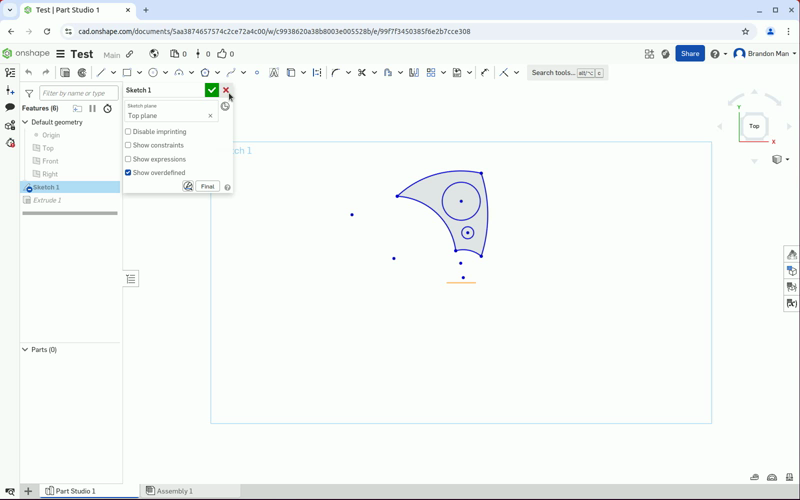
key(shift+s)
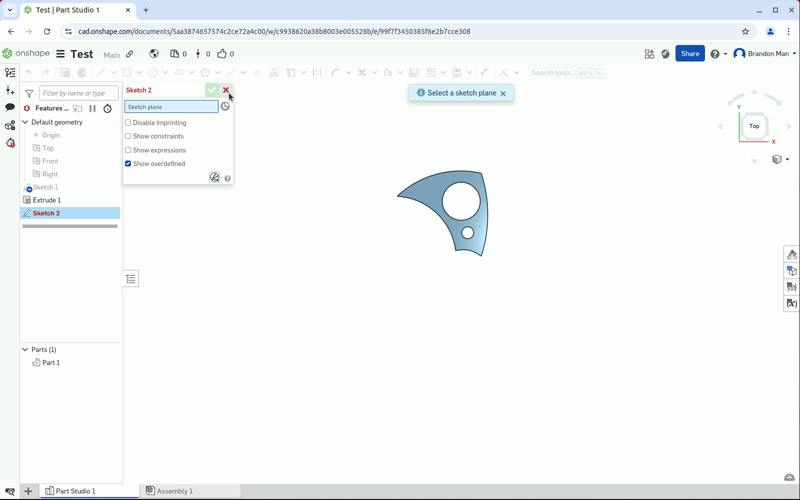
mouse_move(73, 150)
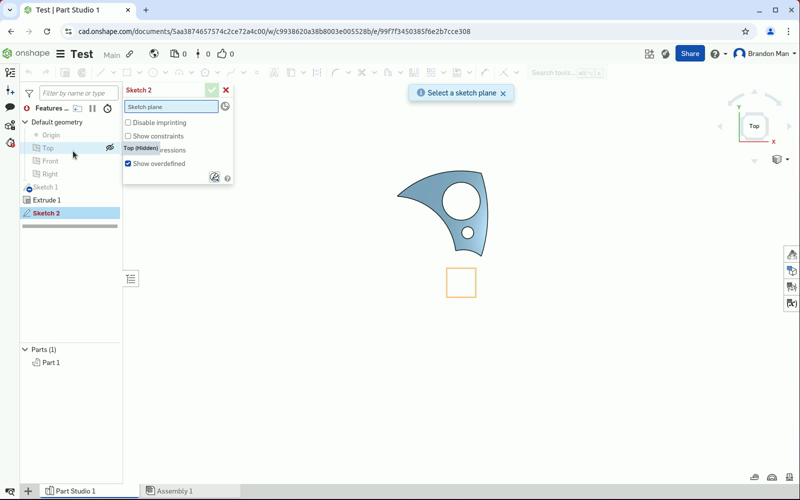
click(73, 150)
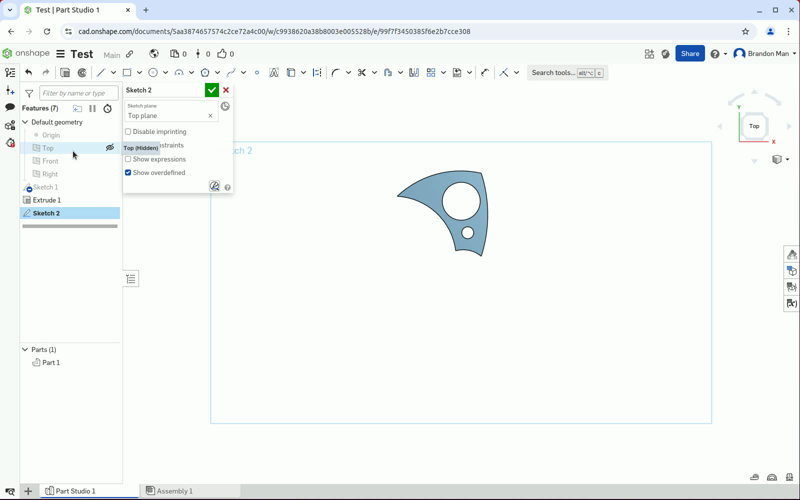
mouse_move(73, 352)
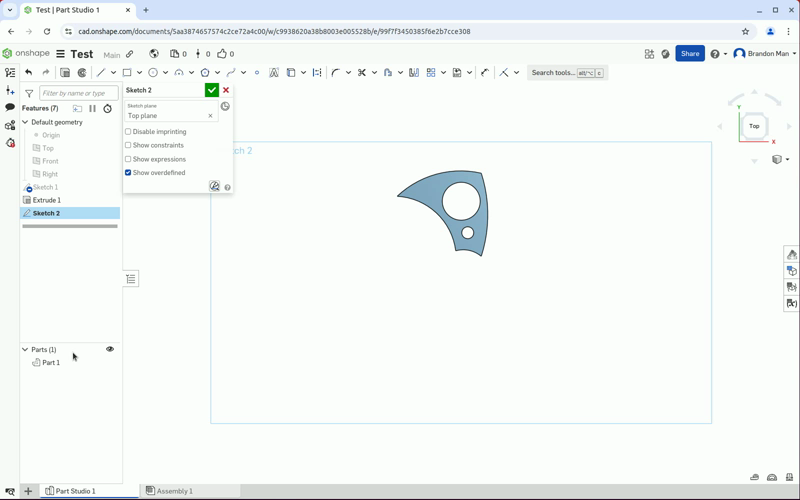
key(y)
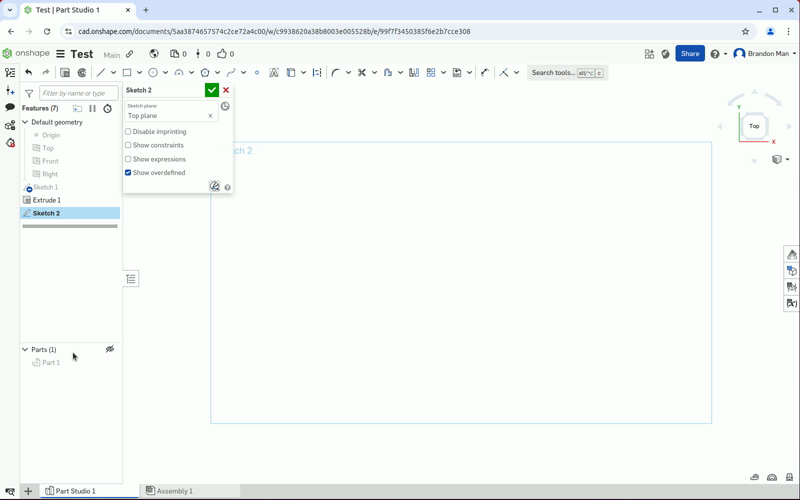
key(a)
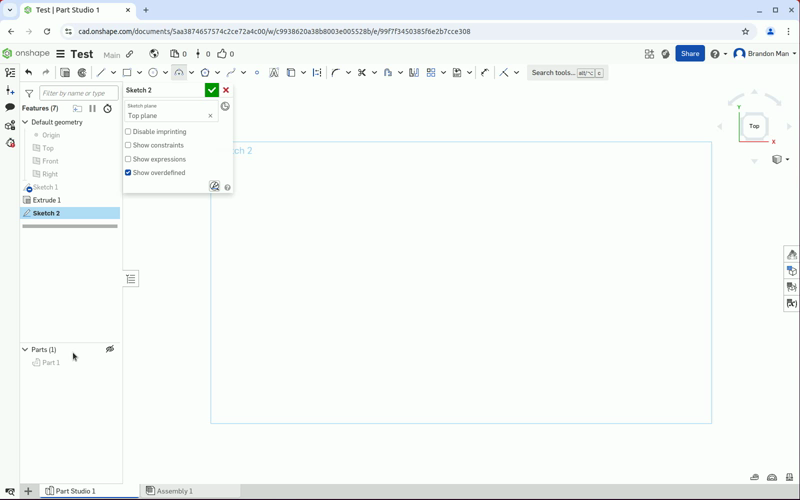
key_down(shift)
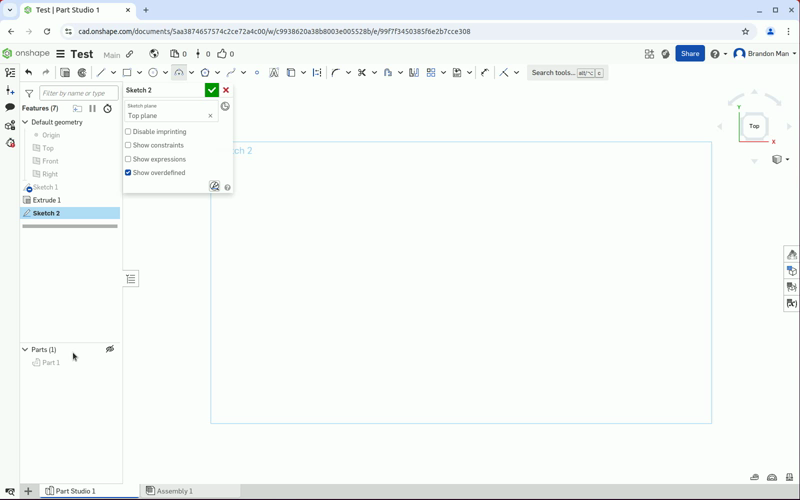
mouse_move(487, 303)
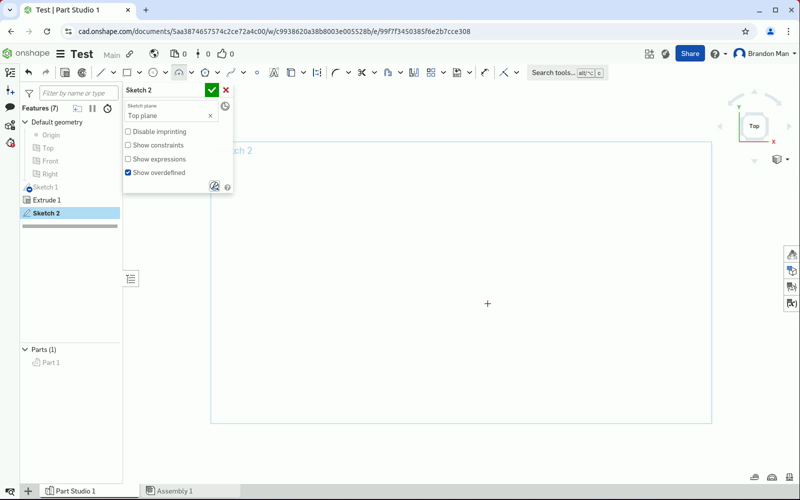
click(487, 303)
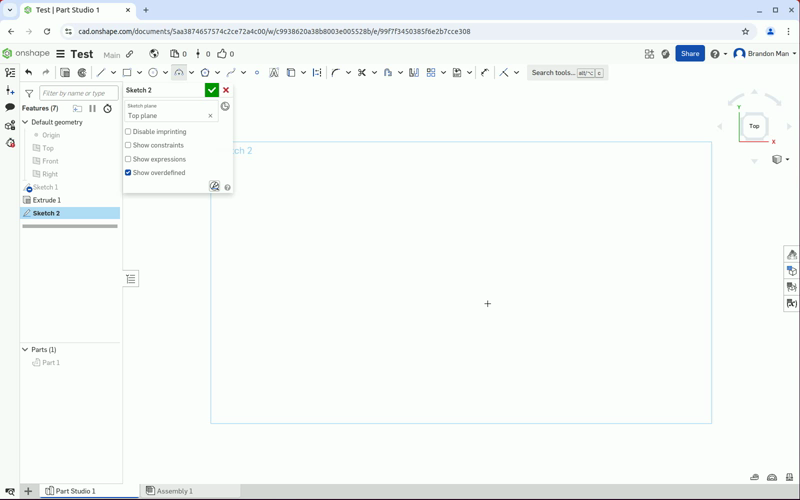
key_up(shift)
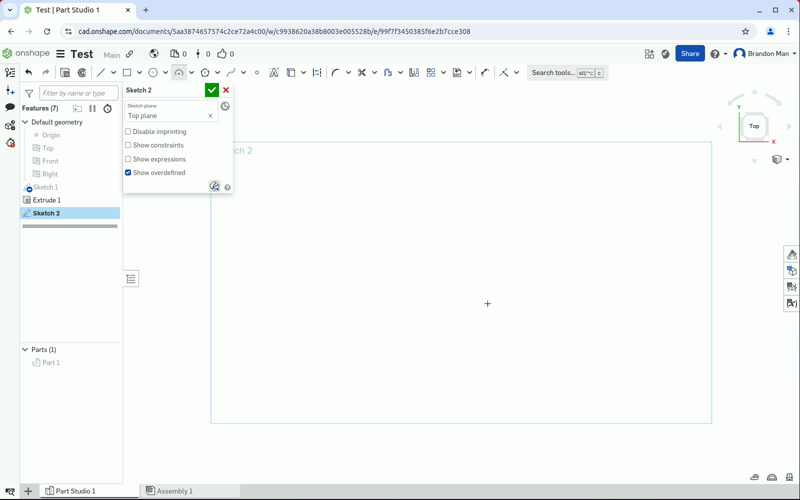
key_down(shift)
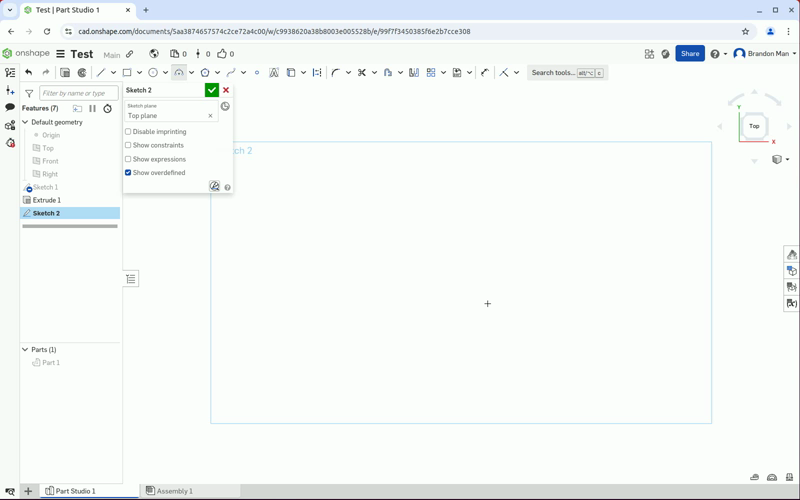
mouse_move(570, 303)
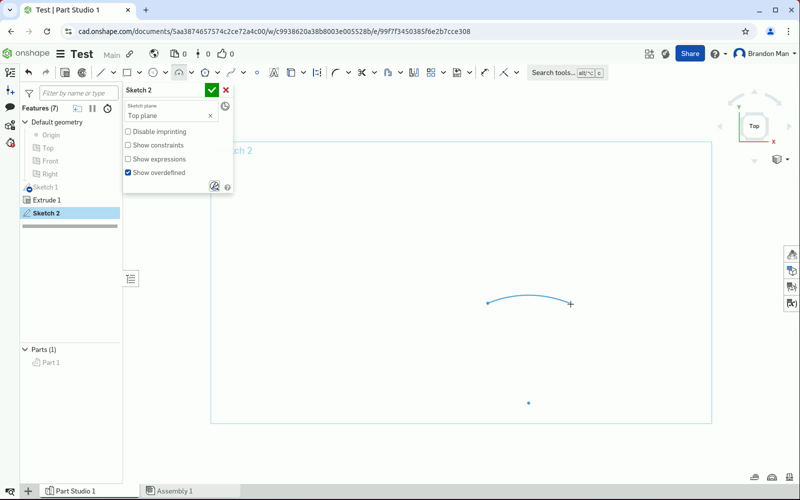
click(570, 303)
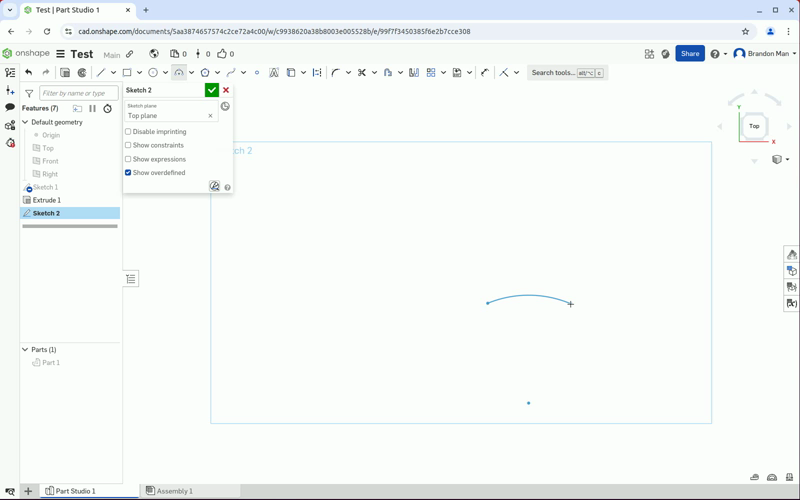
mouse_move(529, 309)
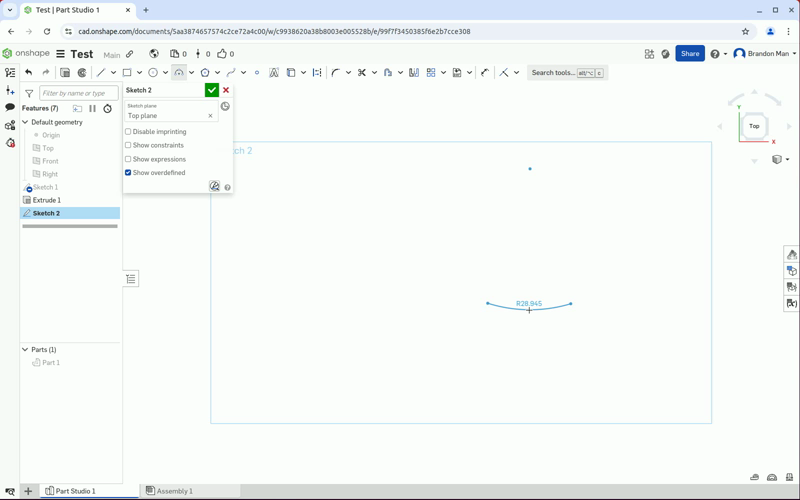
click(529, 309)
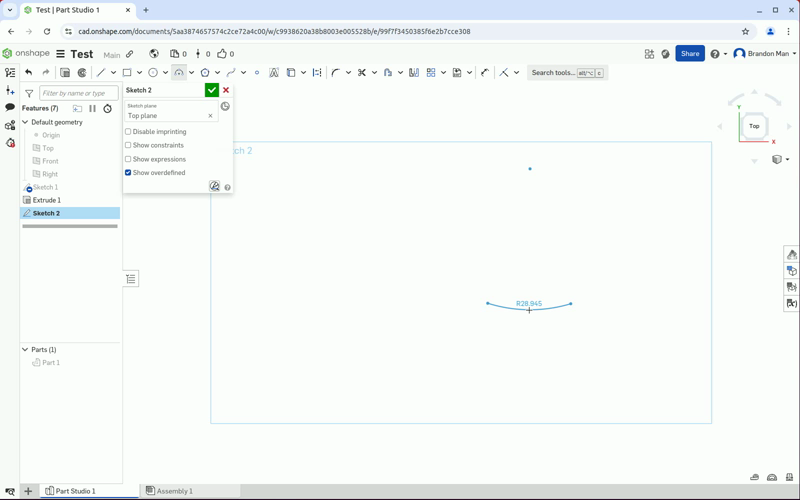
key_up(shift)
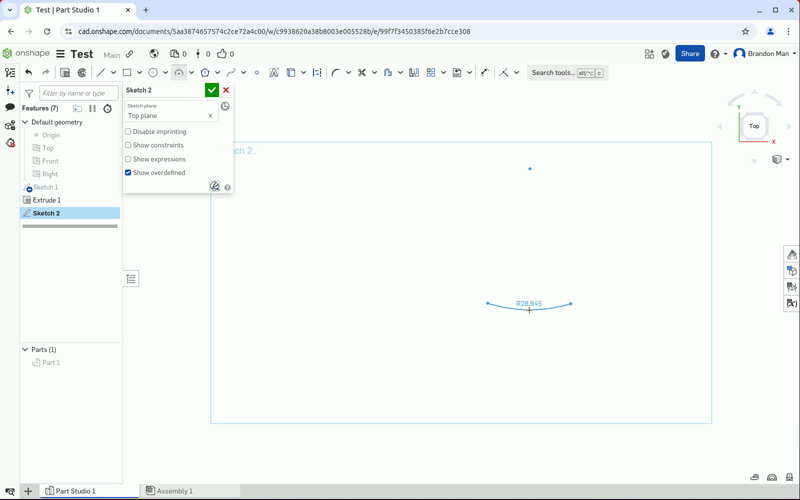
mouse_move(570, 303)
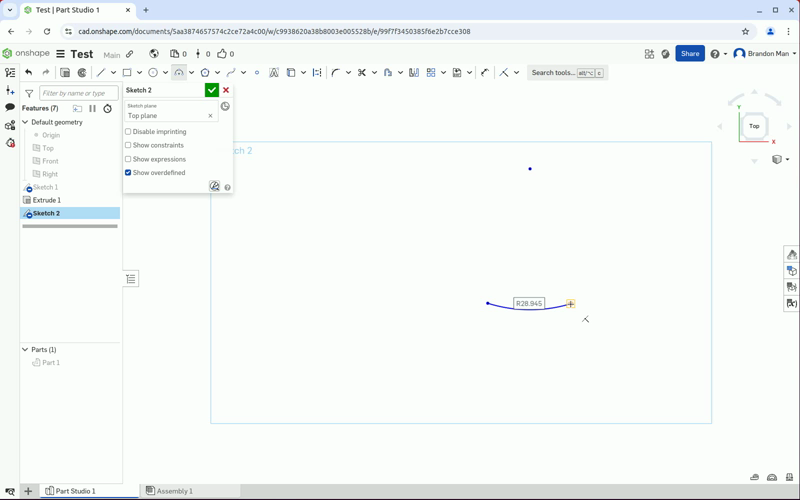
click(570, 303)
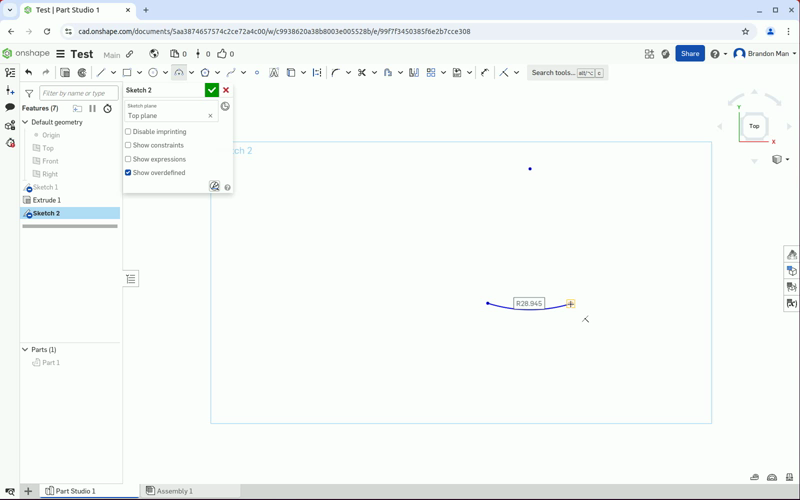
key_down(shift)
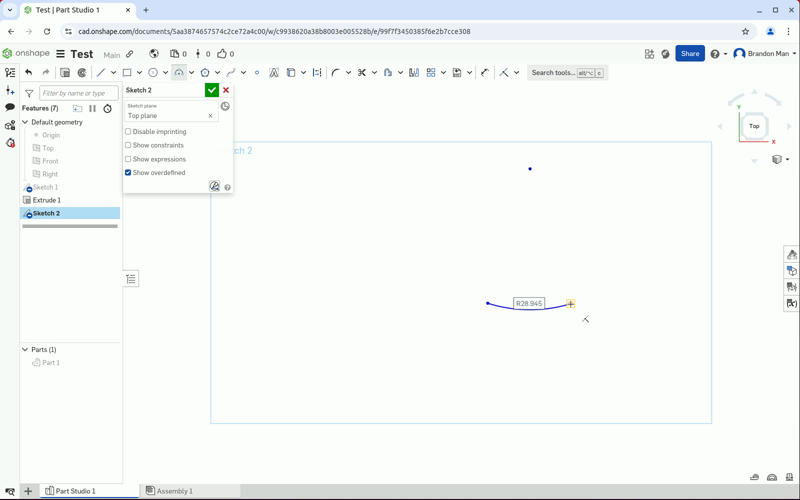
mouse_move(548, 218)
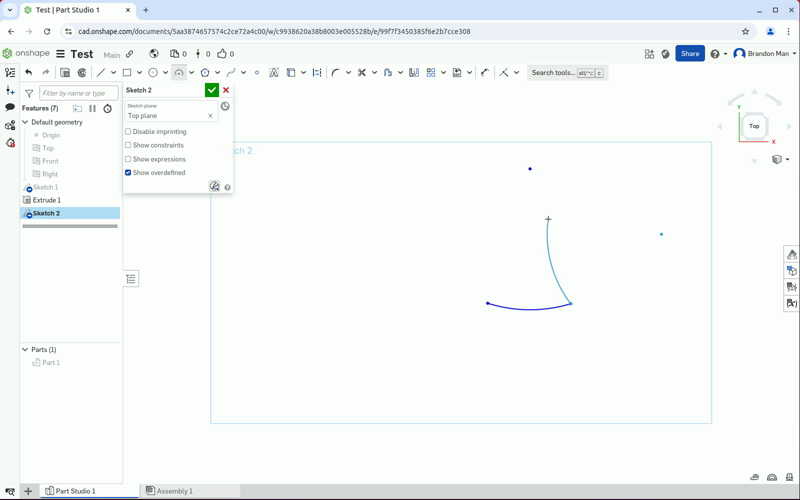
click(548, 218)
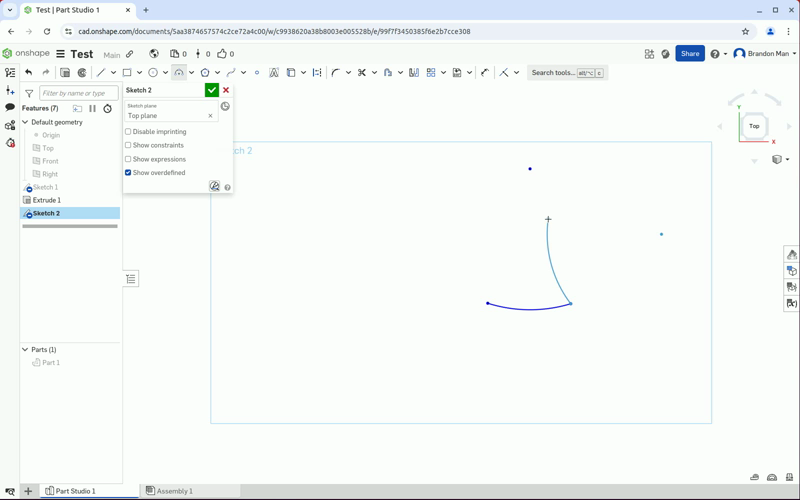
mouse_move(570, 258)
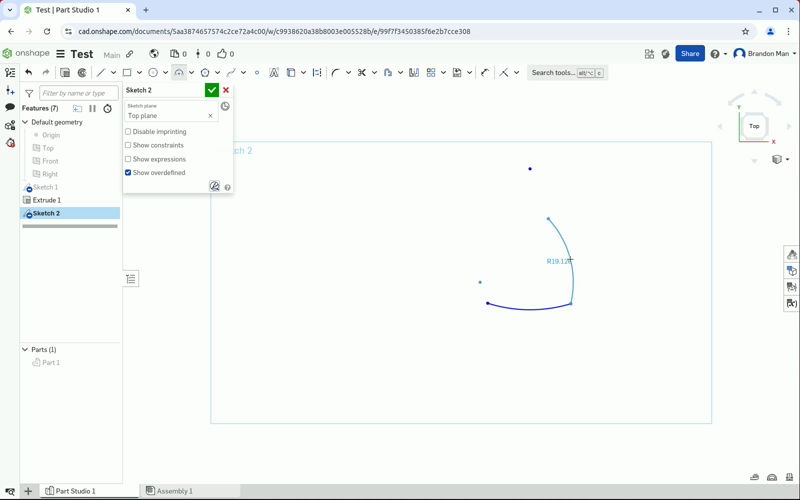
click(570, 258)
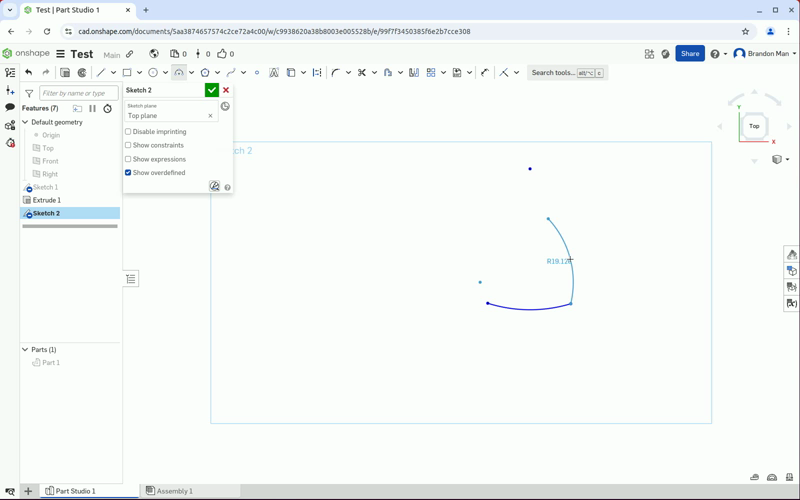
key_up(shift)
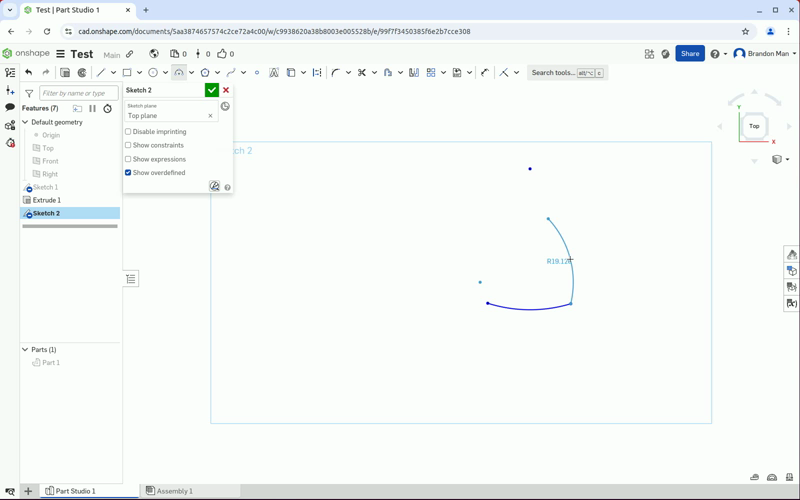
mouse_move(548, 218)
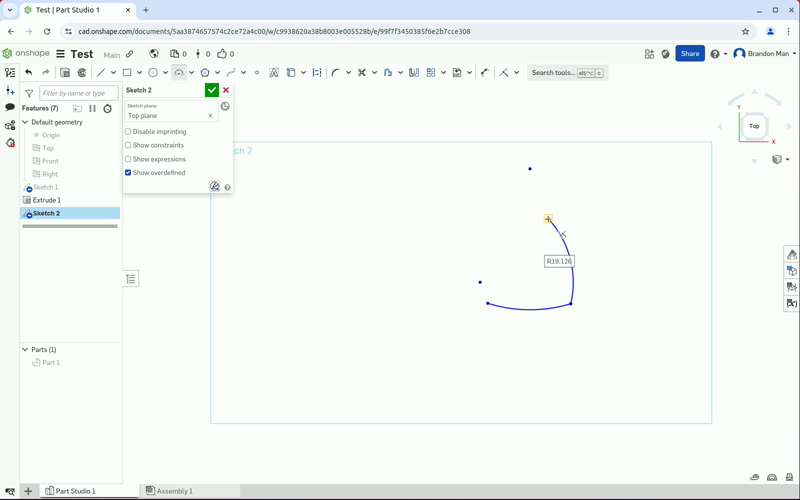
click(548, 218)
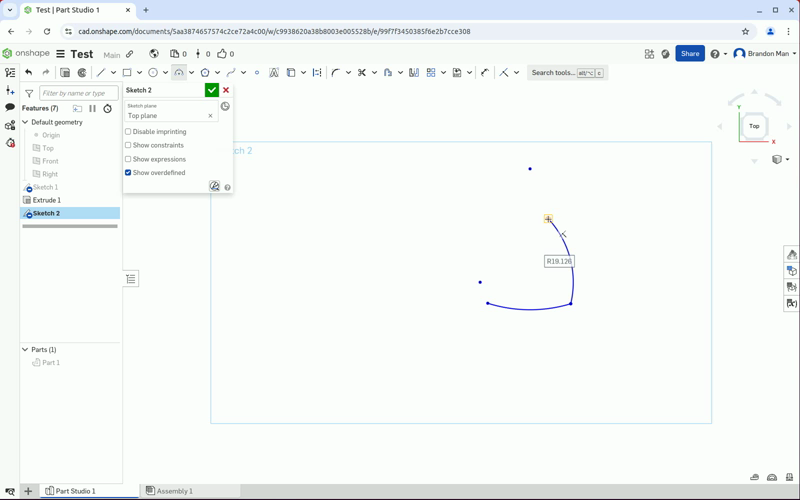
key_down(shift)
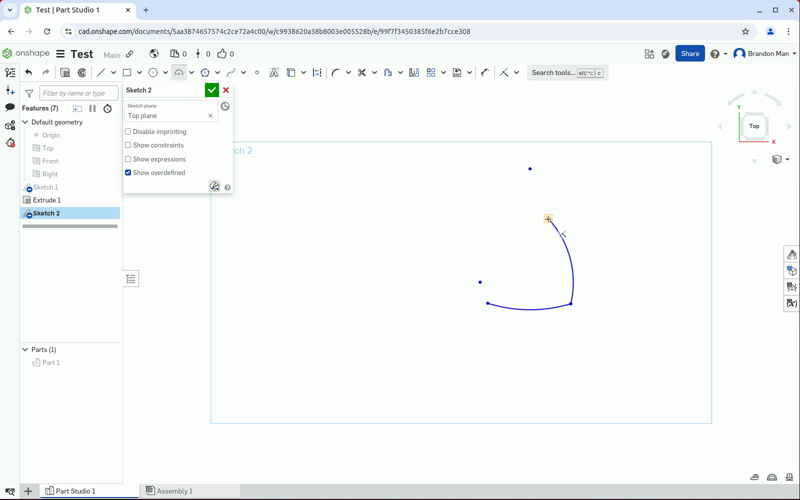
mouse_move(494, 277)
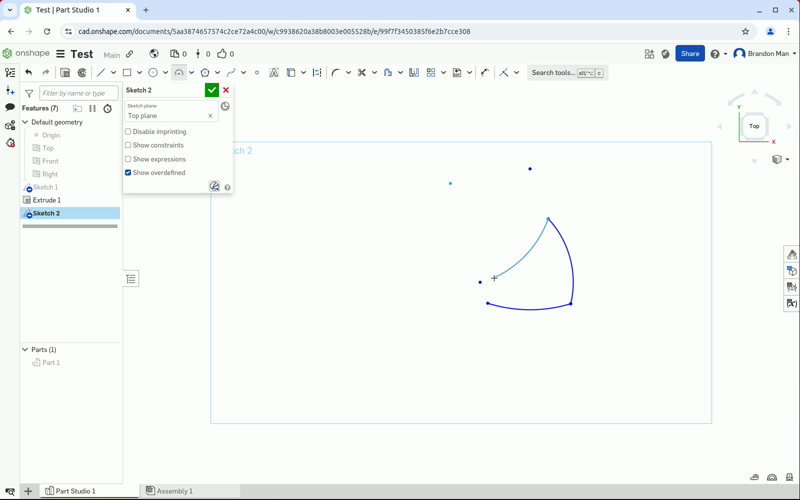
click(494, 277)
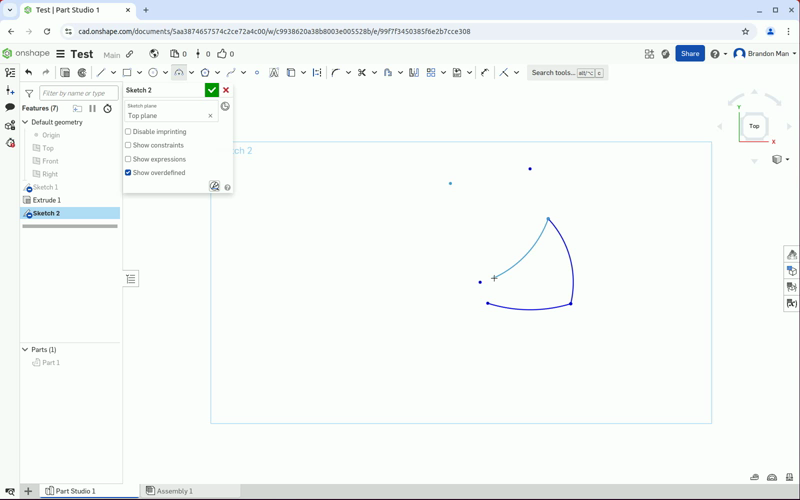
mouse_move(531, 258)
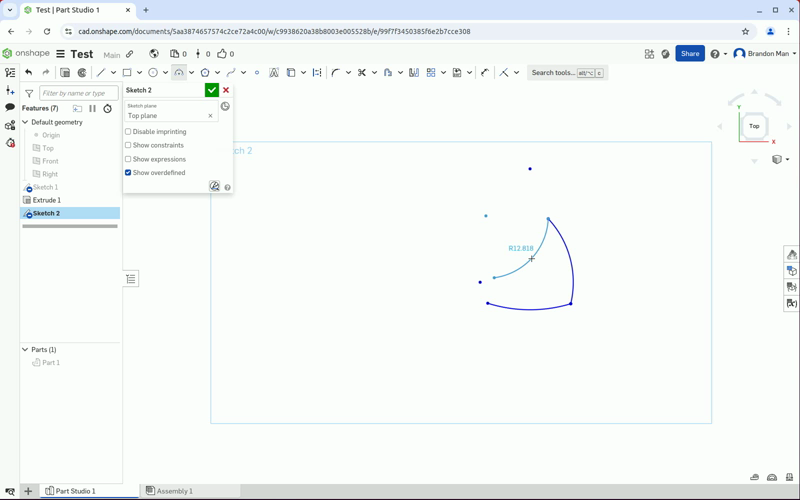
click(531, 258)
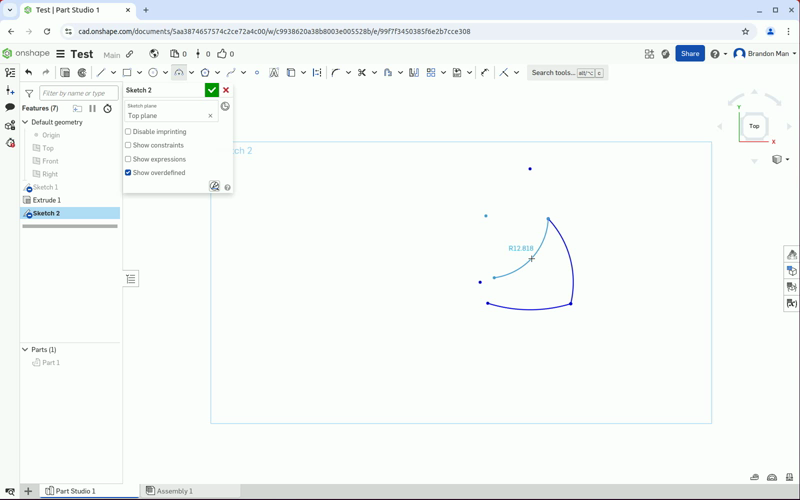
key_up(shift)
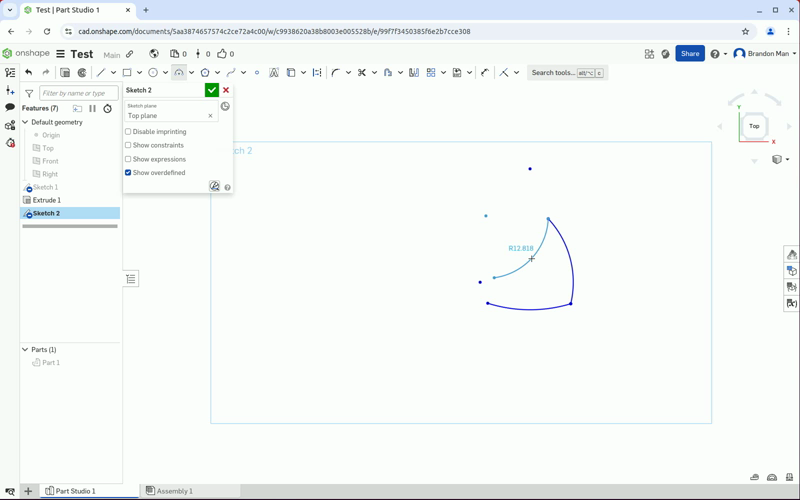
mouse_move(494, 277)
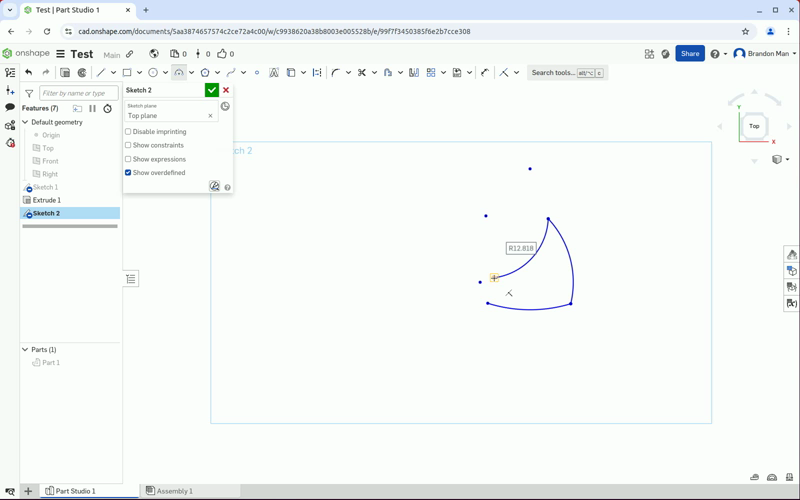
click(494, 277)
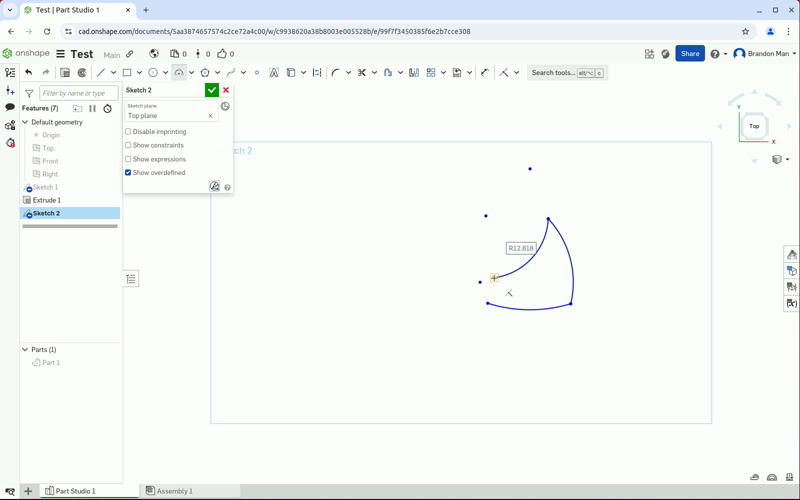
mouse_move(487, 303)
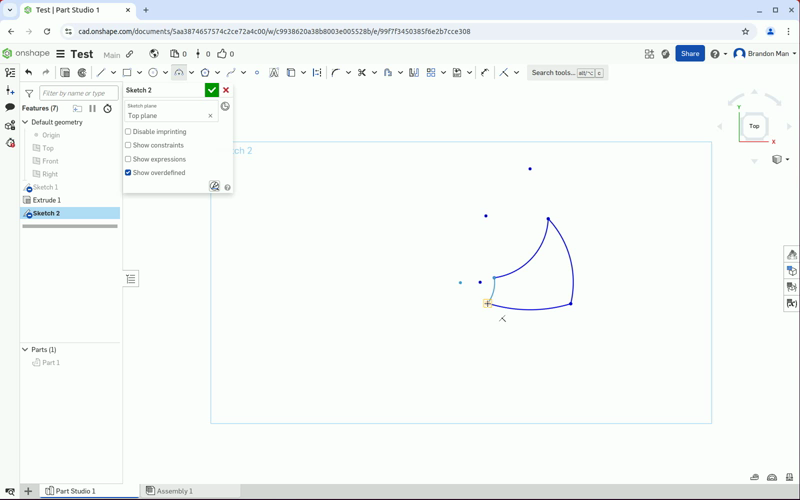
click(487, 303)
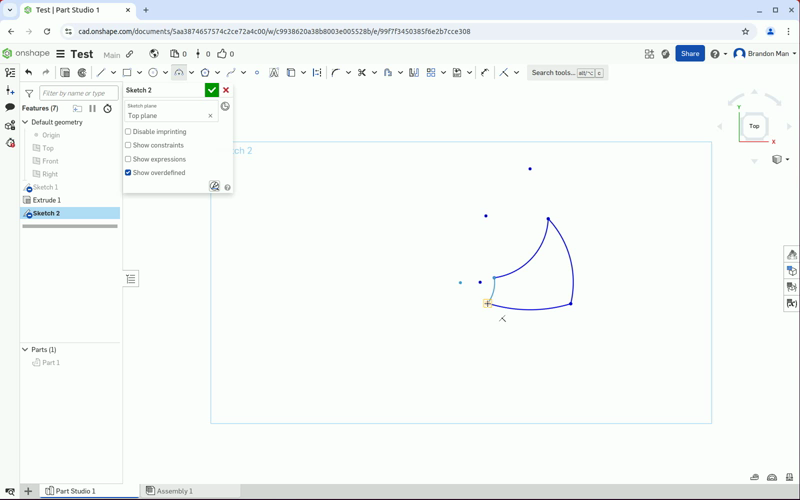
key_down(shift)
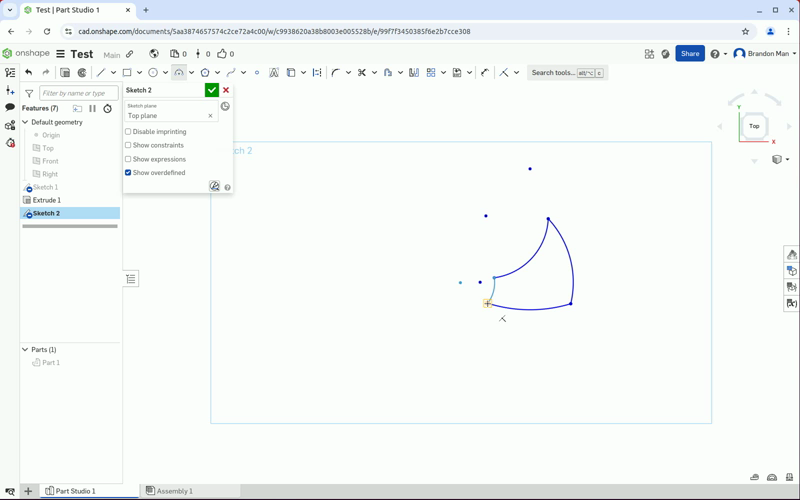
mouse_move(493, 290)
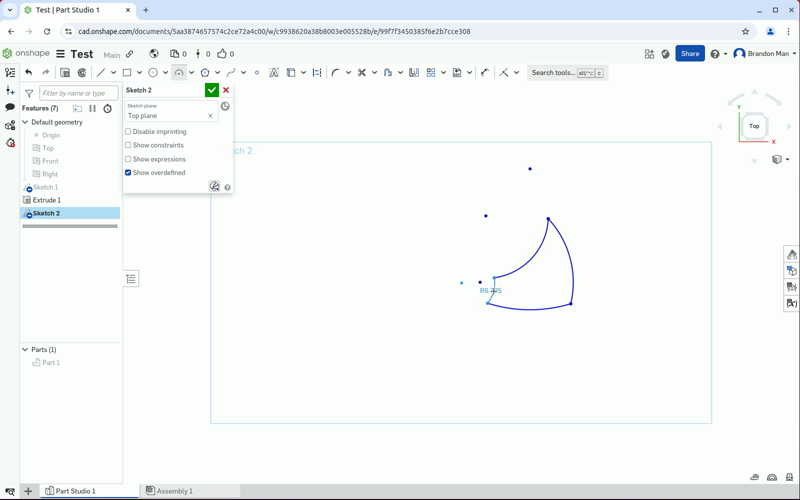
click(493, 290)
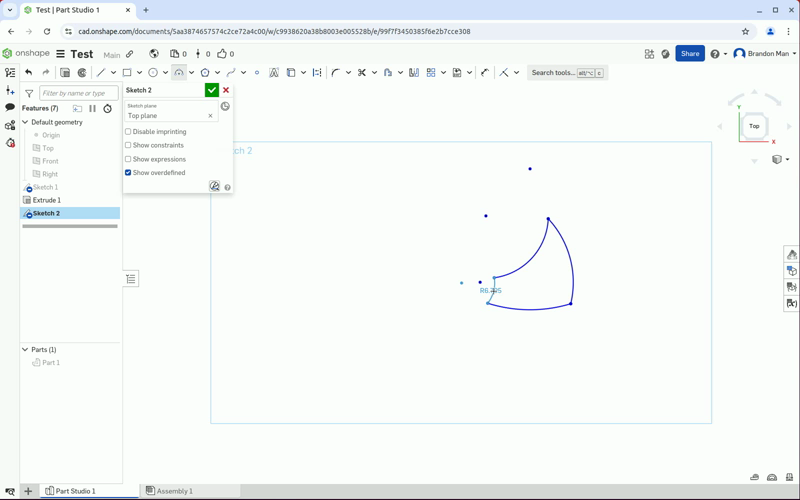
key_up(shift)
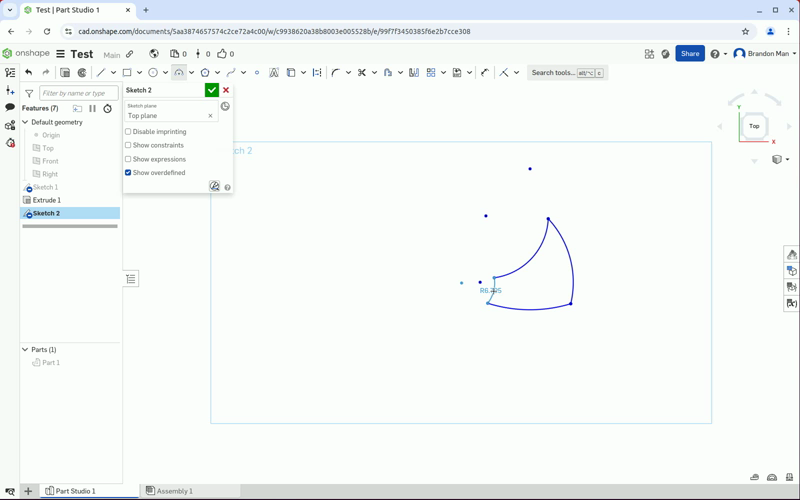
key(esc)
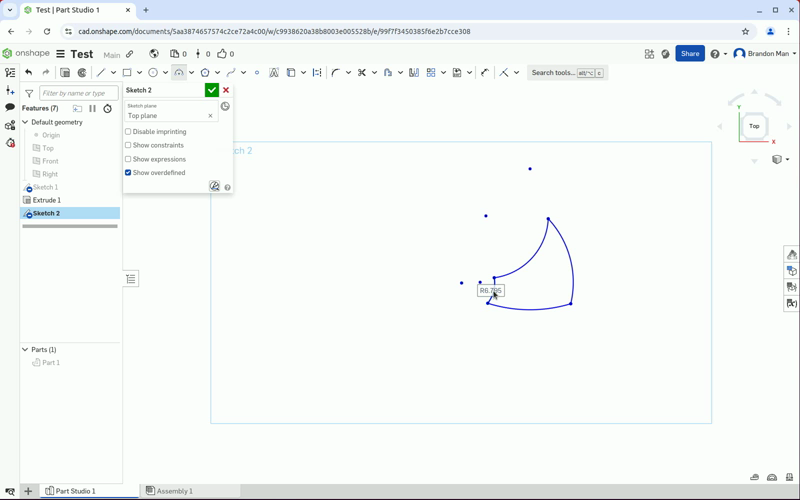
key(c)
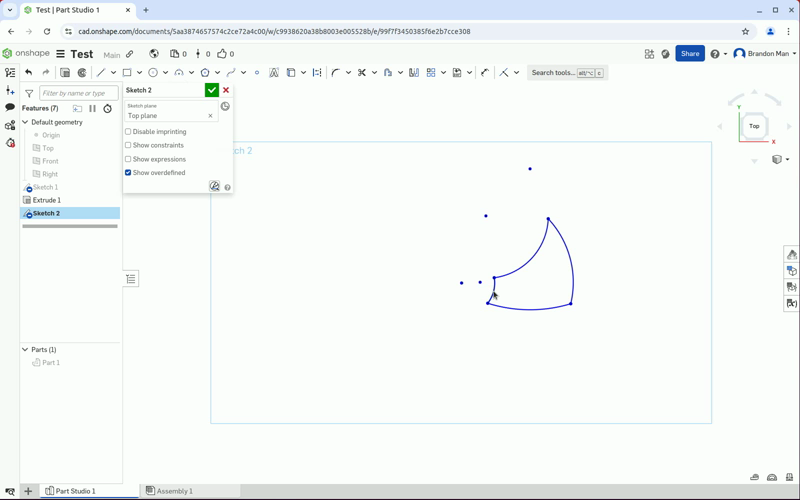
key_down(shift)
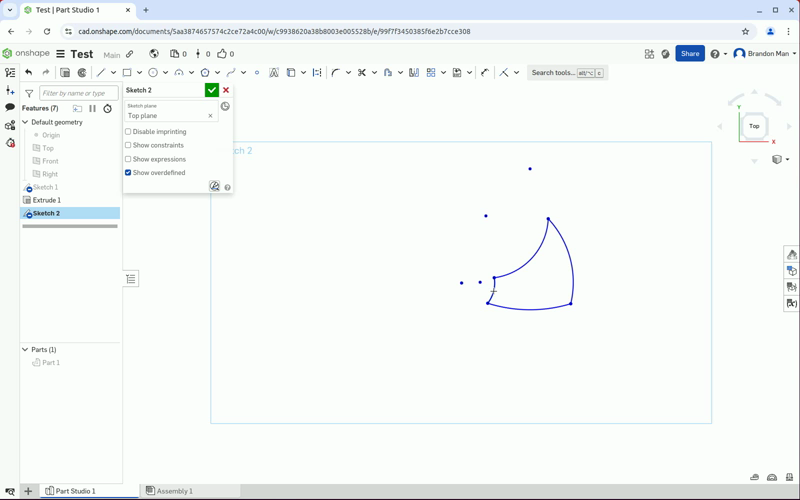
mouse_move(512, 290)
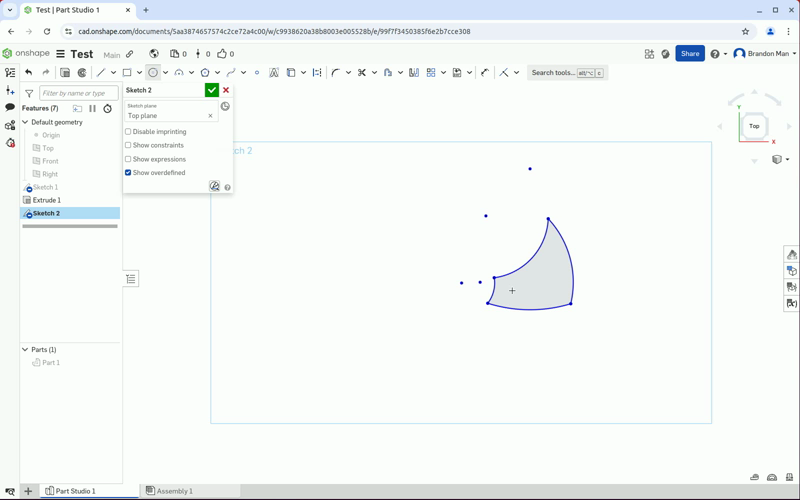
click(512, 290)
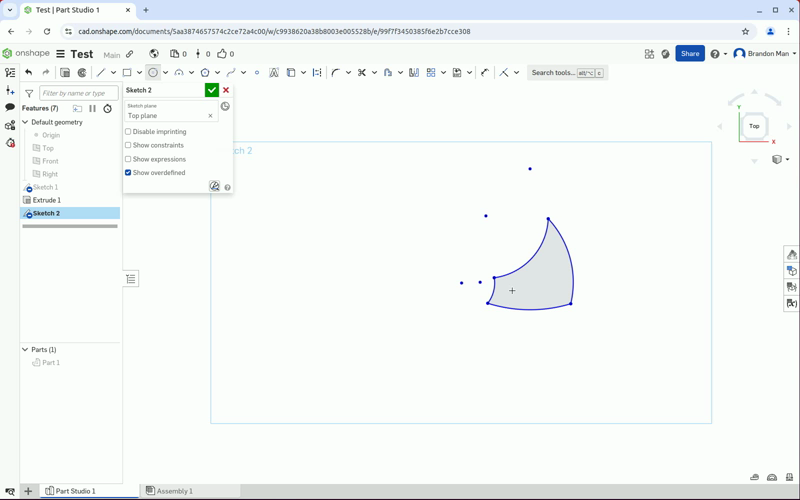
key_up(shift)
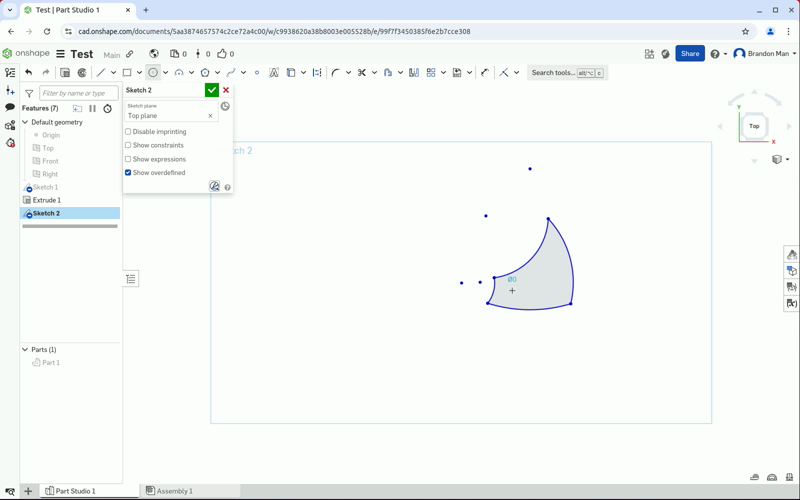
mouse_move(517, 290)
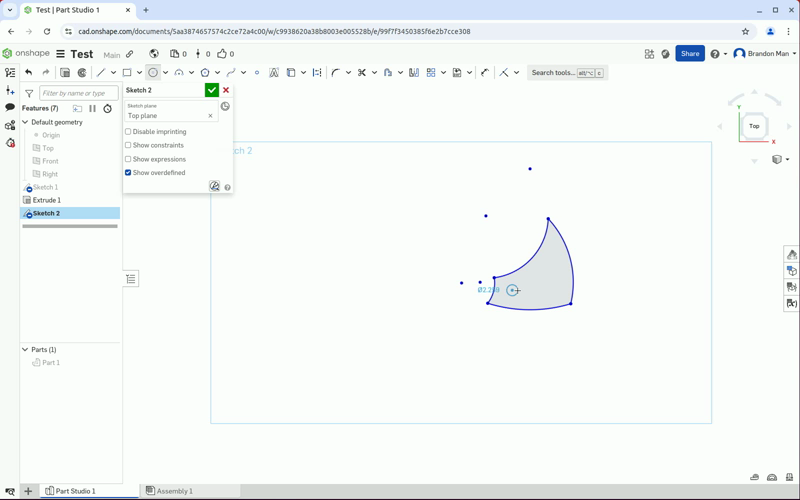
click(517, 290)
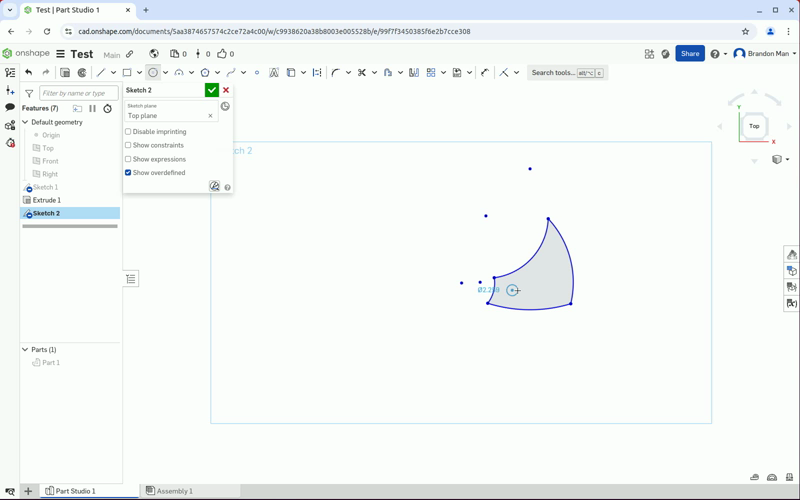
key(esc)
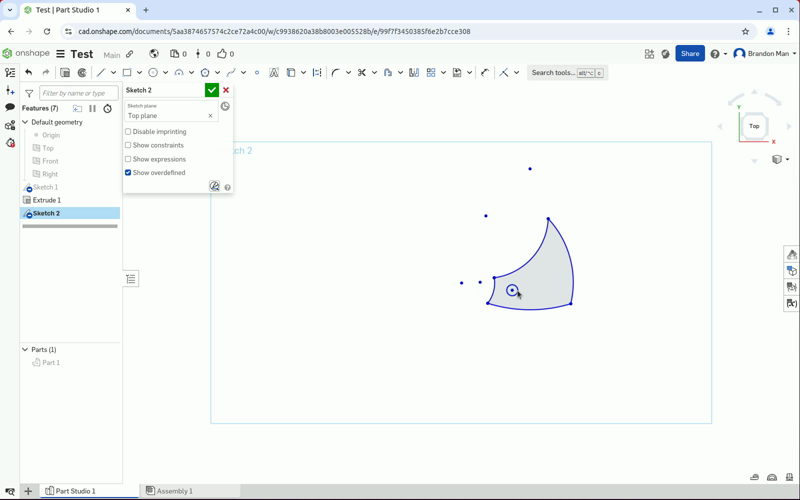
key(c)
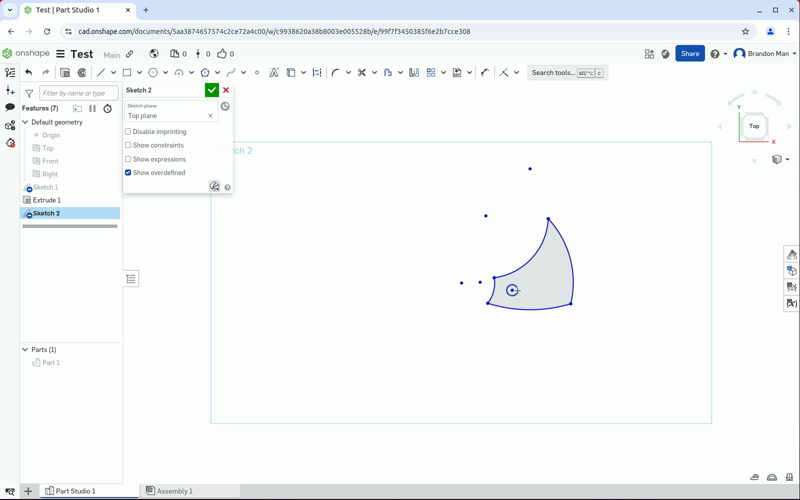
key_down(shift)
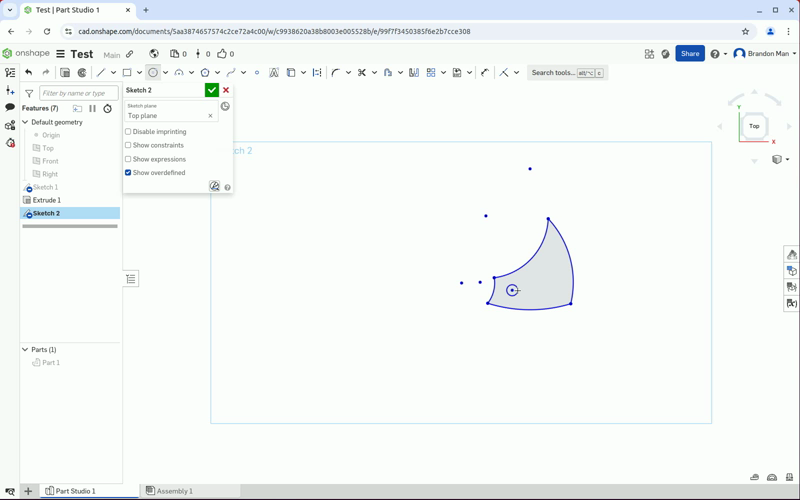
mouse_move(543, 282)
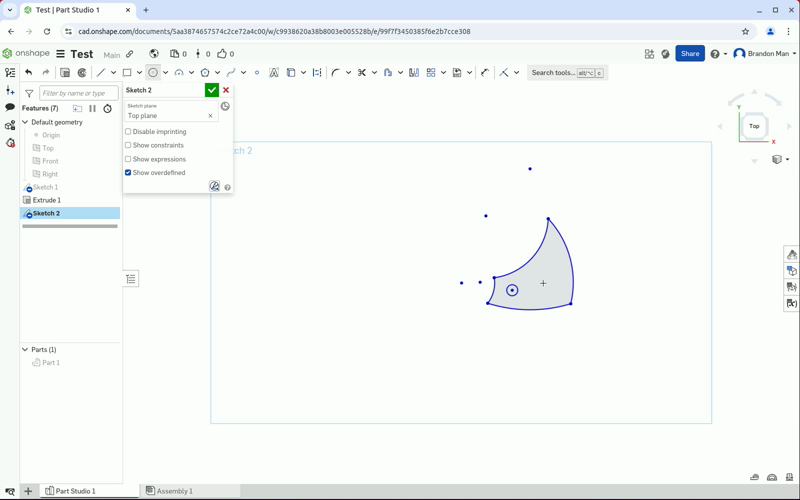
click(543, 282)
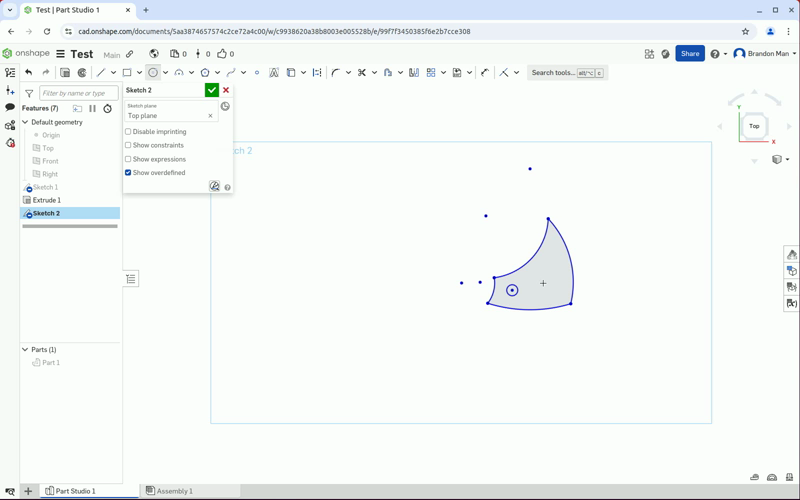
key_up(shift)
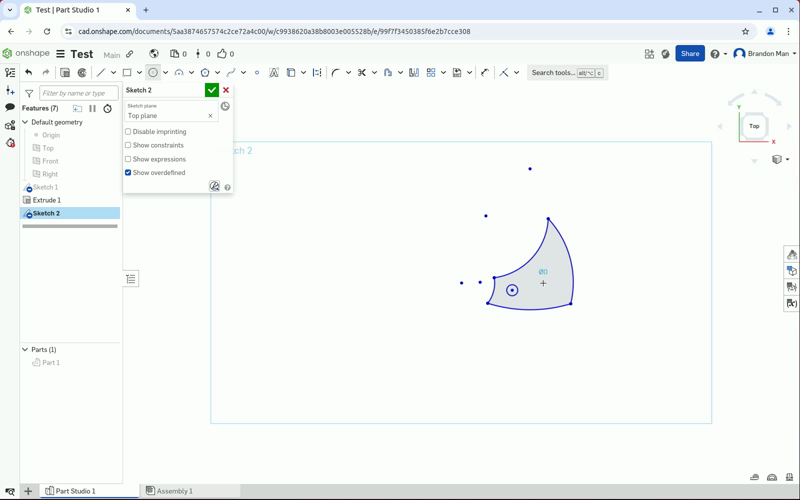
mouse_move(561, 282)
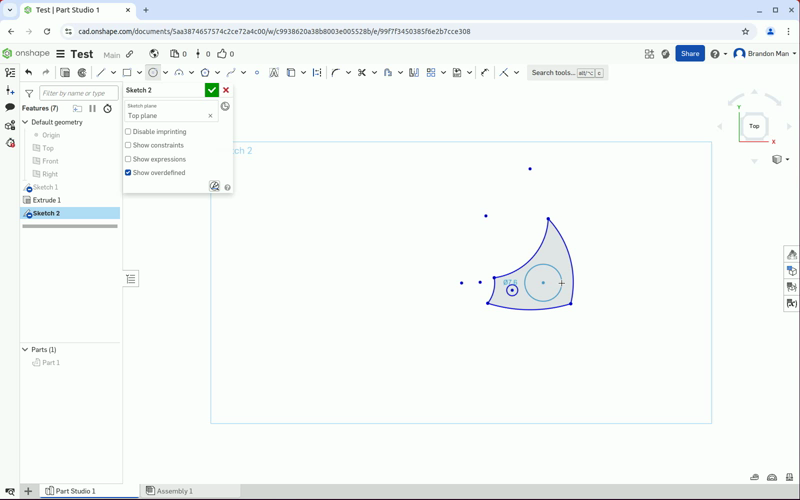
click(561, 282)
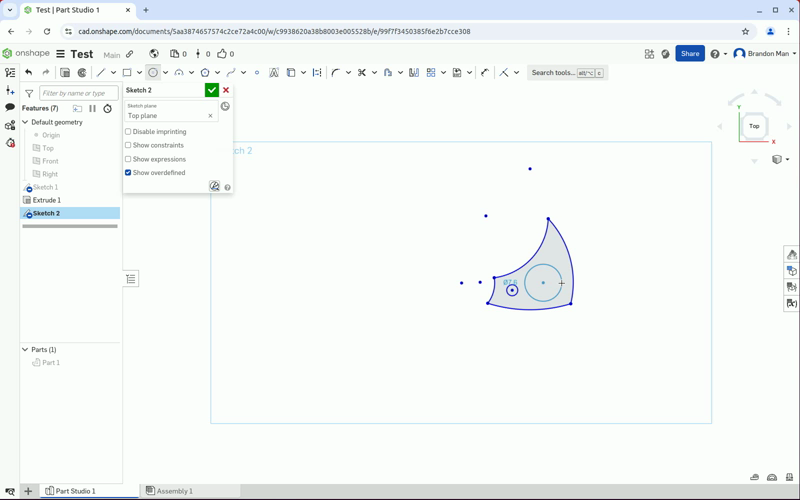
key(esc)
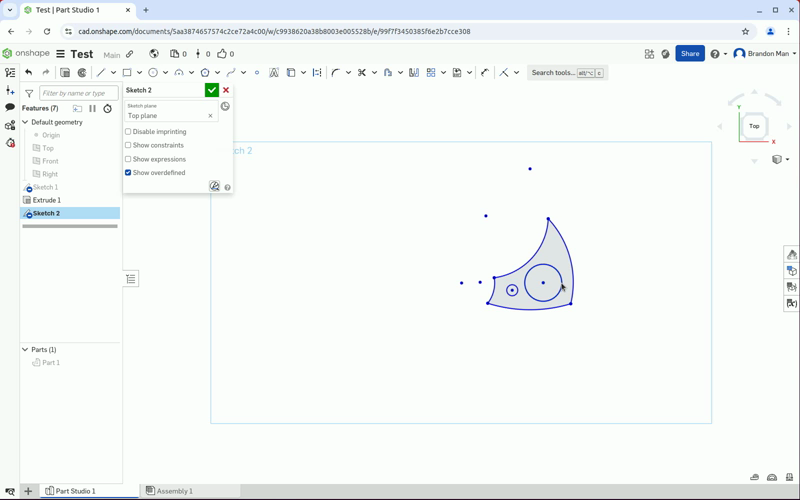
mouse_move(561, 247)
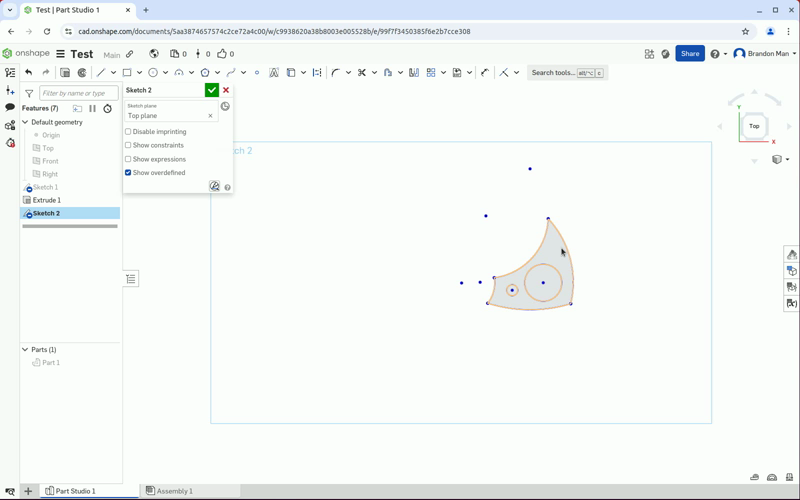
click(561, 247)
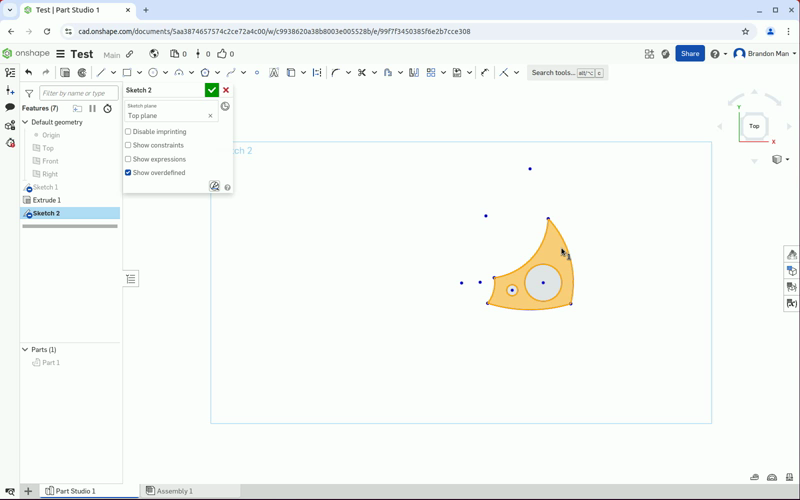
mouse_move(73, 352)
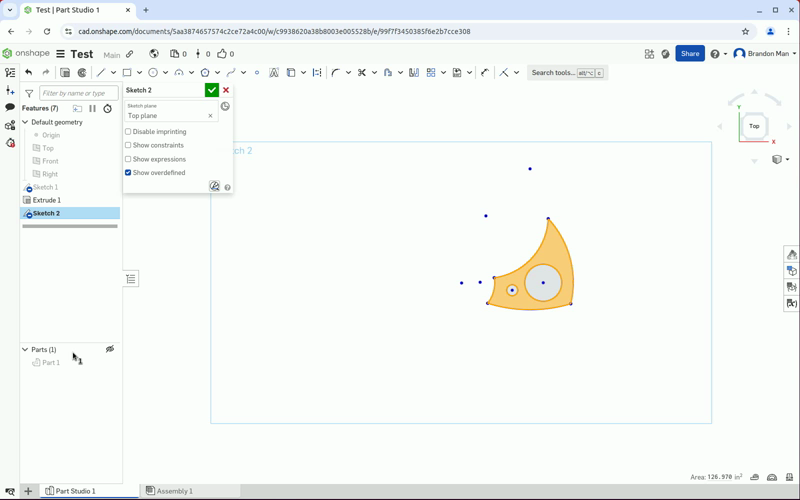
key(shift+y)
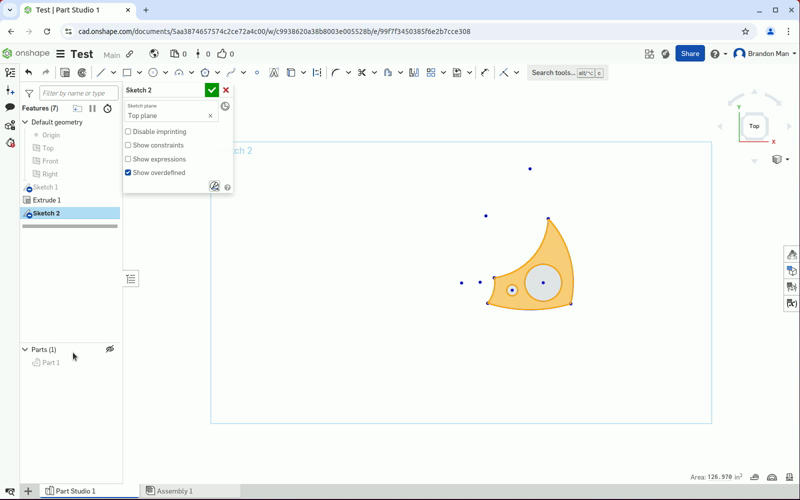
key(shift+e)
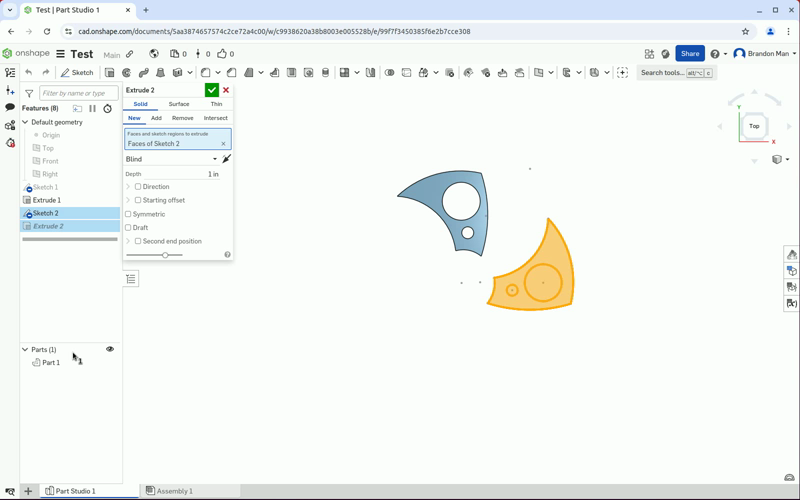
mouse_move(143, 106)
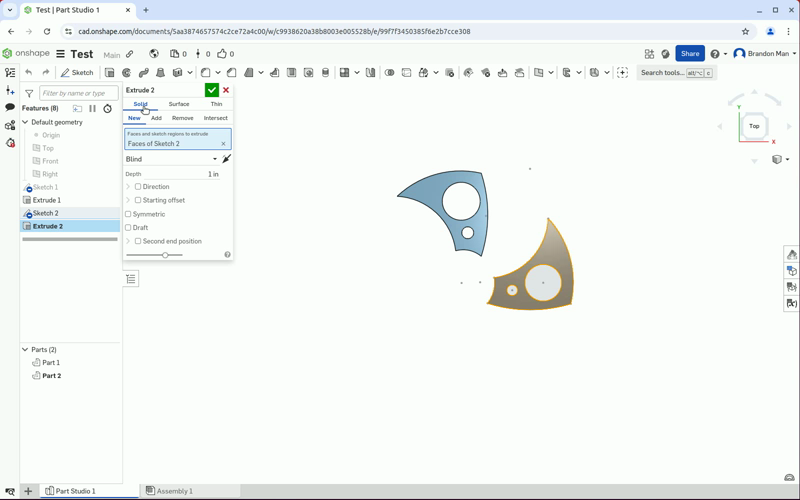
click(143, 106)
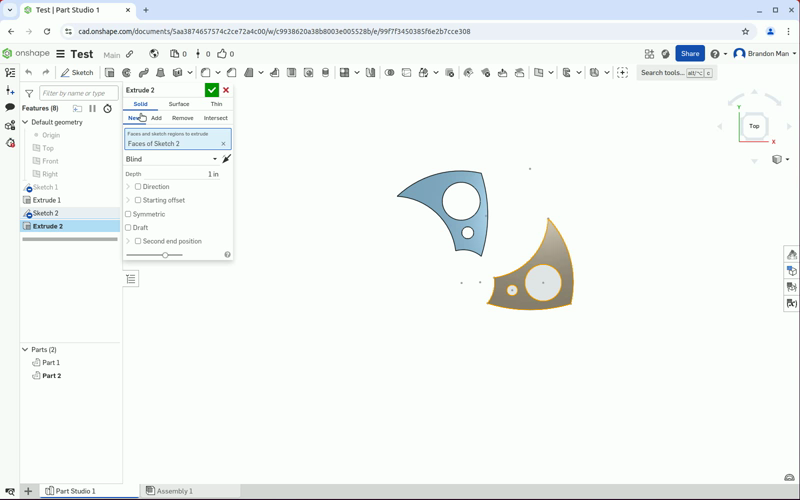
mouse_move(137, 120)
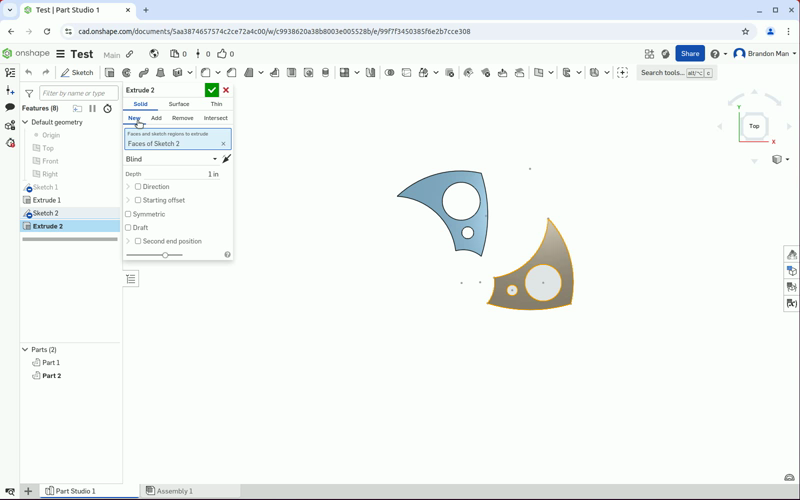
click(137, 120)
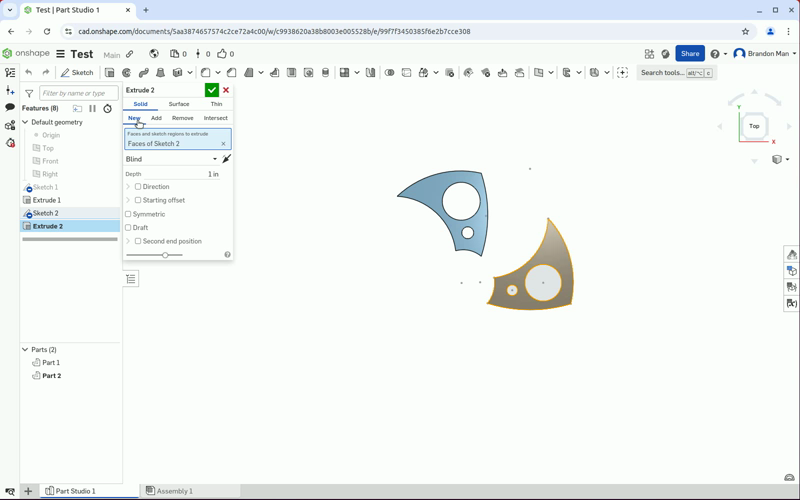
key(tab, 4)
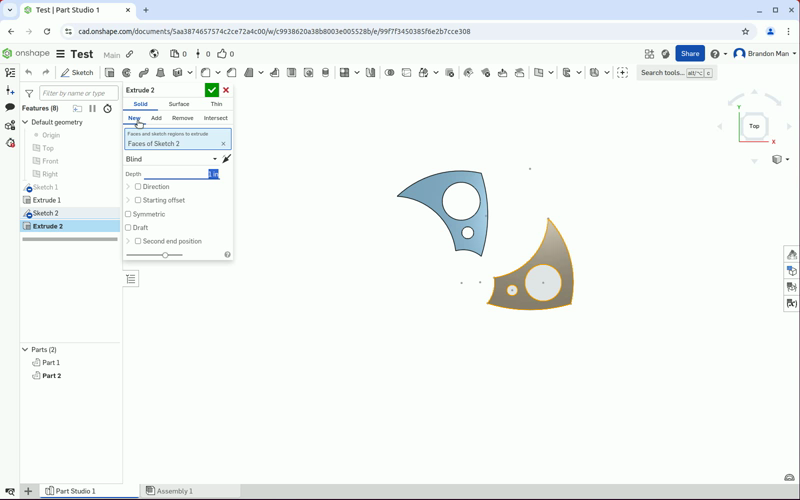
text(2.648)
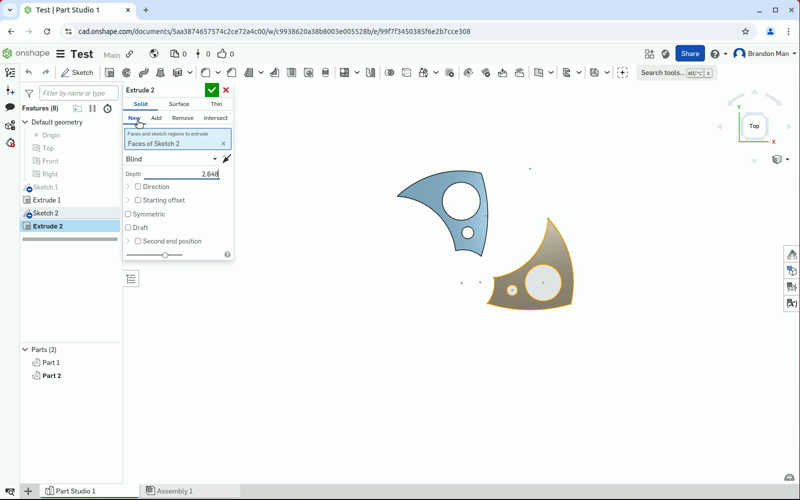
key(enter)
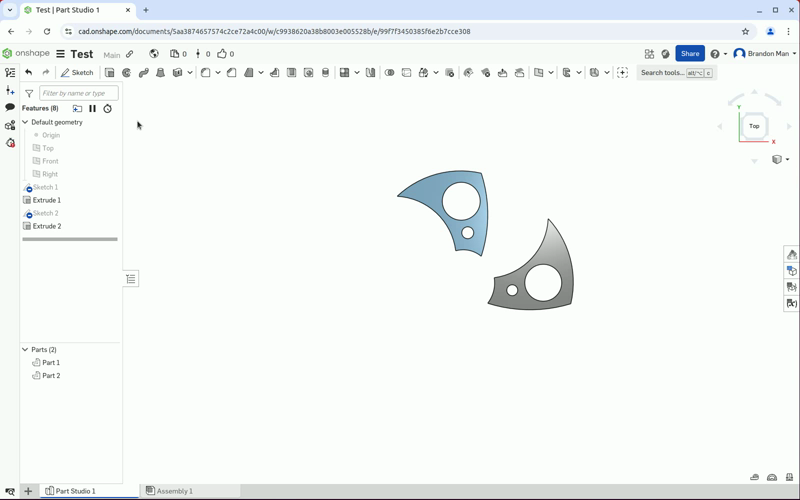
key(shift+h)
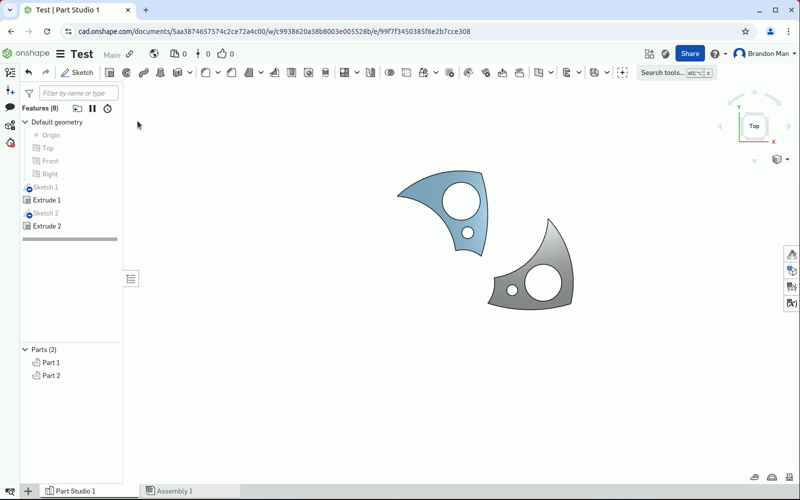
key(shift+h)
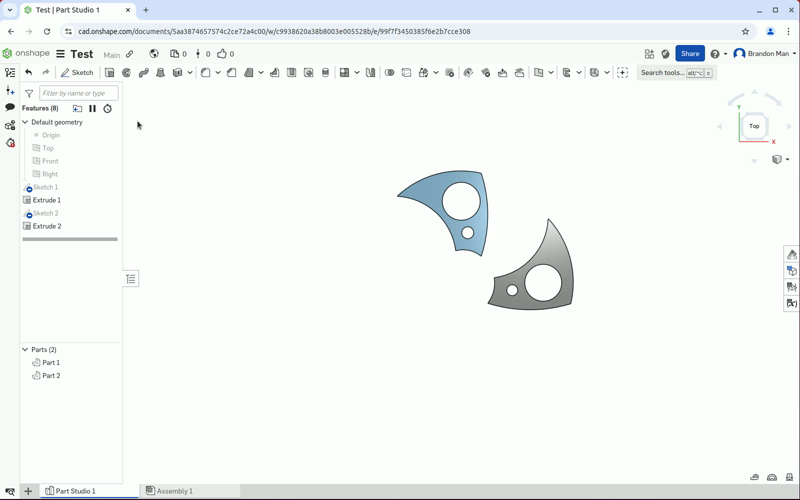
mouse_move(73, 189)
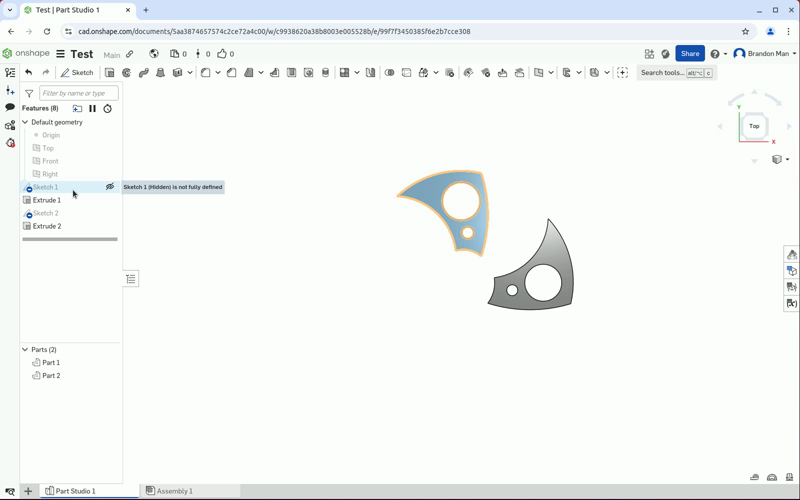
click(73, 189)
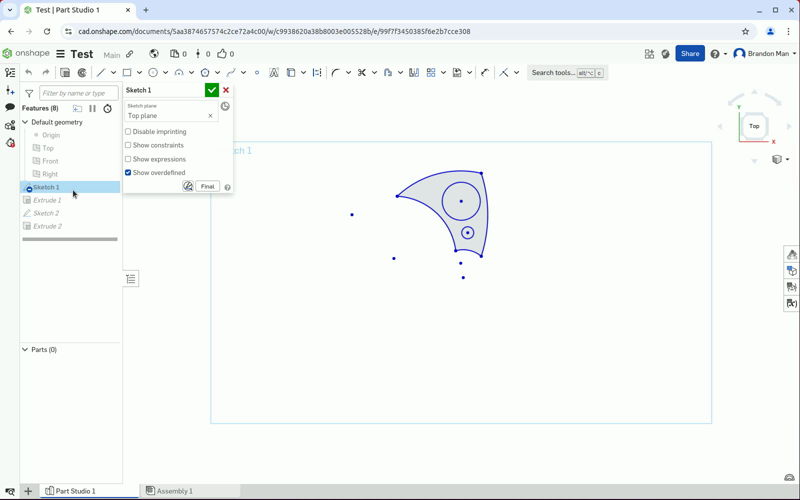
mouse_move(229, 92)
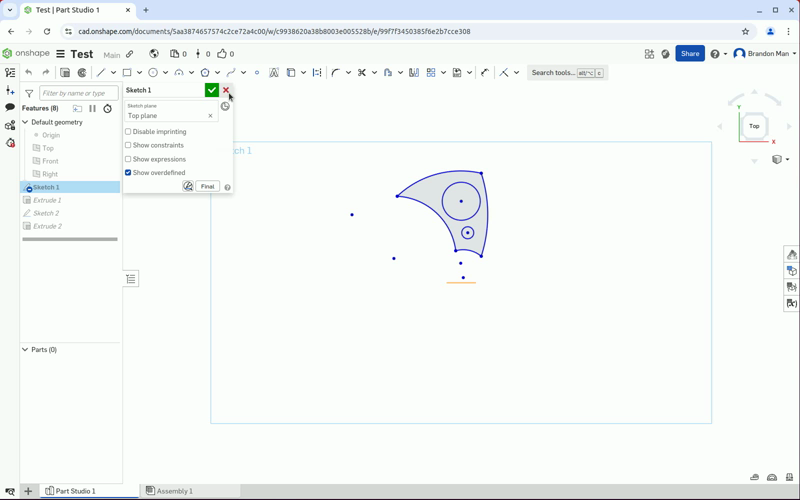
click(229, 92)
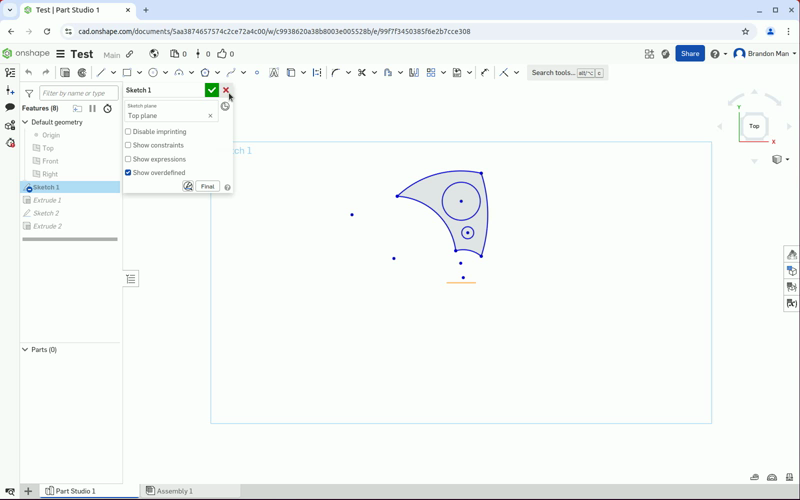
key(shift+s)
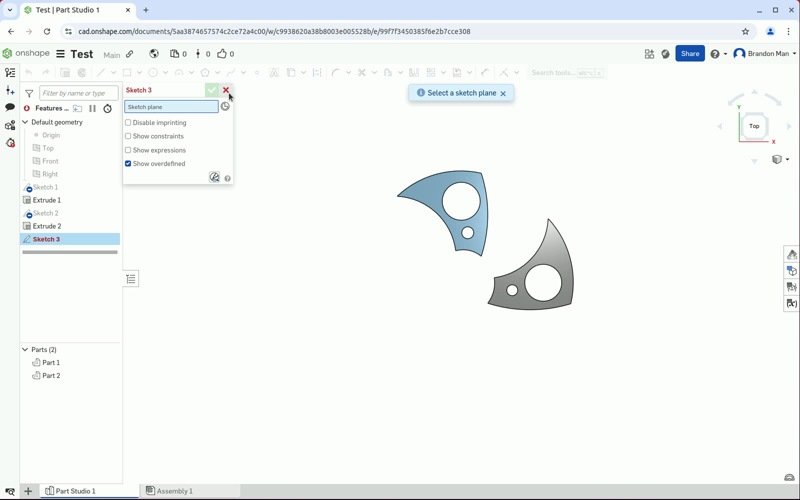
mouse_move(73, 150)
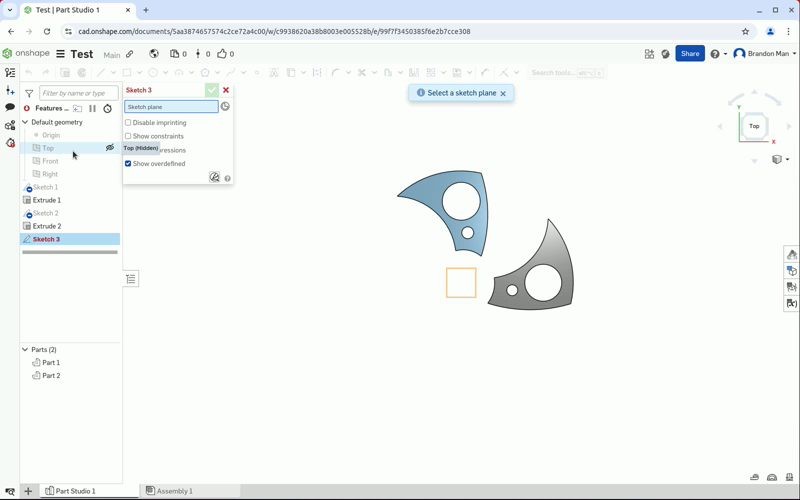
click(73, 150)
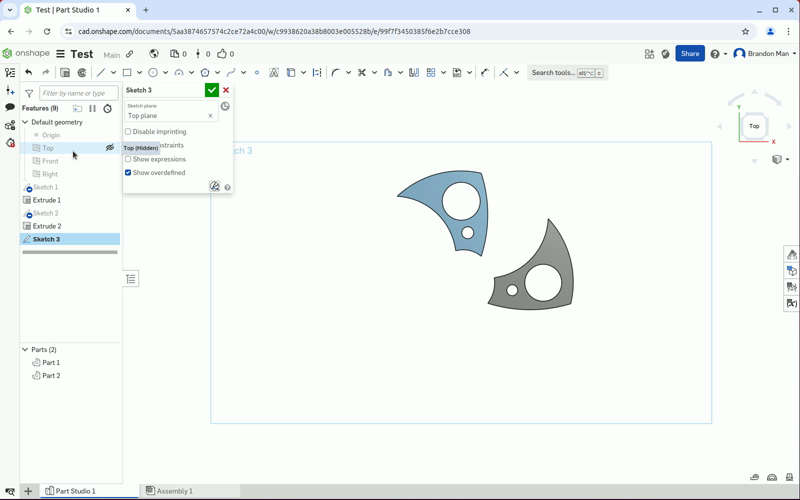
mouse_move(73, 352)
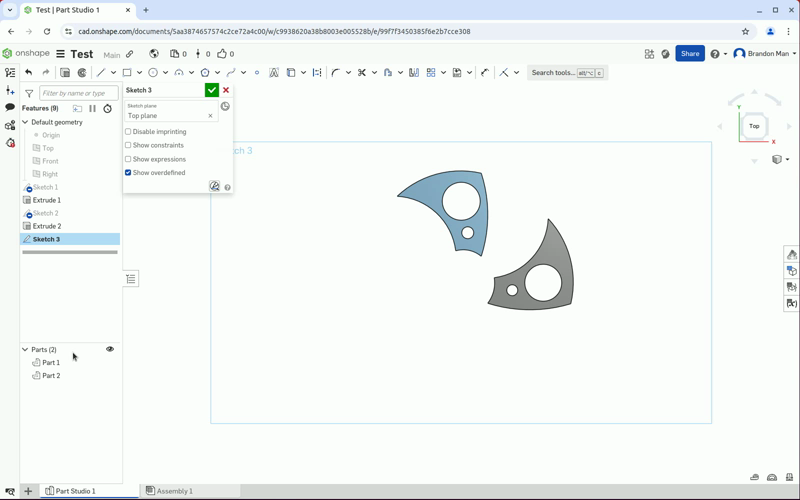
key(y)
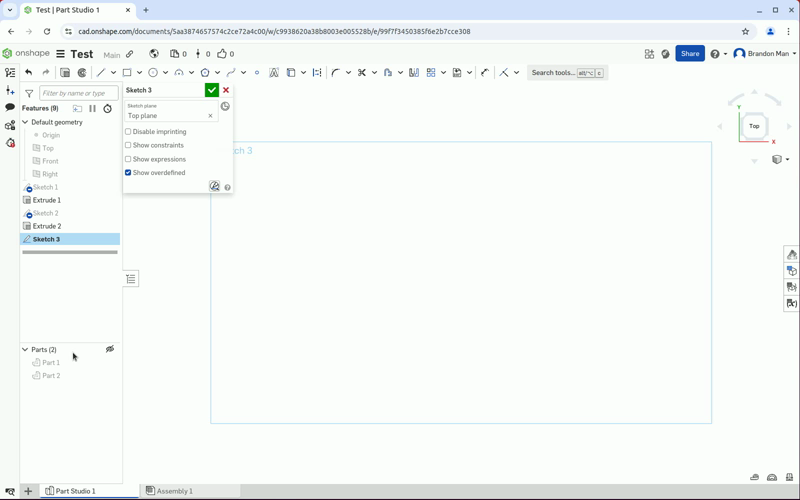
key(a)
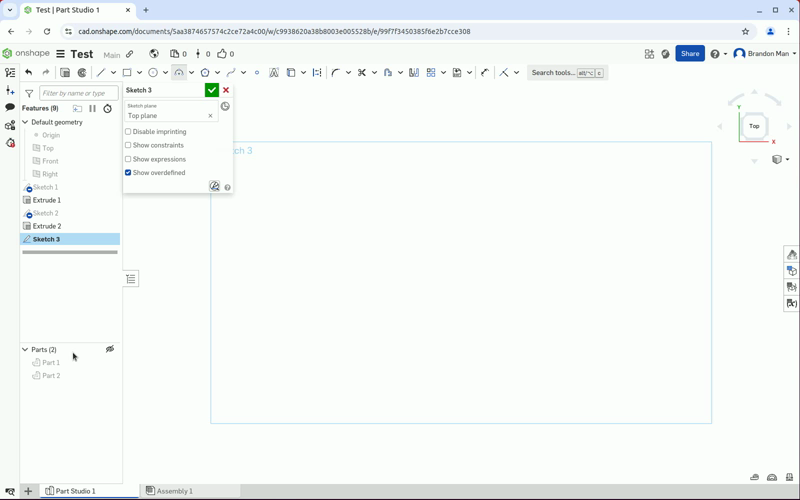
key_down(shift)
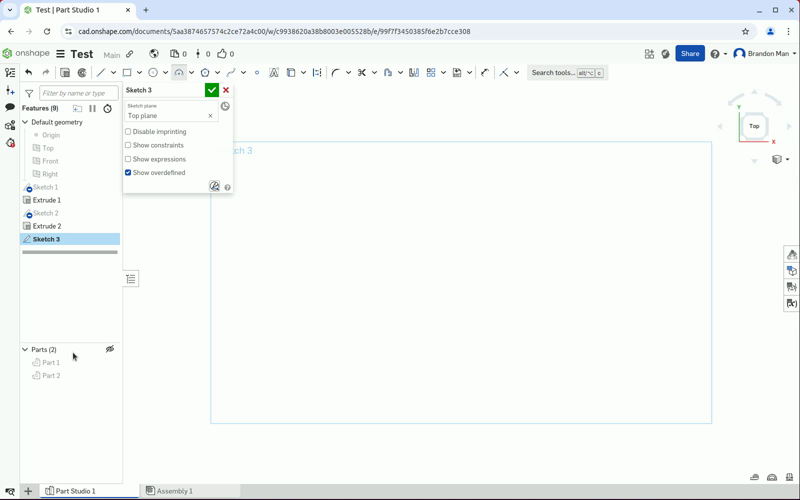
mouse_move(439, 393)
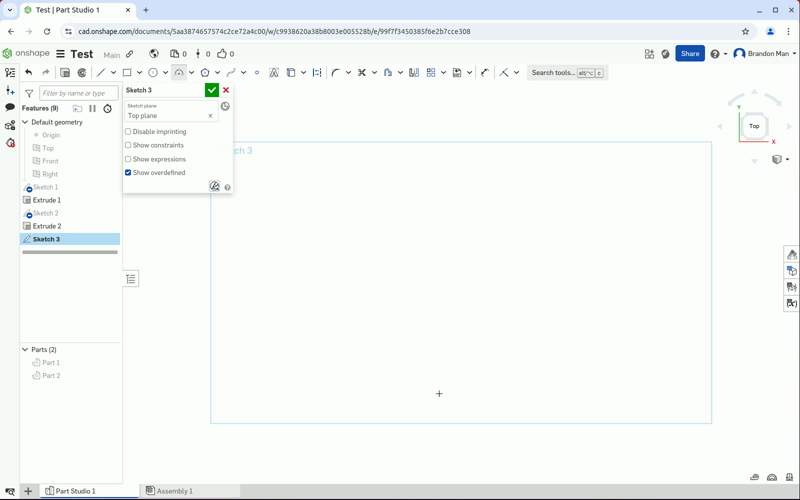
click(439, 393)
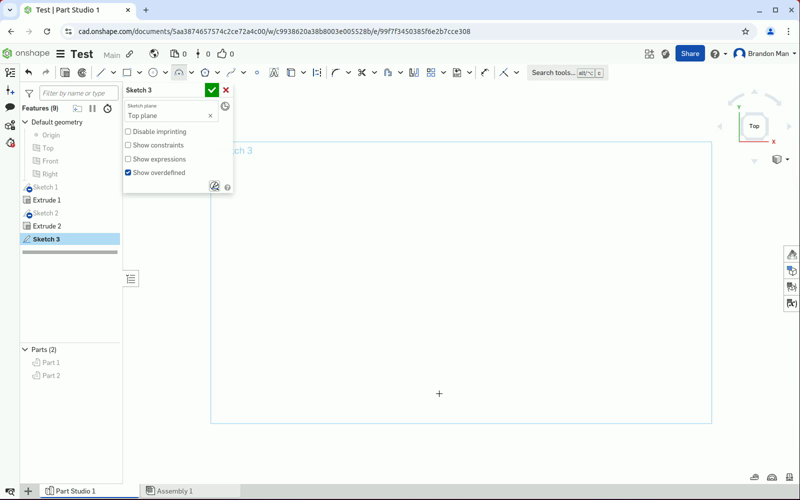
key_up(shift)
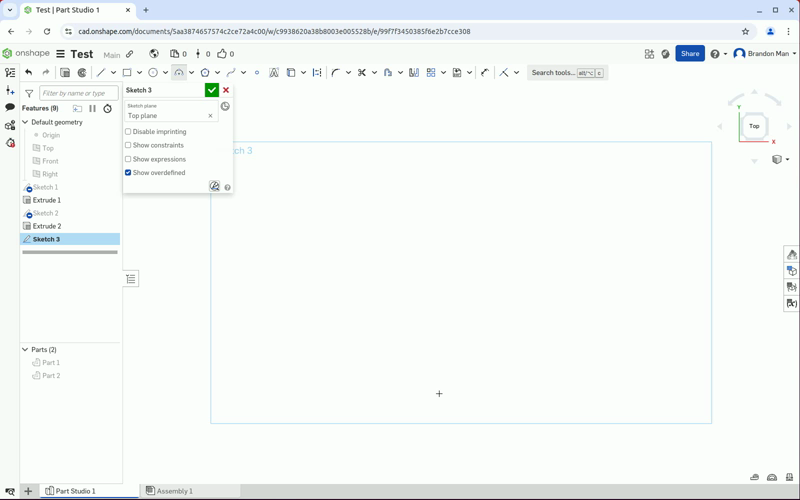
key_down(shift)
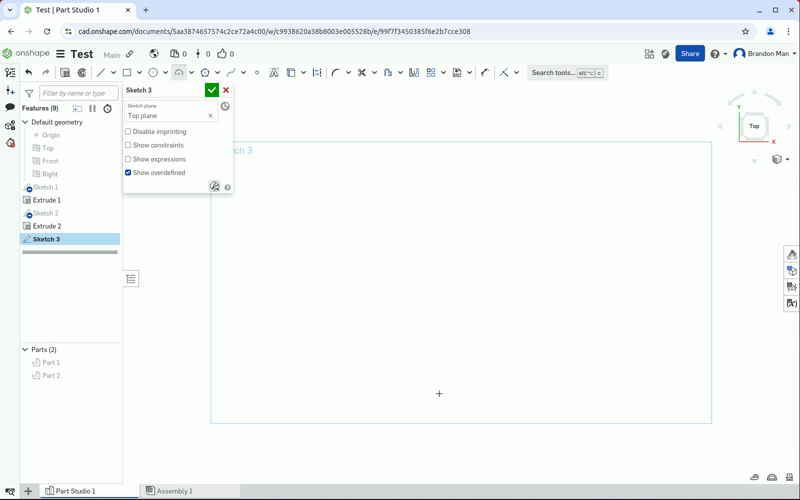
mouse_move(524, 369)
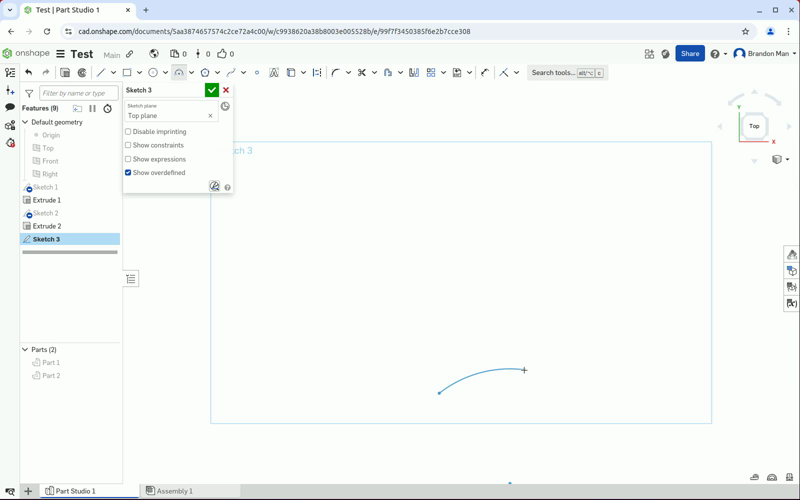
click(524, 369)
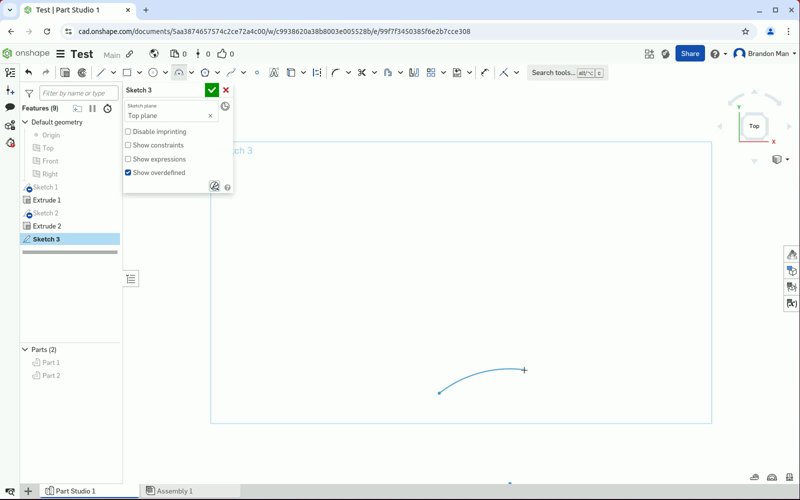
mouse_move(484, 392)
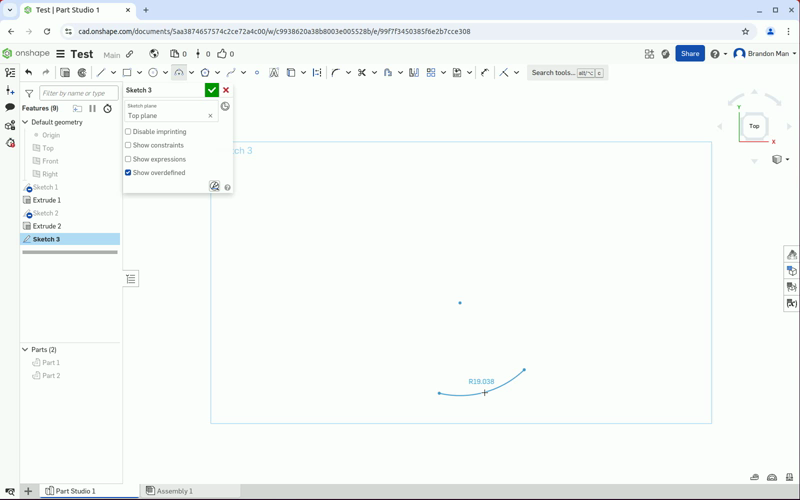
click(484, 392)
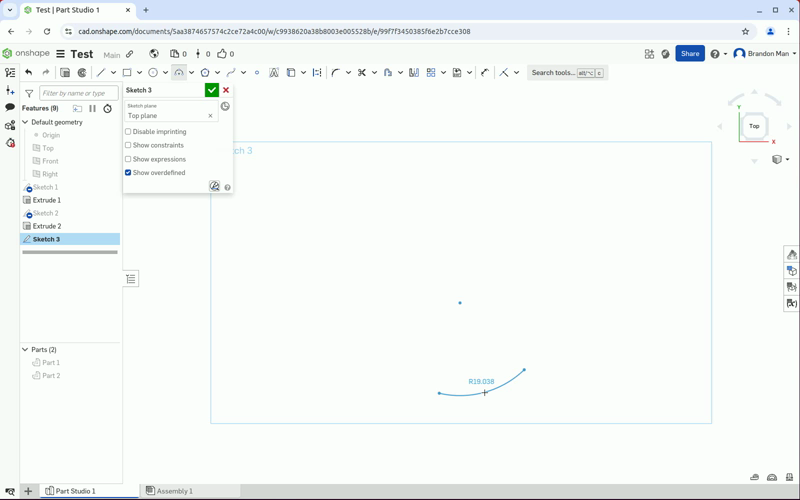
key_up(shift)
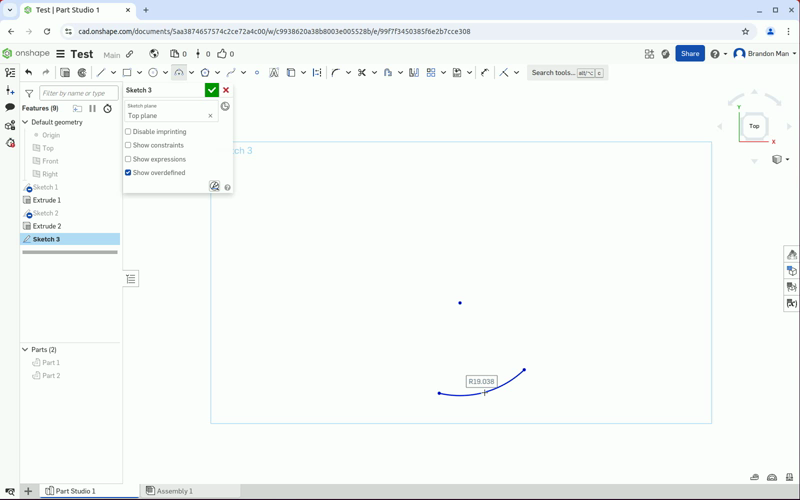
mouse_move(524, 369)
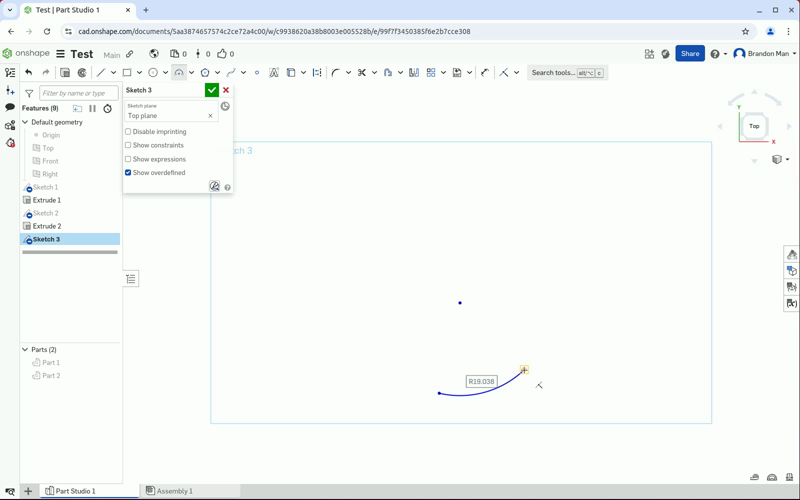
click(524, 369)
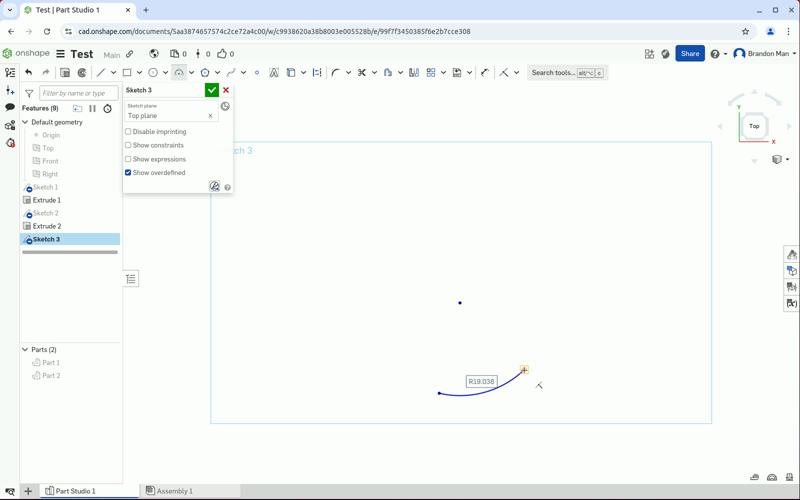
key_down(shift)
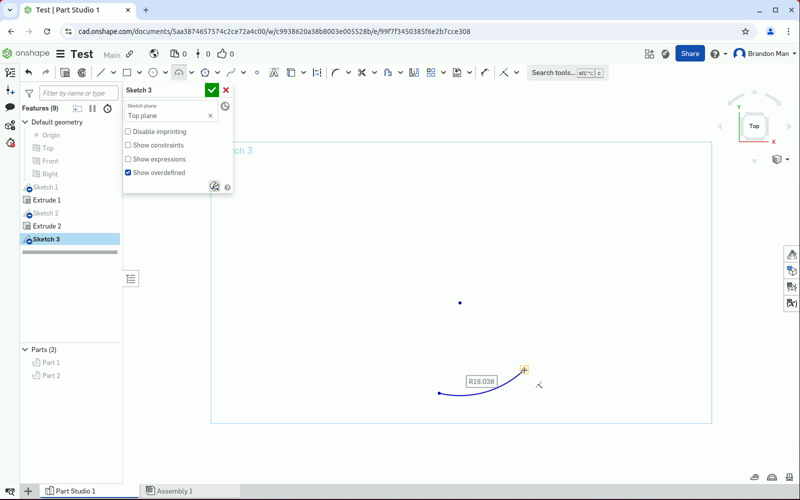
mouse_move(465, 315)
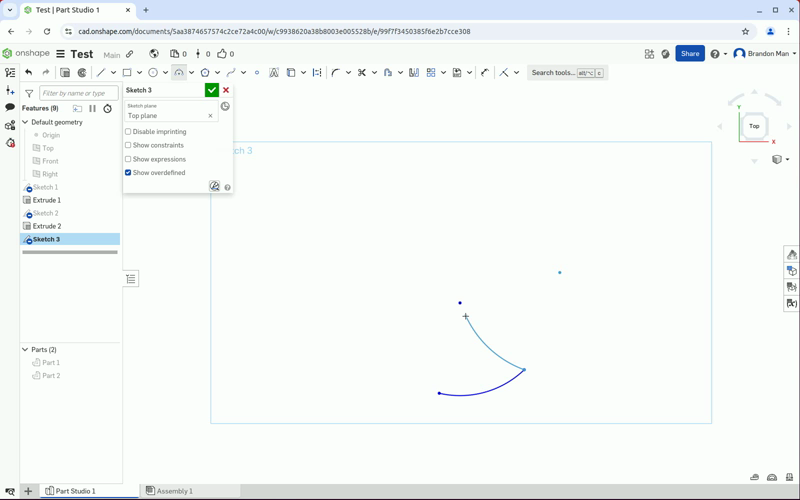
click(465, 315)
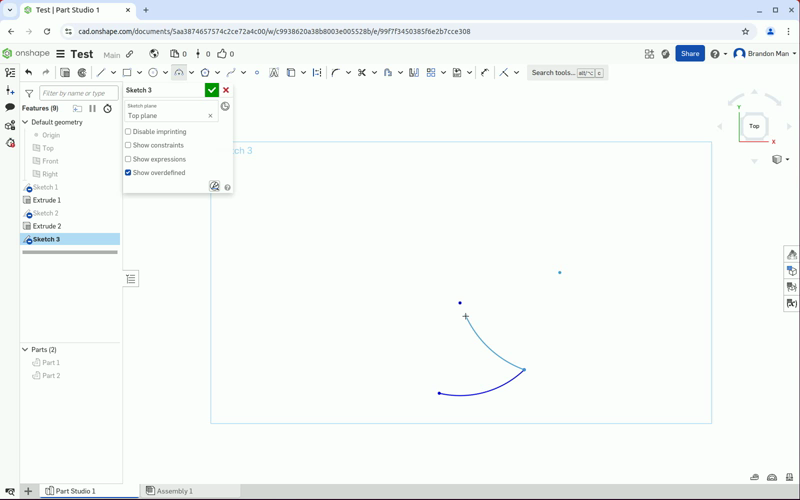
mouse_move(485, 353)
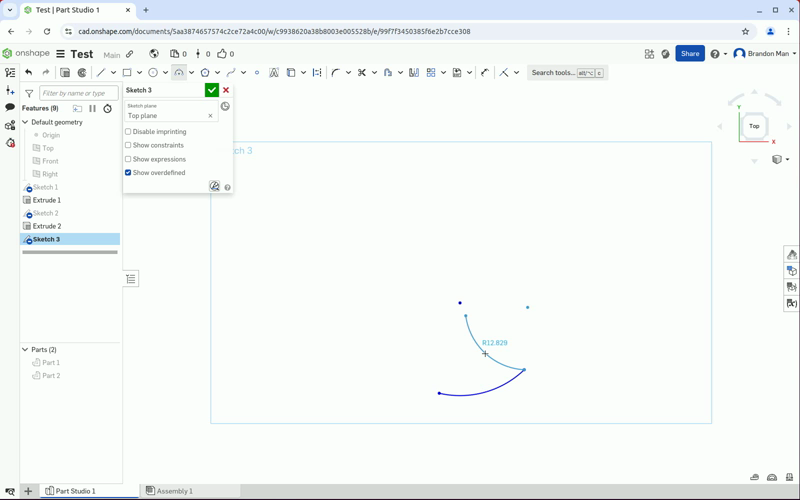
click(485, 353)
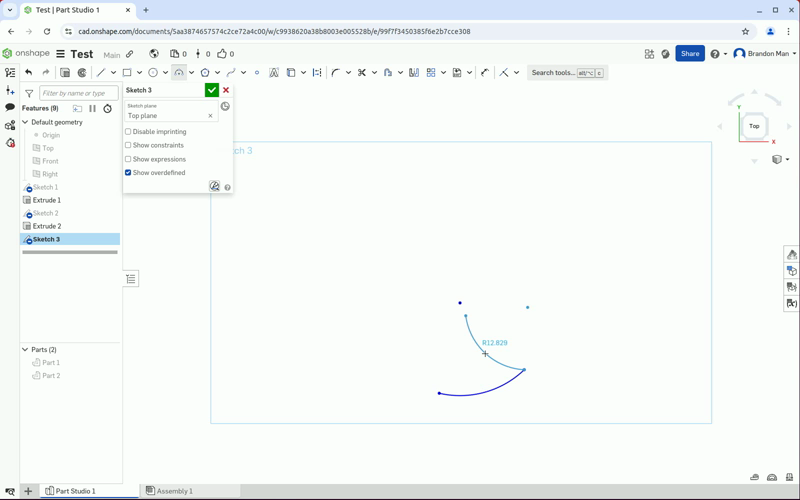
key_up(shift)
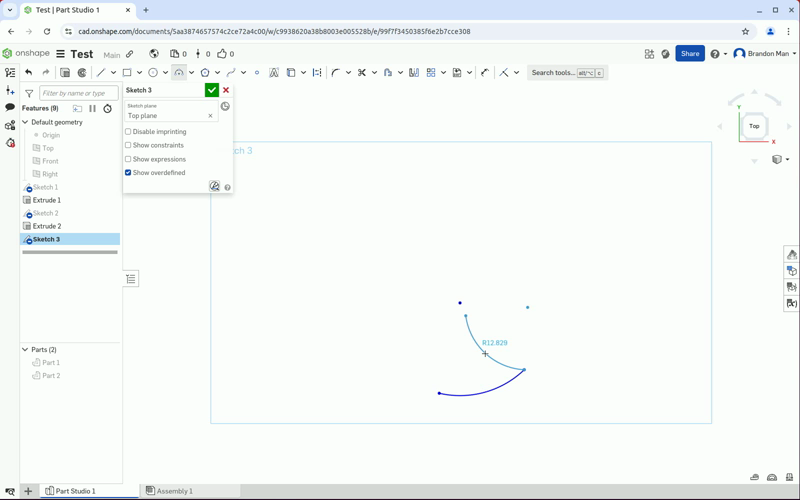
mouse_move(465, 315)
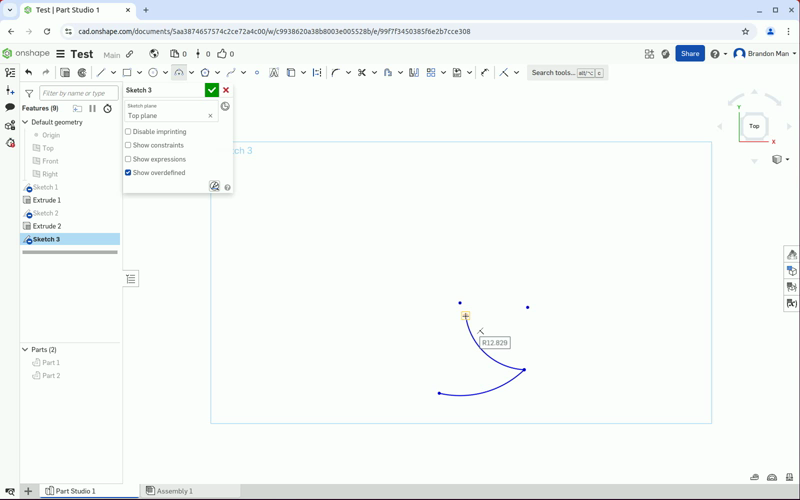
click(465, 315)
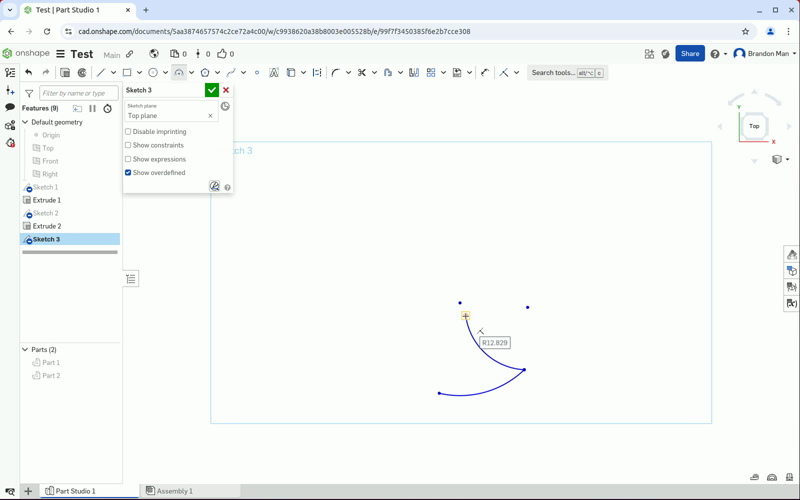
key_down(shift)
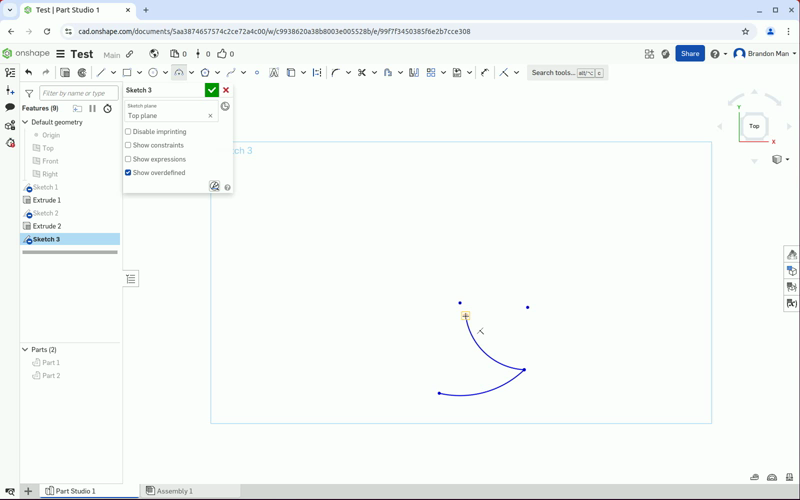
mouse_move(440, 309)
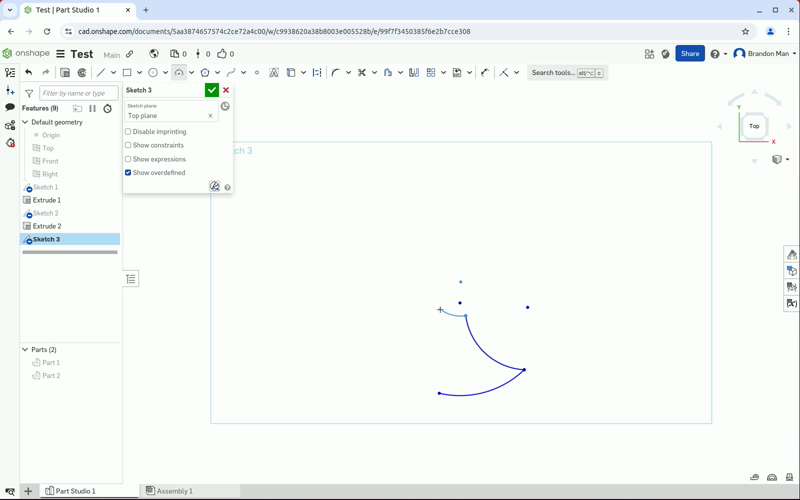
click(440, 309)
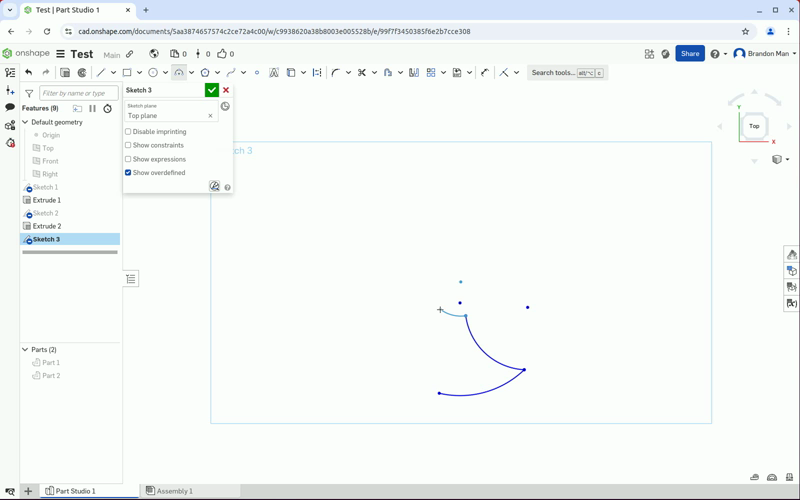
mouse_move(452, 314)
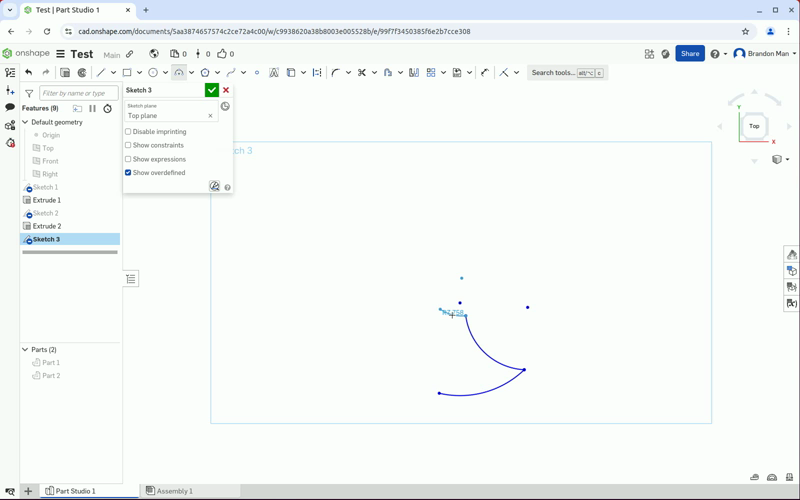
click(452, 314)
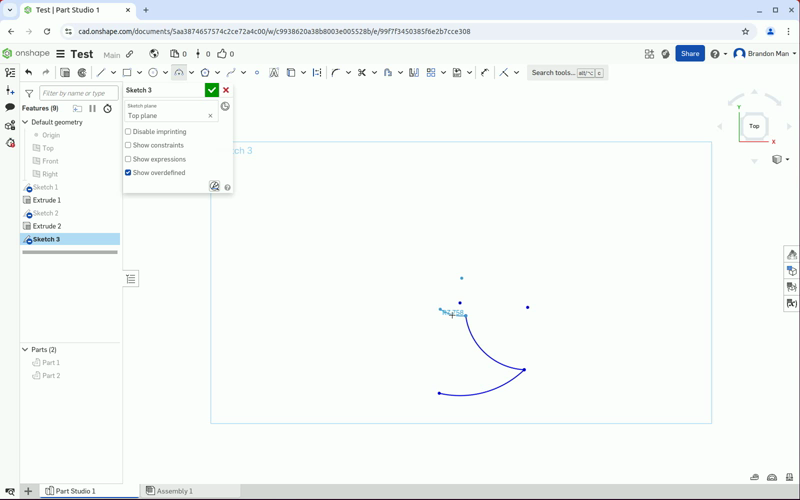
key_up(shift)
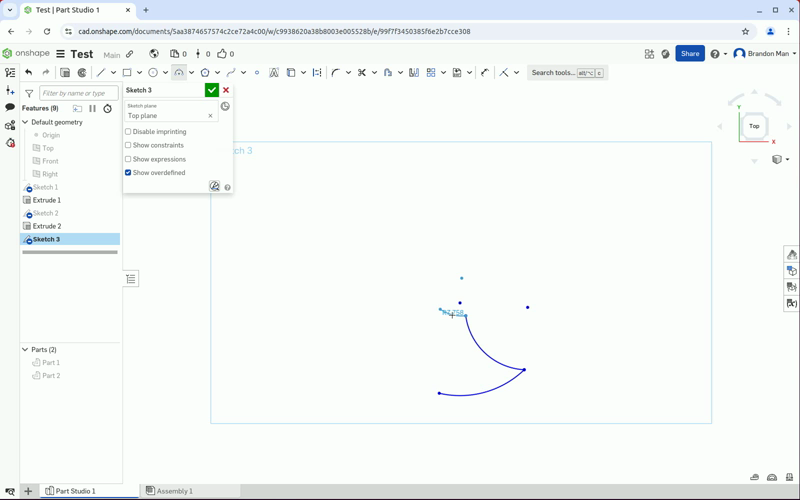
mouse_move(440, 309)
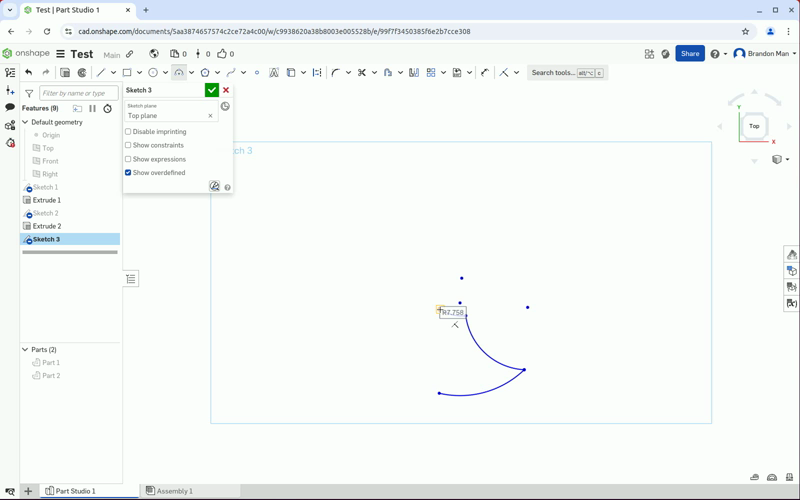
click(440, 309)
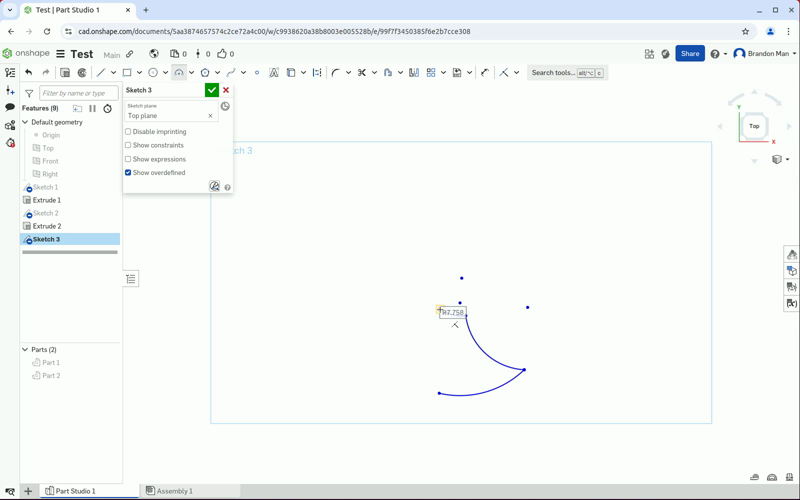
mouse_move(439, 393)
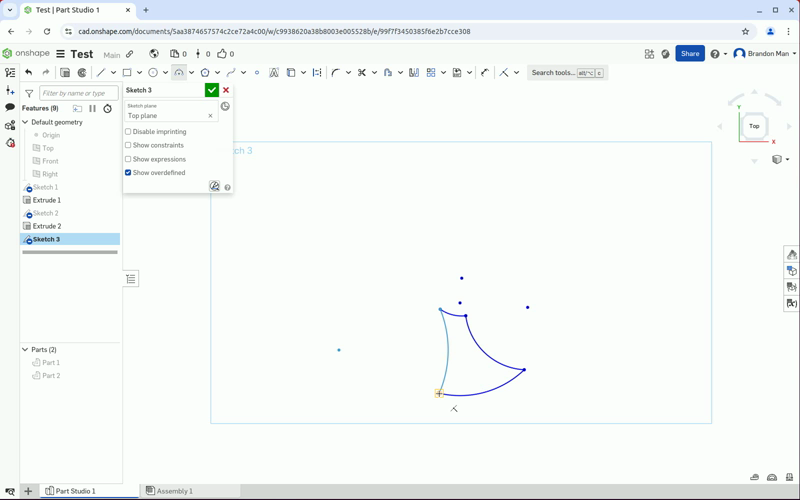
click(439, 393)
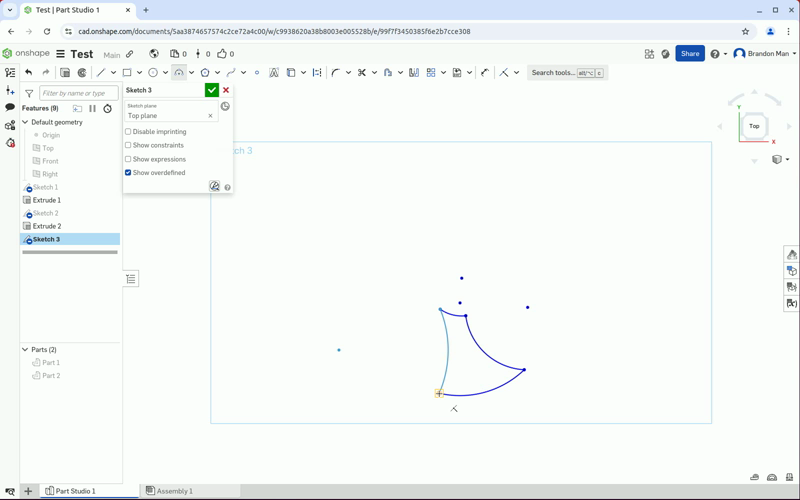
key_down(shift)
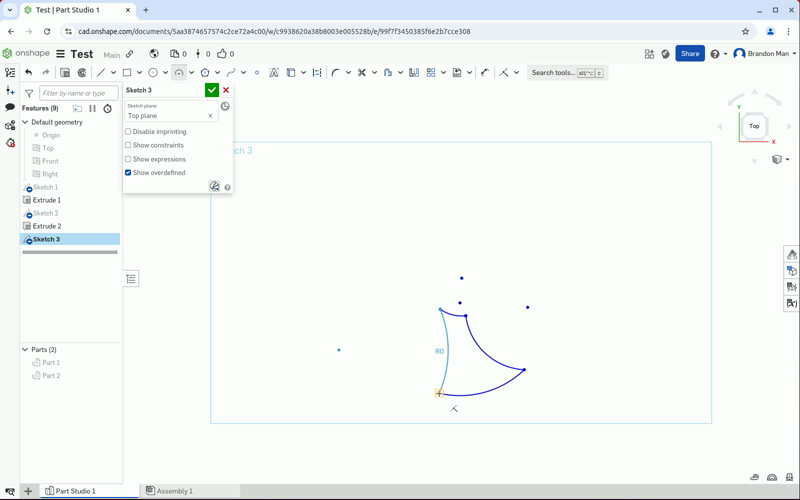
mouse_move(433, 351)
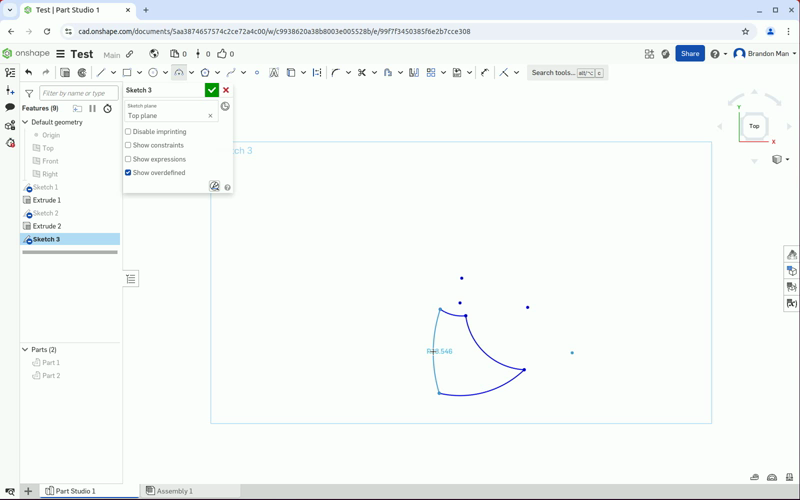
click(433, 351)
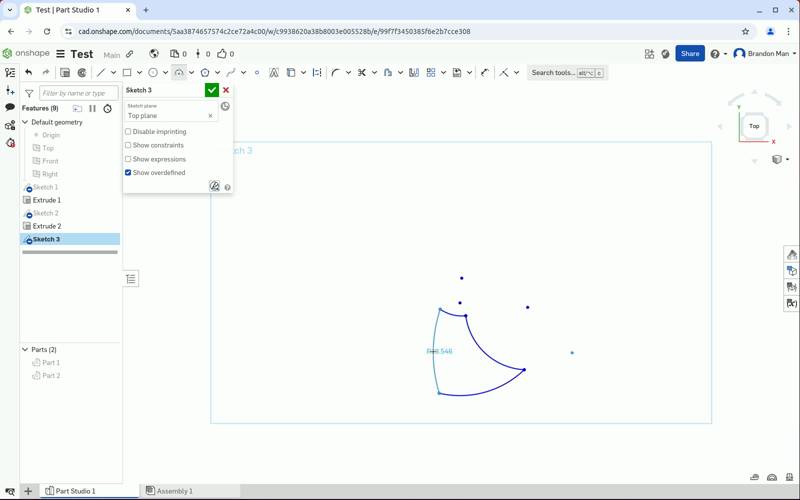
key_up(shift)
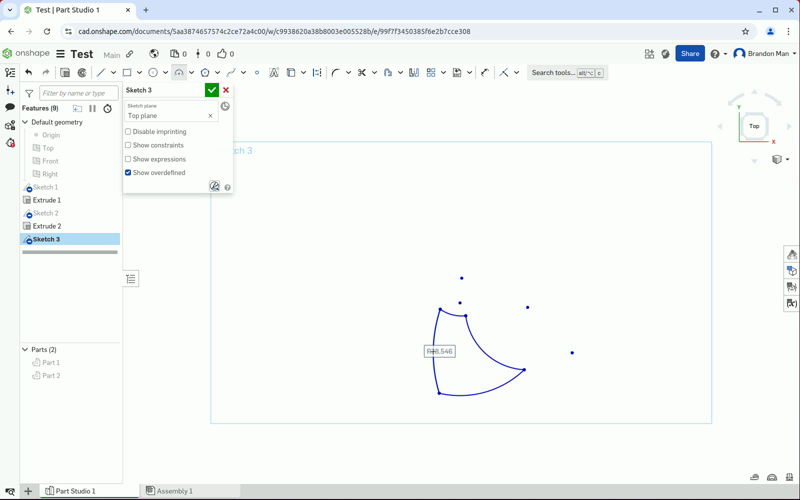
key(esc)
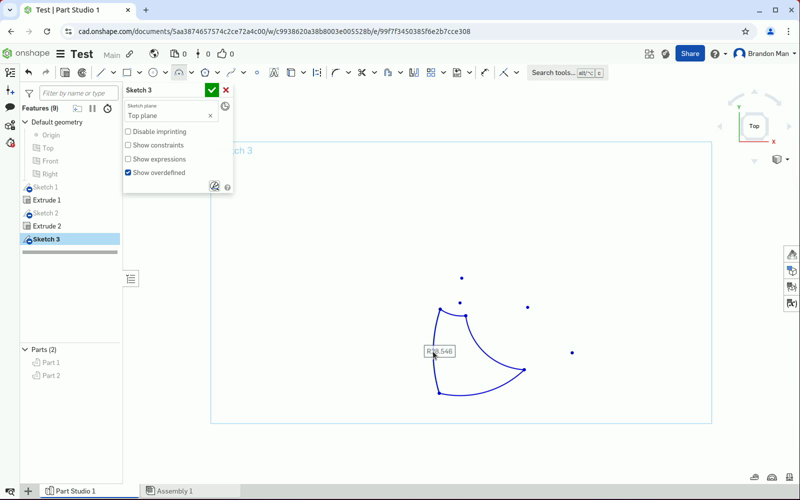
key(c)
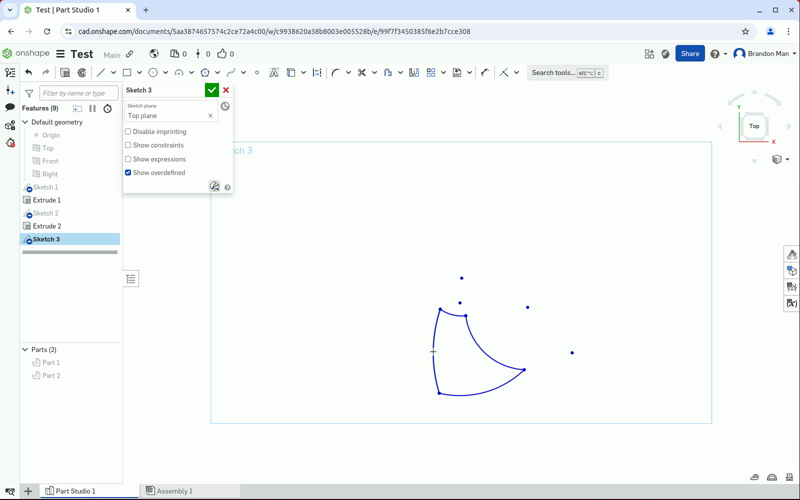
key_down(shift)
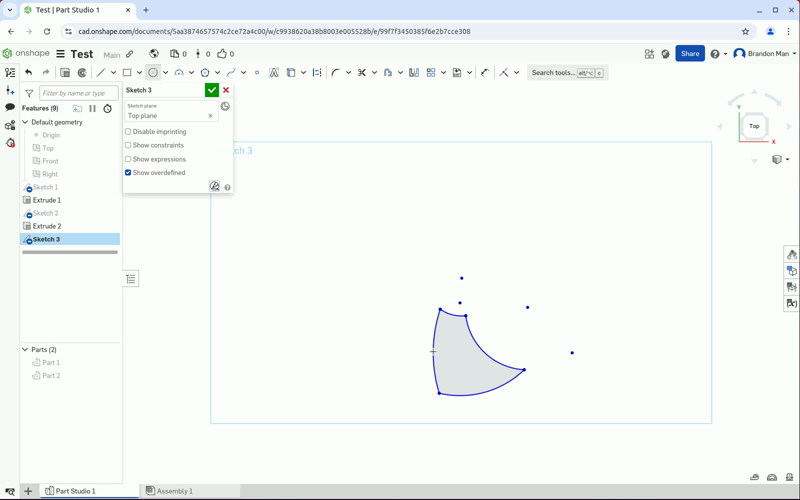
mouse_move(460, 365)
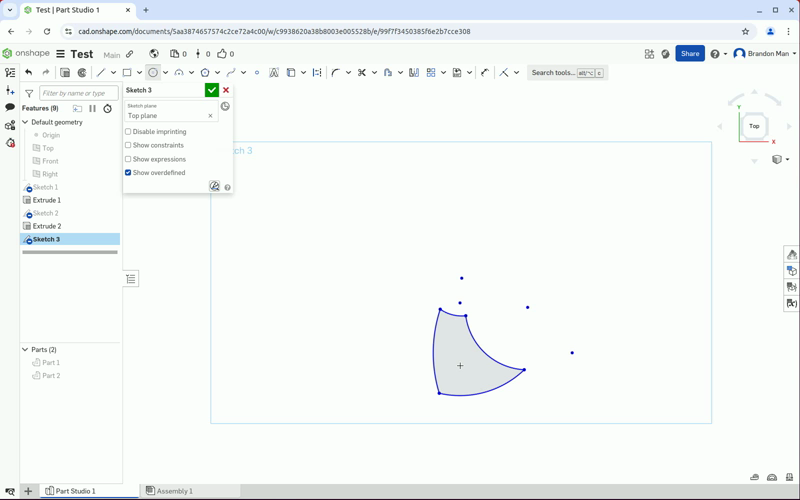
click(460, 365)
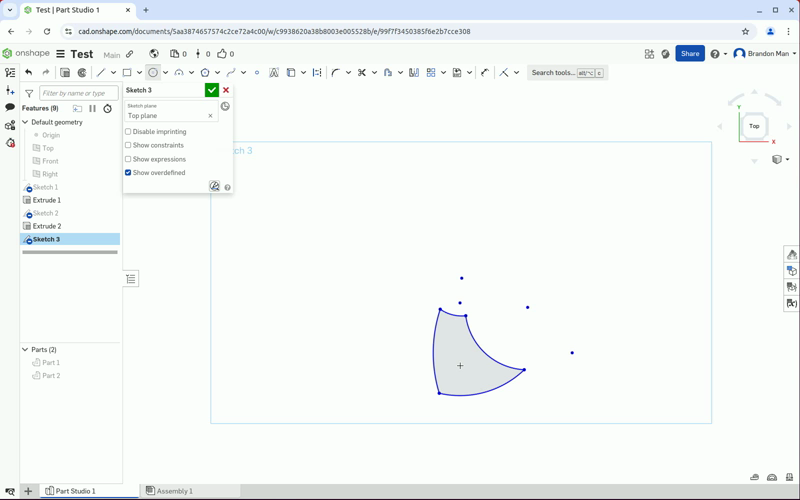
key_up(shift)
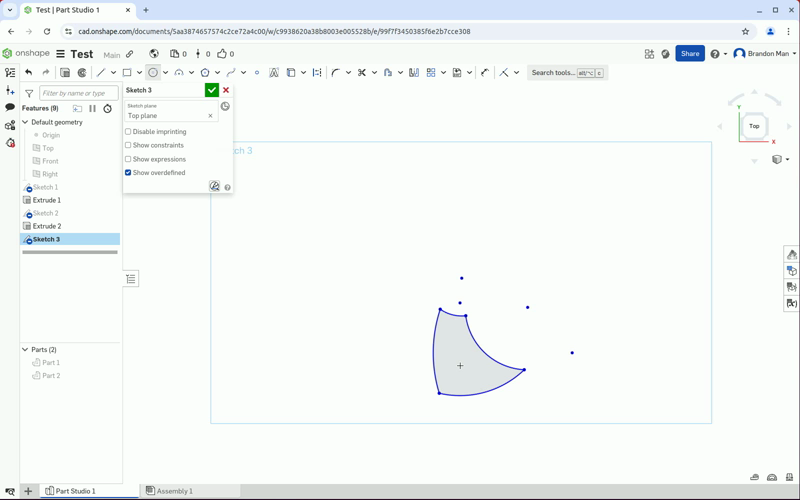
mouse_move(478, 365)
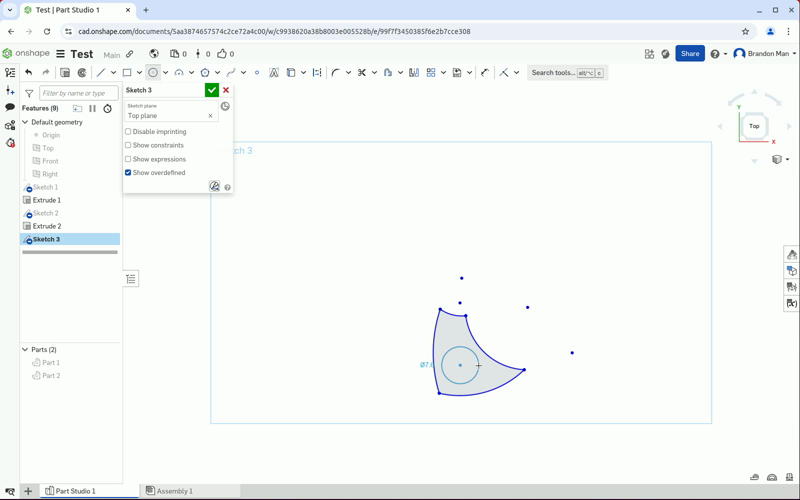
click(478, 365)
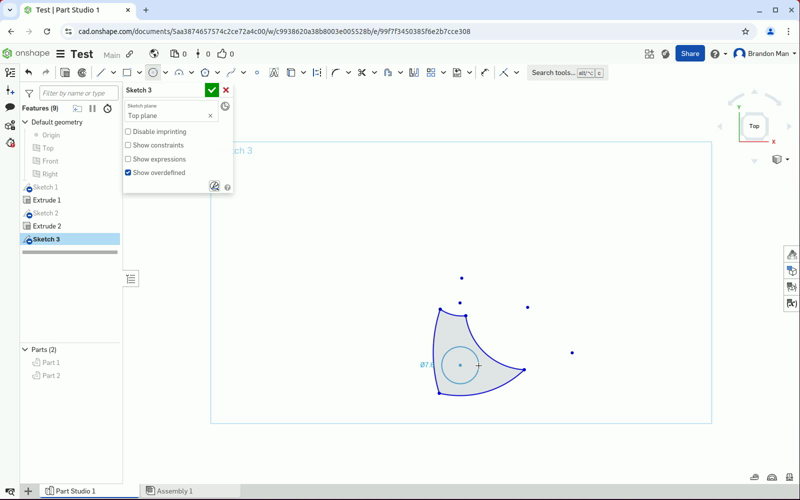
key(esc)
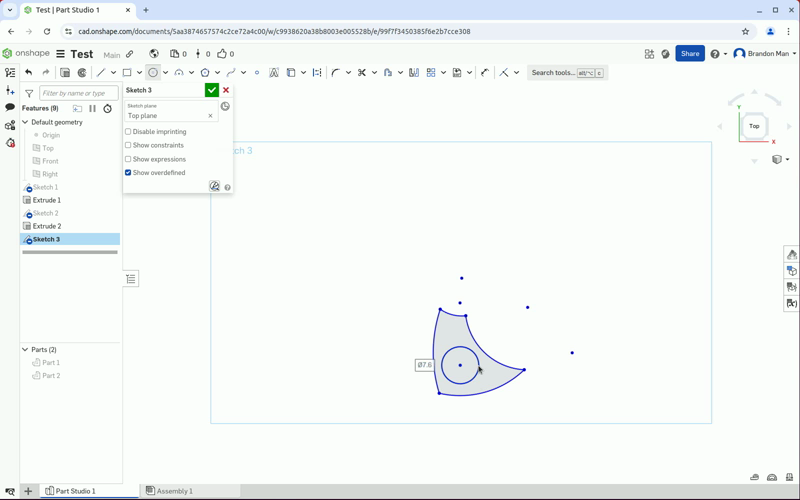
key(c)
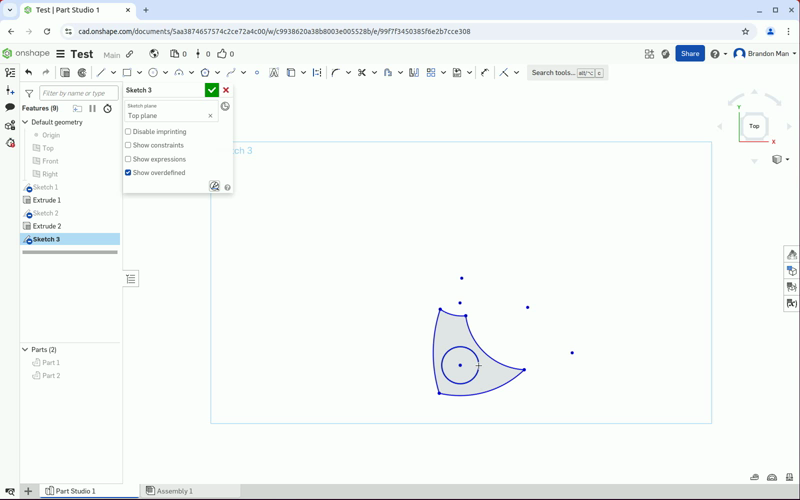
key_down(shift)
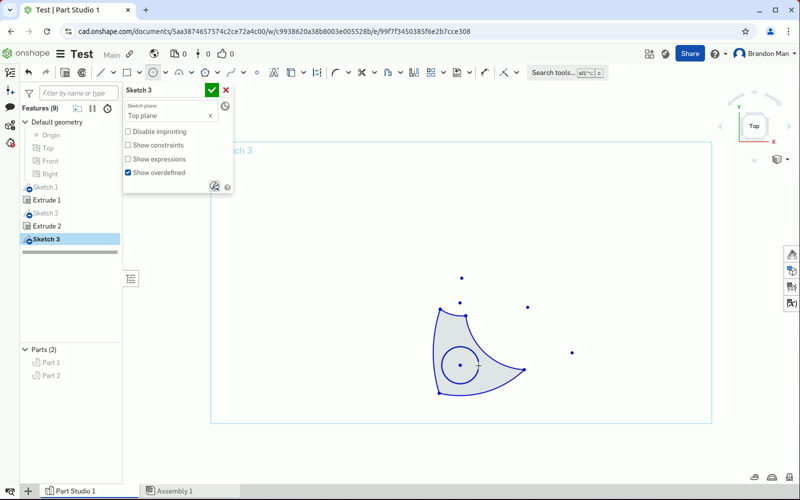
mouse_move(453, 334)
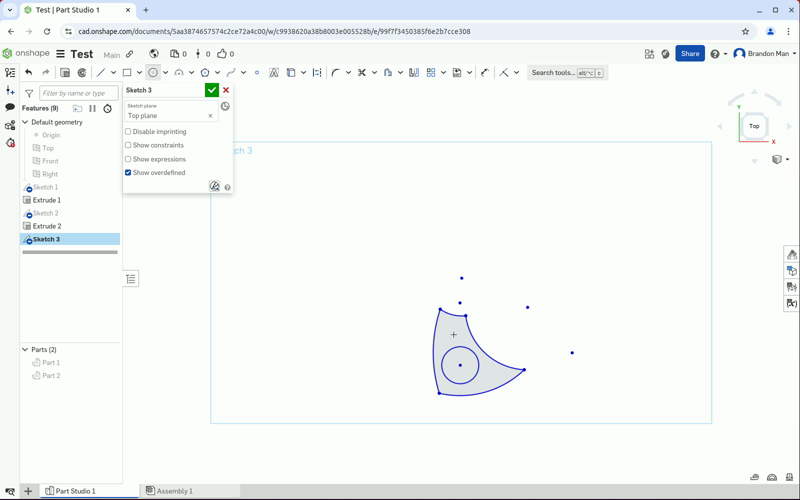
click(453, 334)
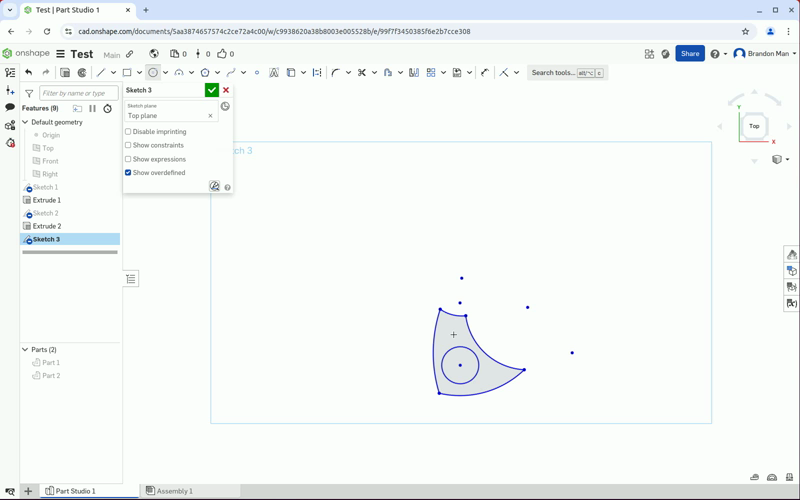
key_up(shift)
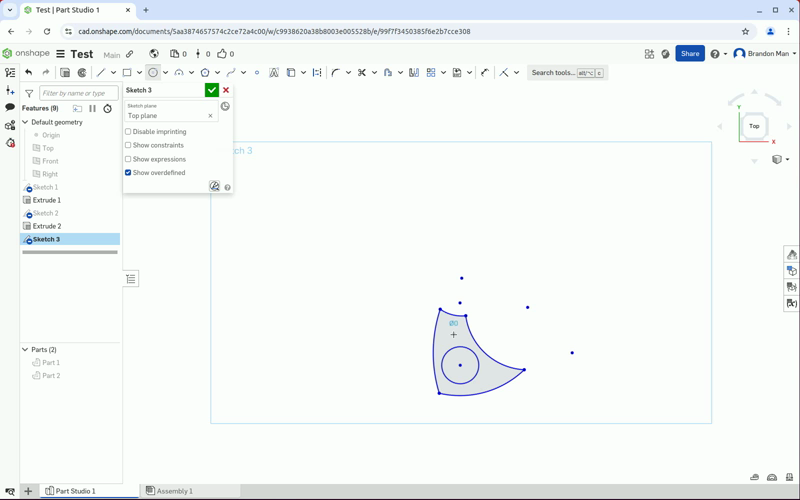
mouse_move(459, 334)
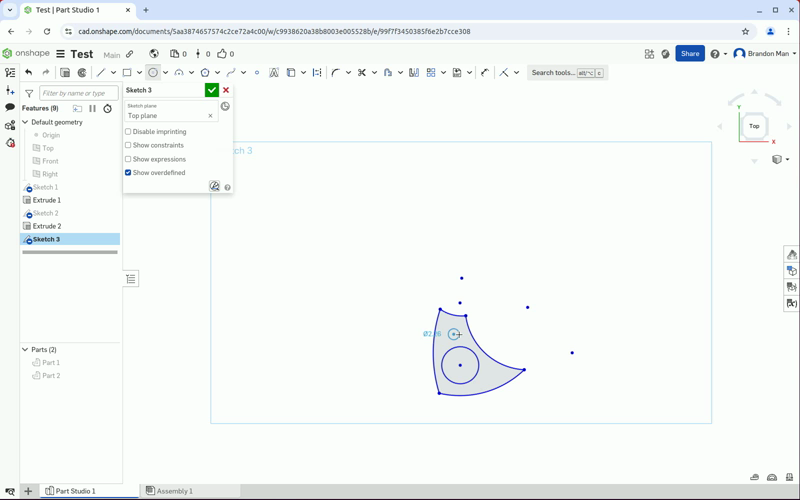
click(459, 334)
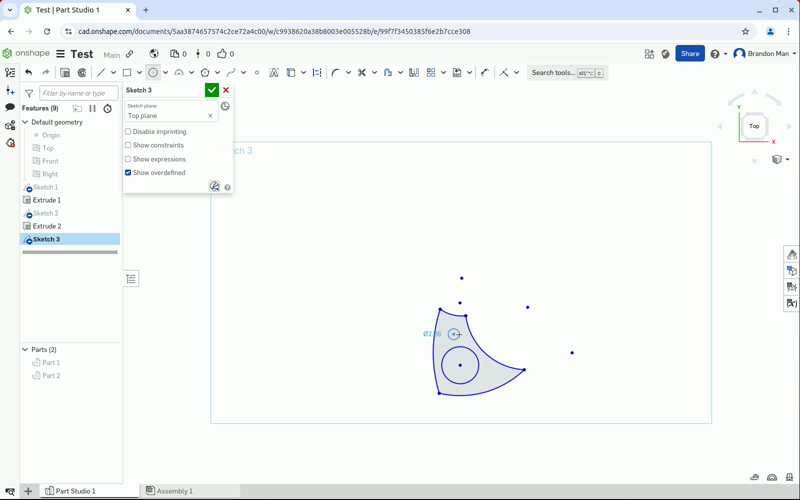
key(esc)
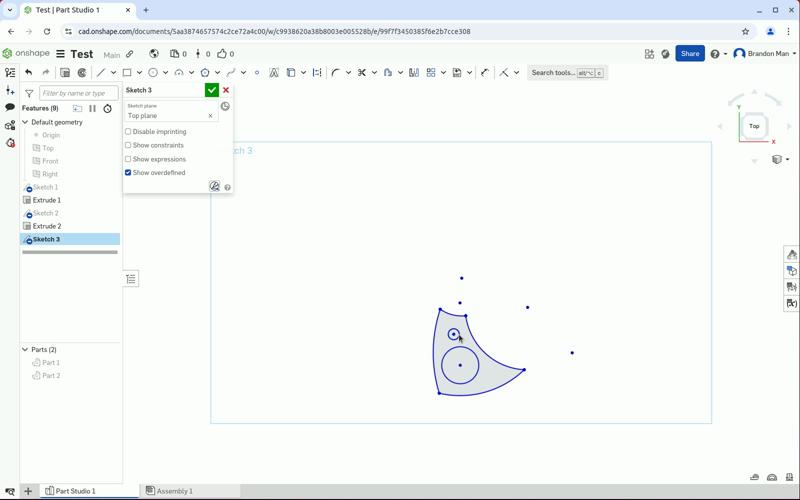
mouse_move(480, 385)
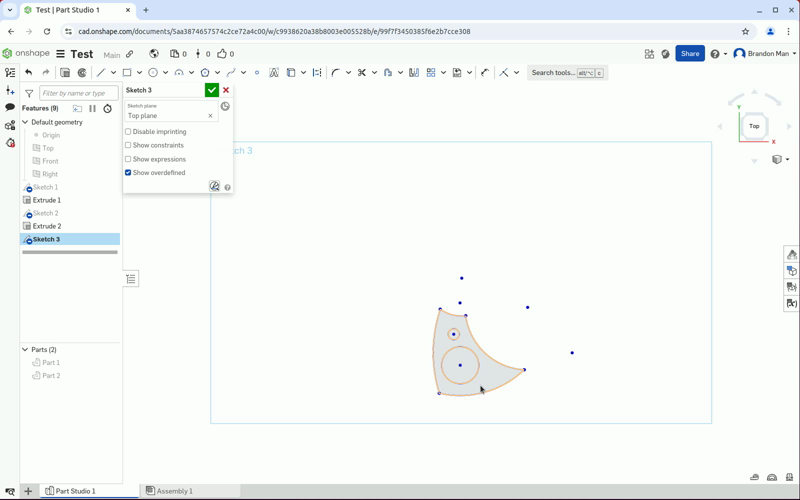
click(480, 385)
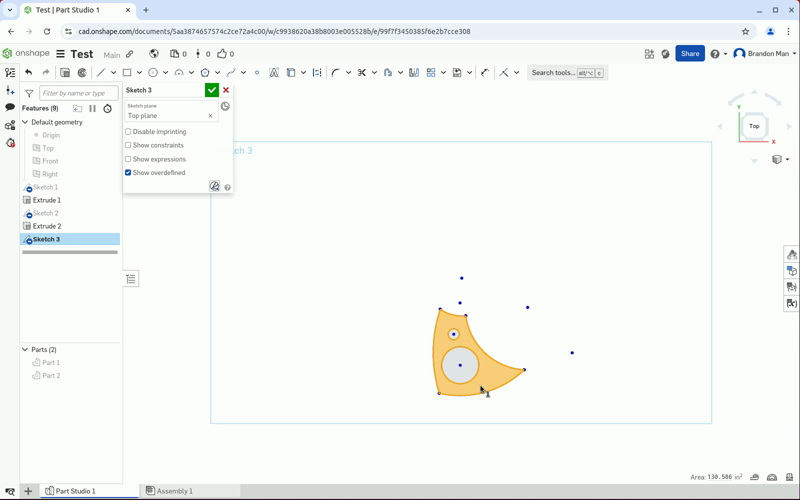
mouse_move(73, 352)
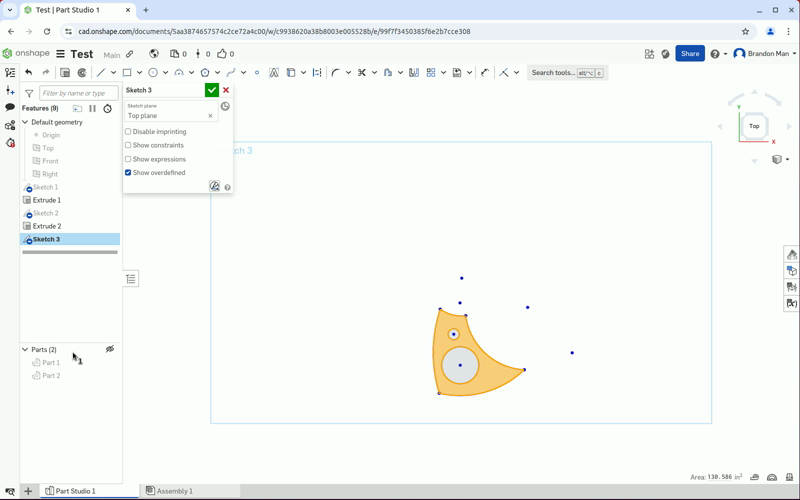
key(shift+y)
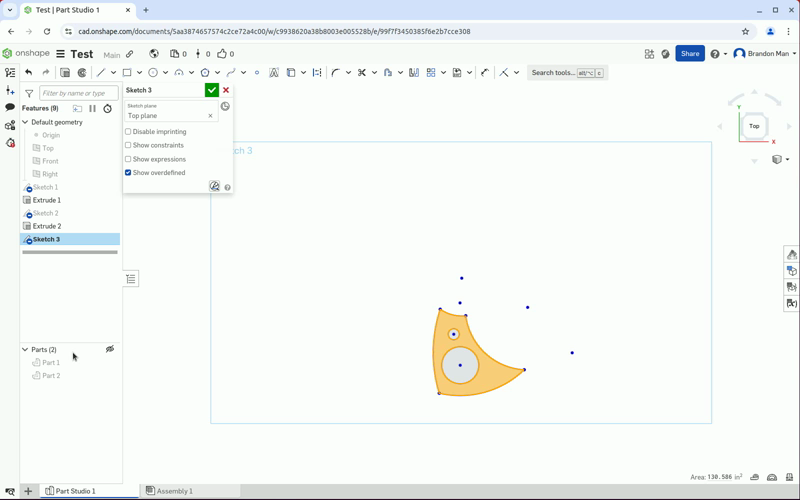
key(shift+e)
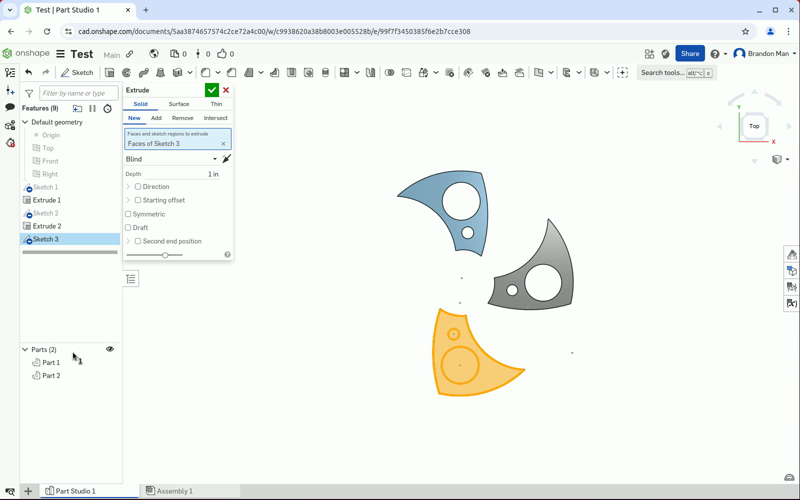
mouse_move(143, 106)
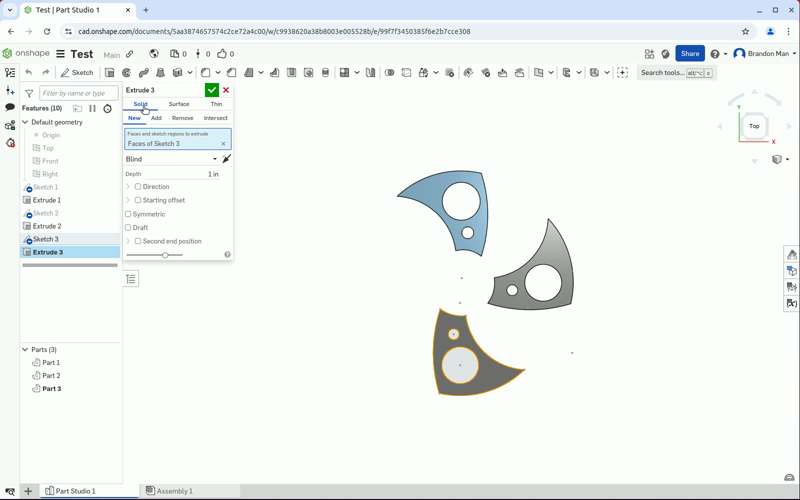
click(143, 106)
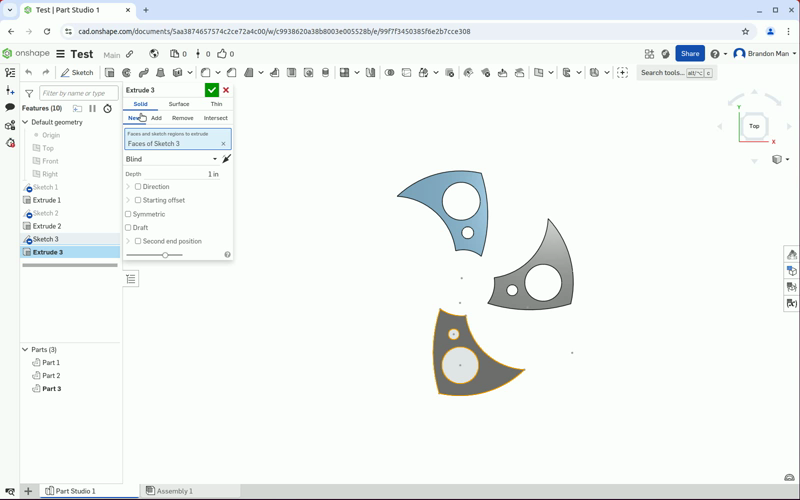
mouse_move(137, 120)
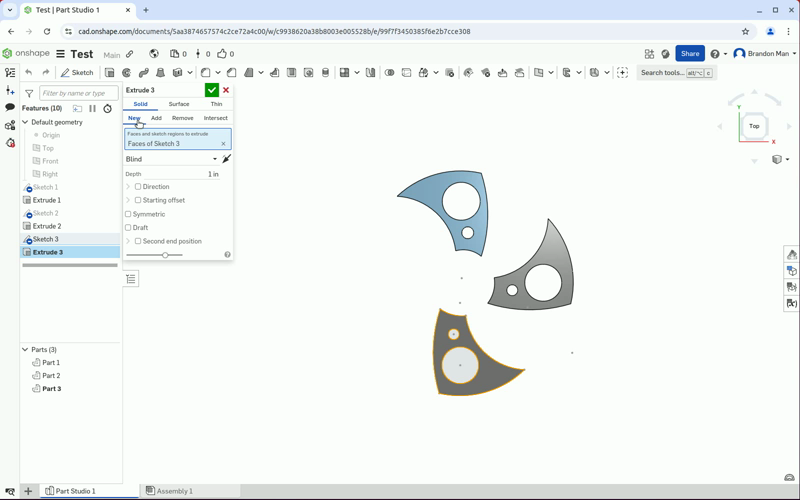
click(137, 120)
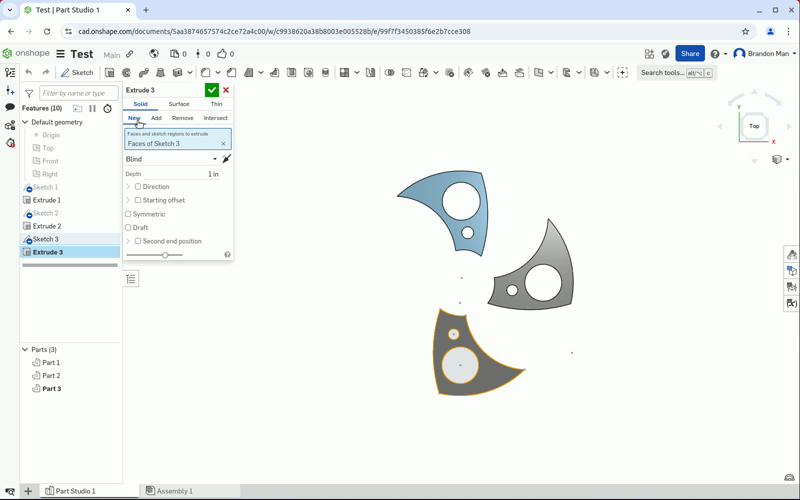
key(tab, 4)
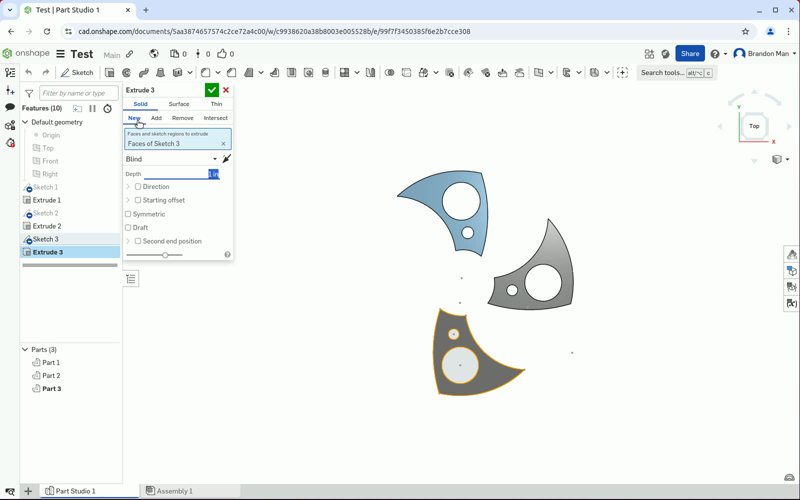
text(2.648)
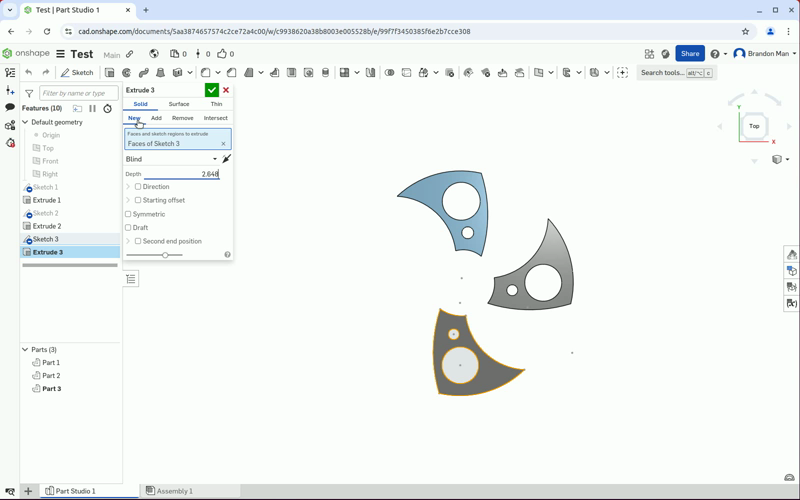
key(enter)
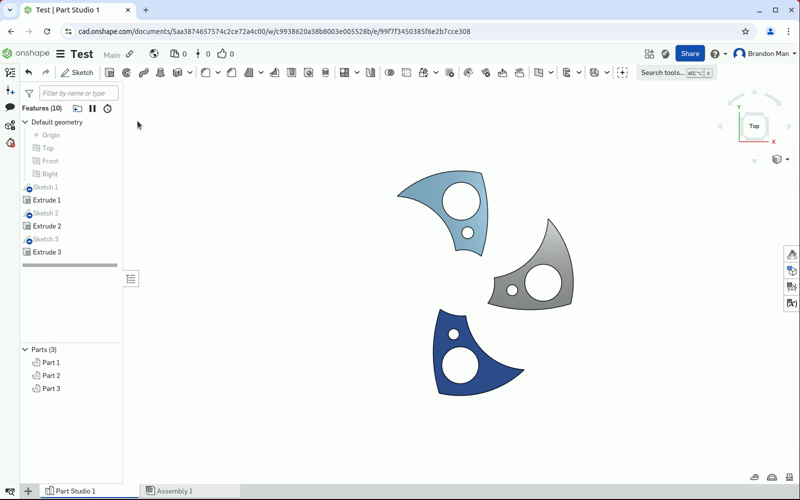
key(shift+h)
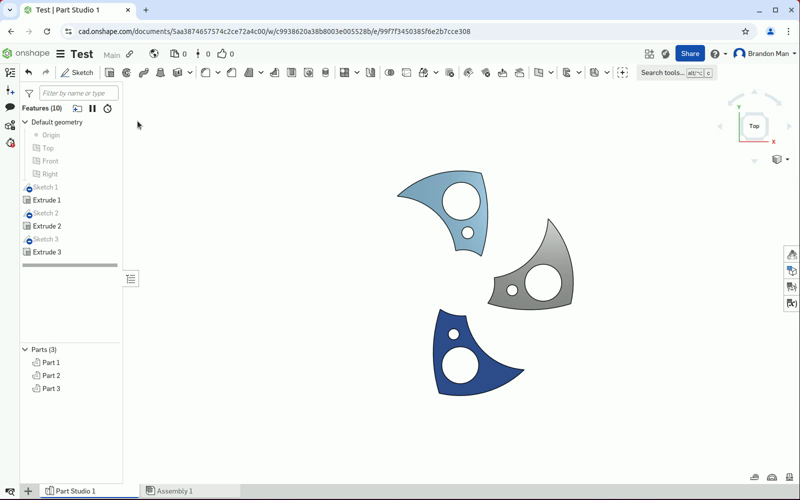
key(shift+h)
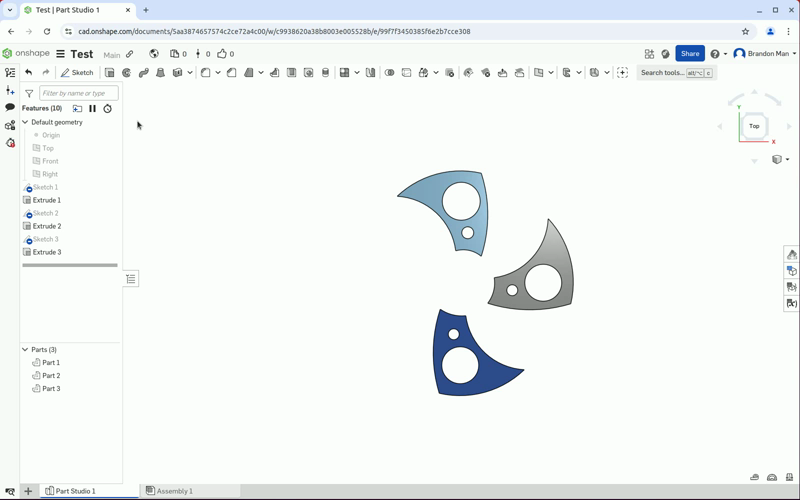
mouse_move(73, 189)
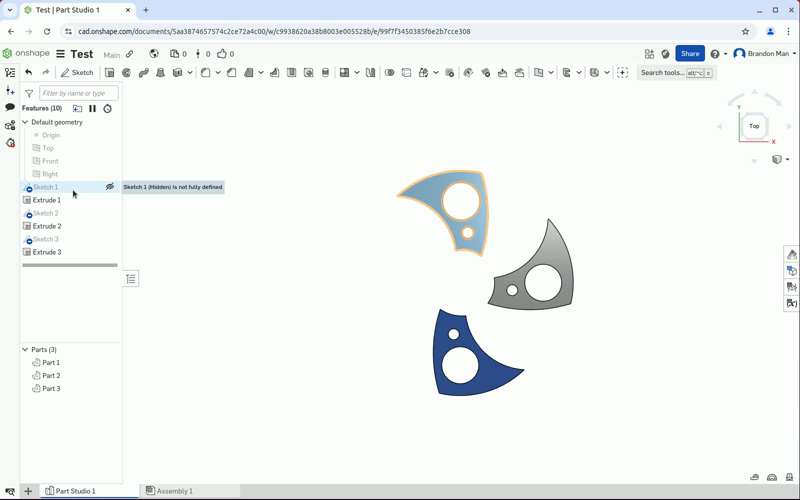
click(73, 189)
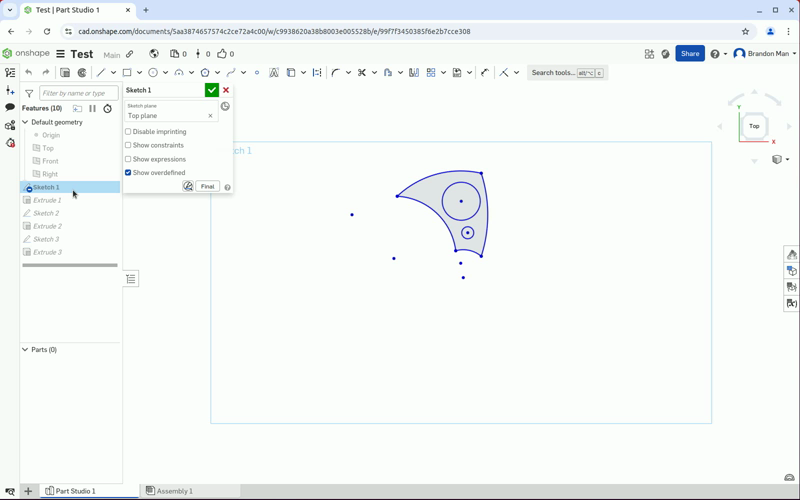
mouse_move(229, 92)
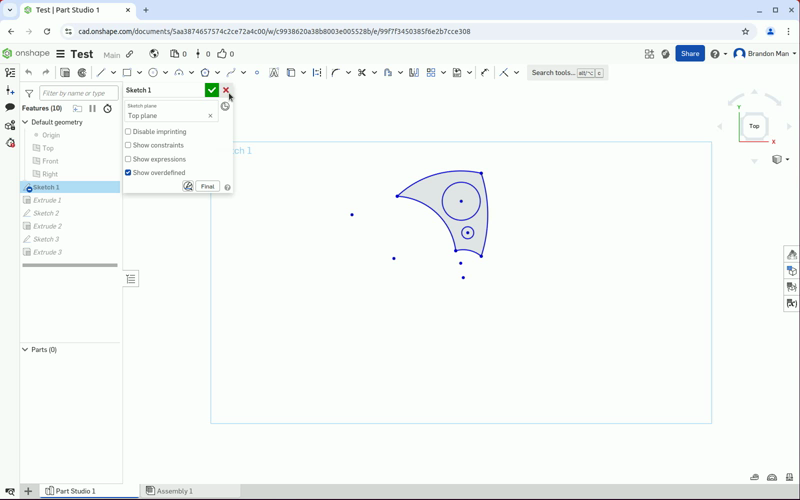
click(229, 92)
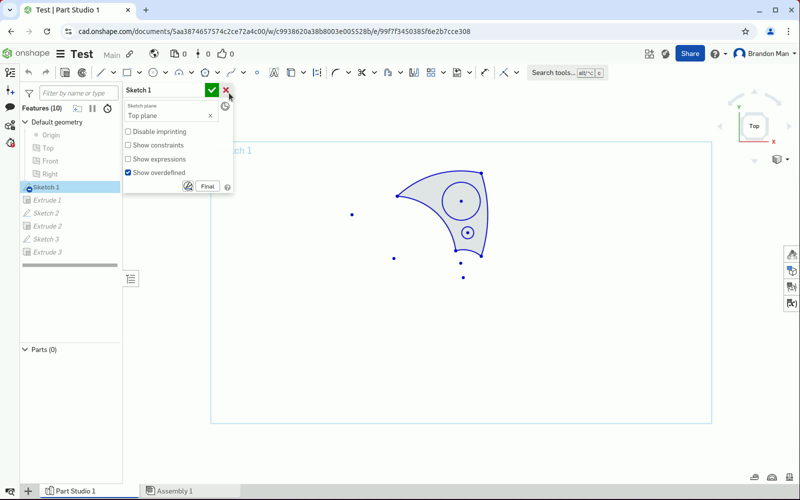
key(shift+s)
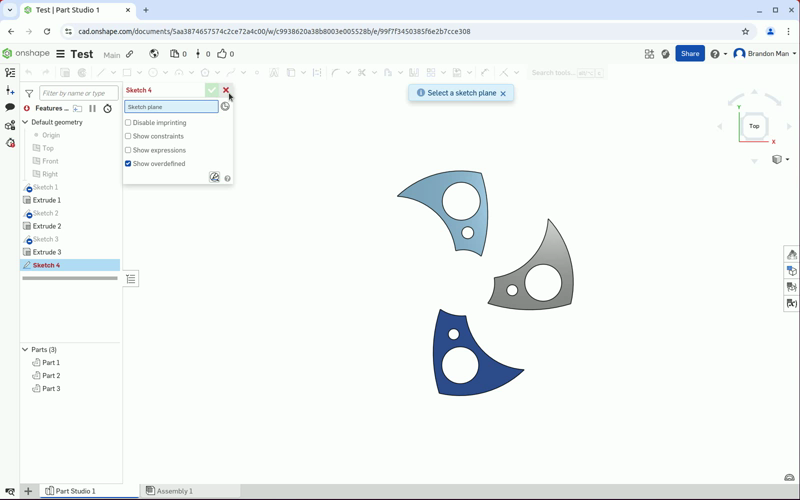
mouse_move(73, 150)
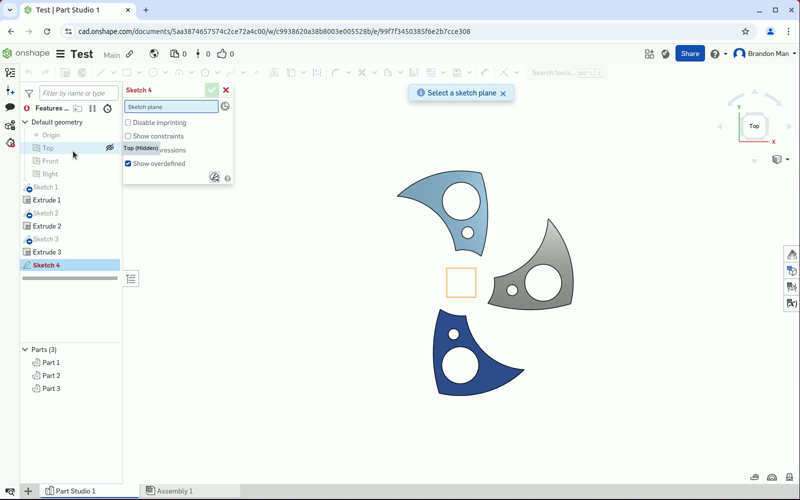
click(73, 150)
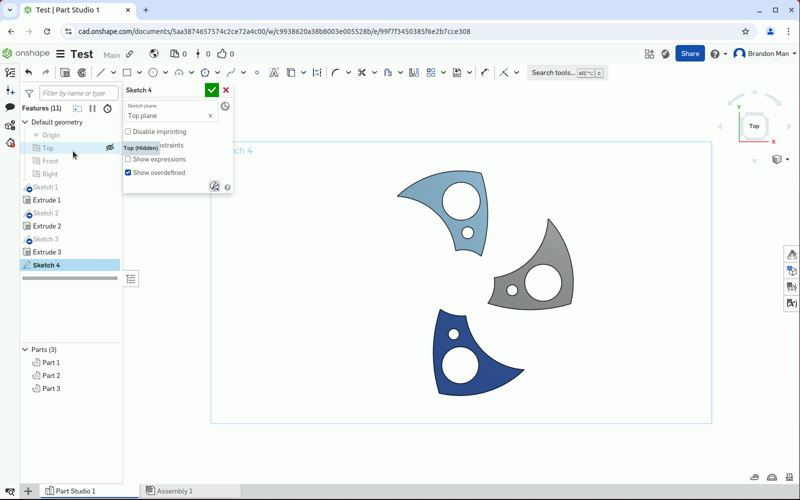
mouse_move(73, 352)
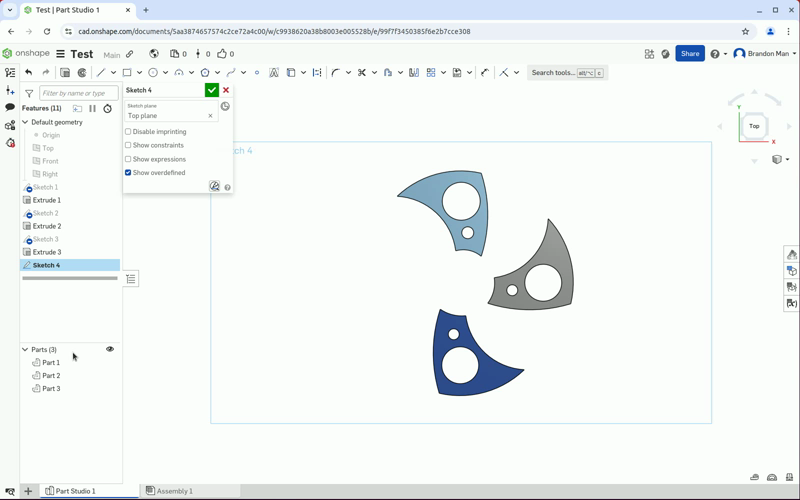
key(y)
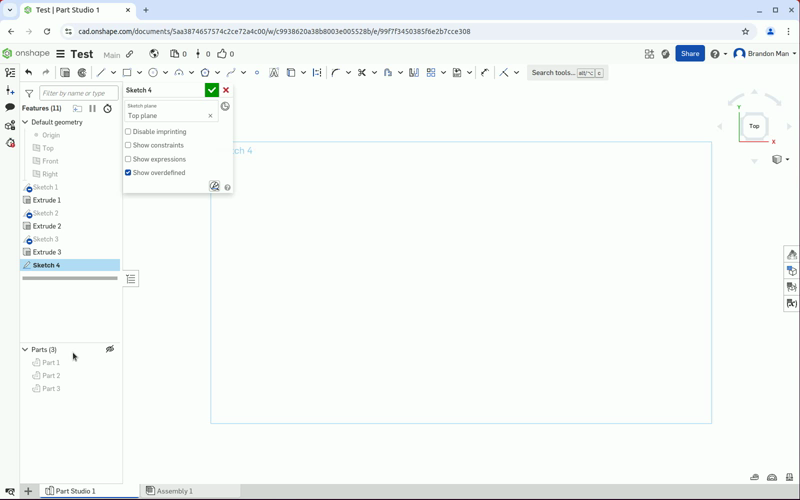
key(a)
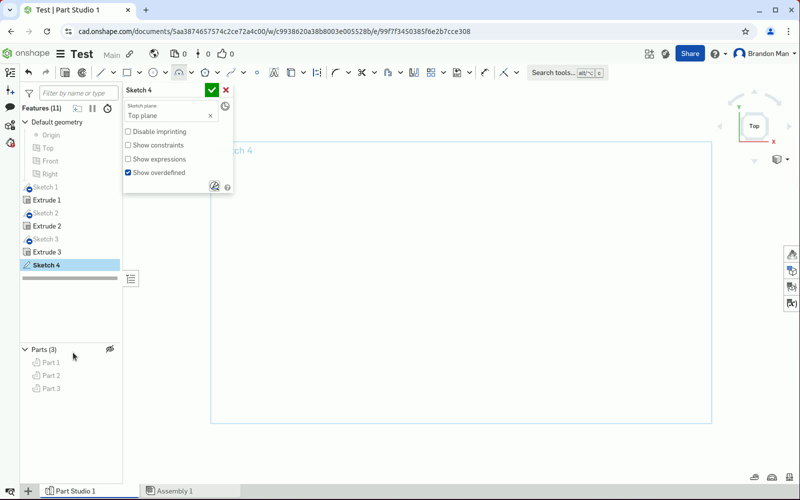
key_down(shift)
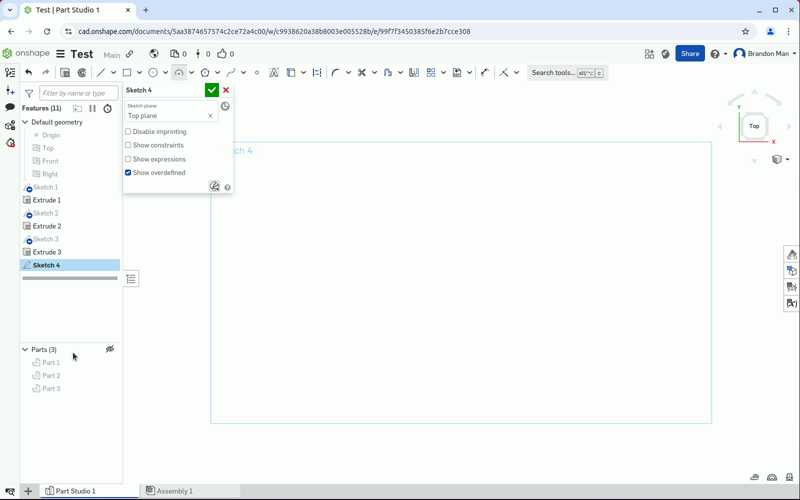
mouse_move(350, 261)
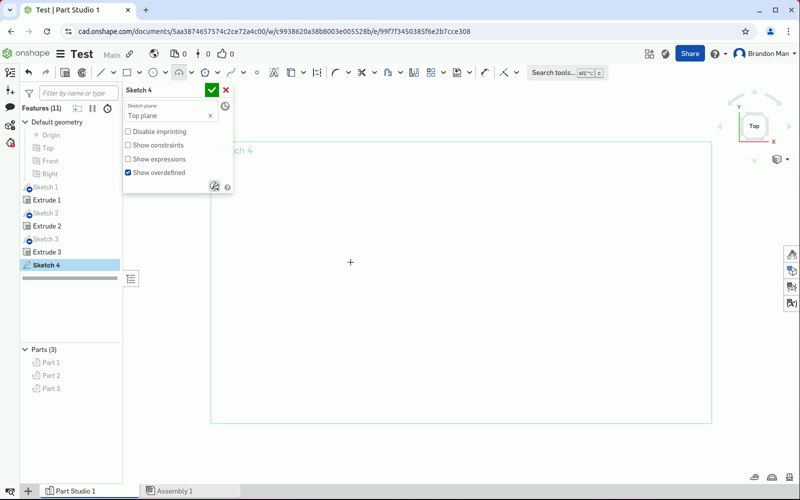
click(350, 261)
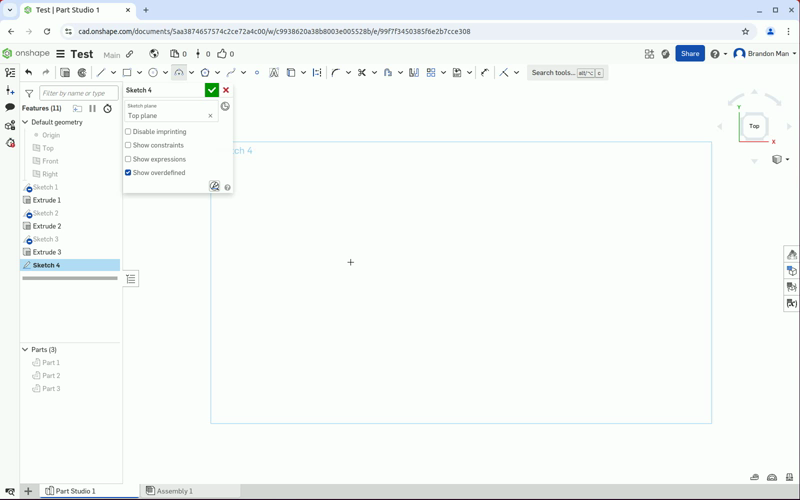
key_up(shift)
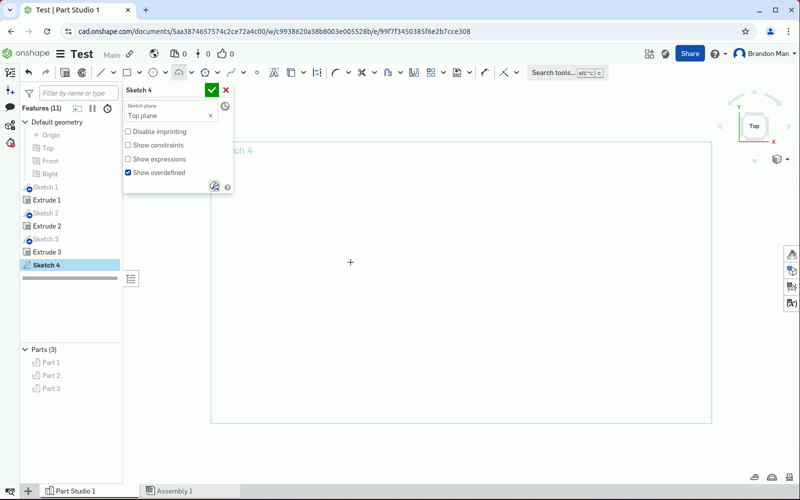
key_down(shift)
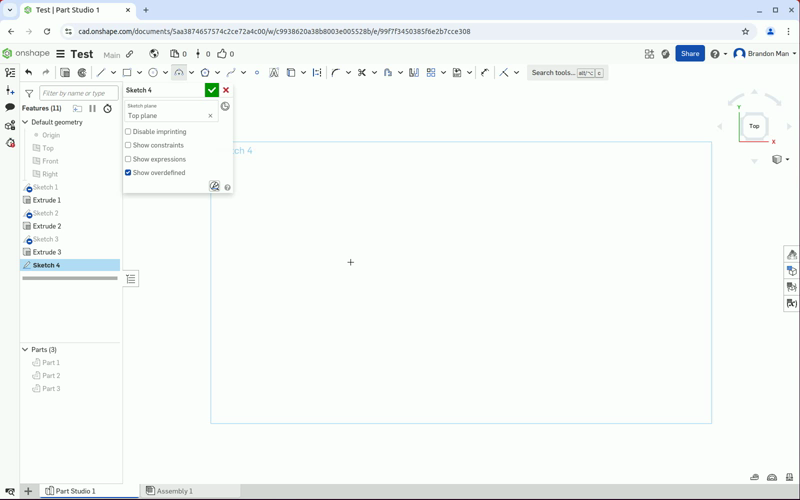
mouse_move(373, 346)
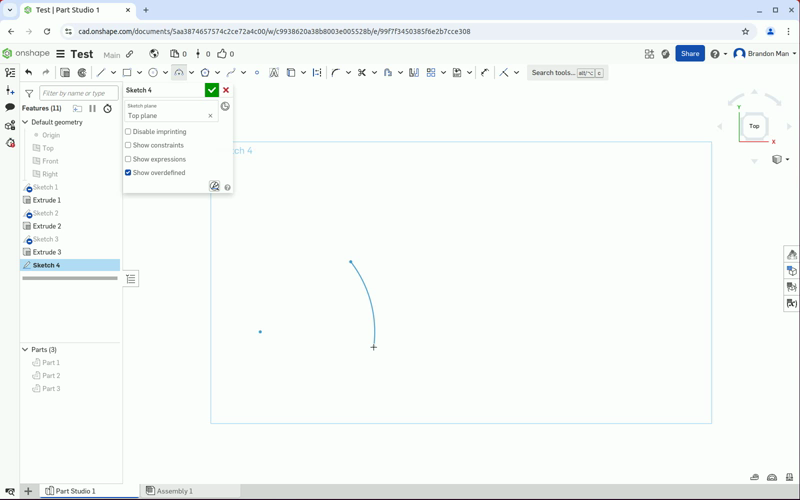
click(373, 346)
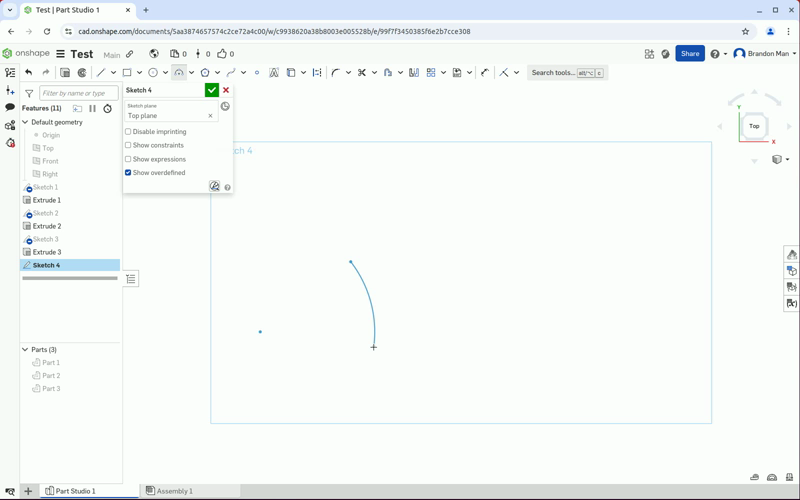
mouse_move(351, 306)
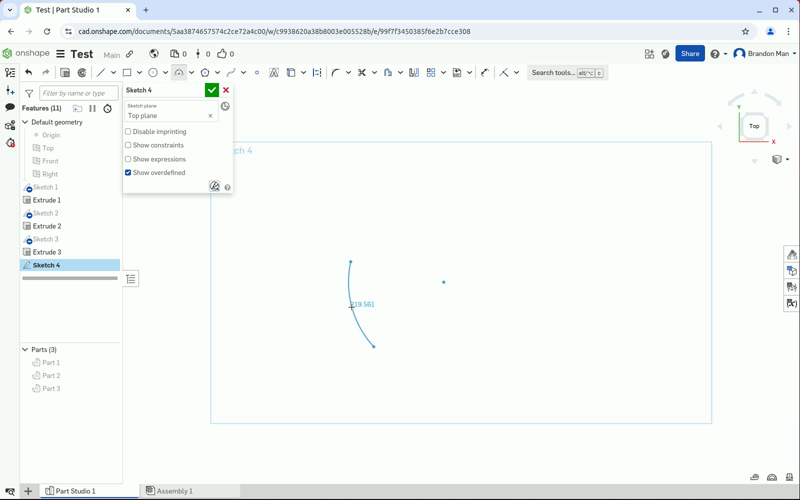
click(351, 306)
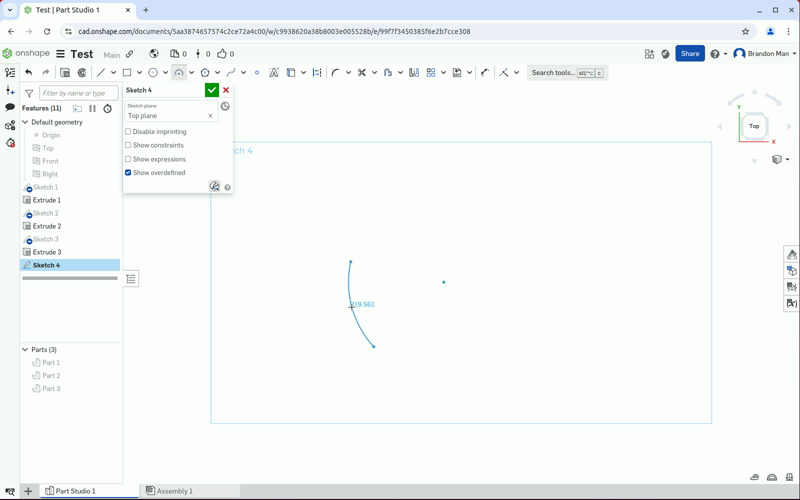
key_up(shift)
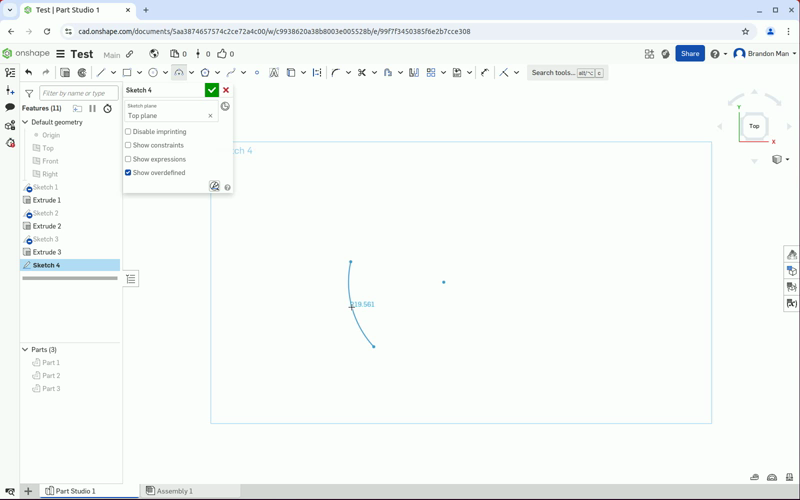
mouse_move(373, 346)
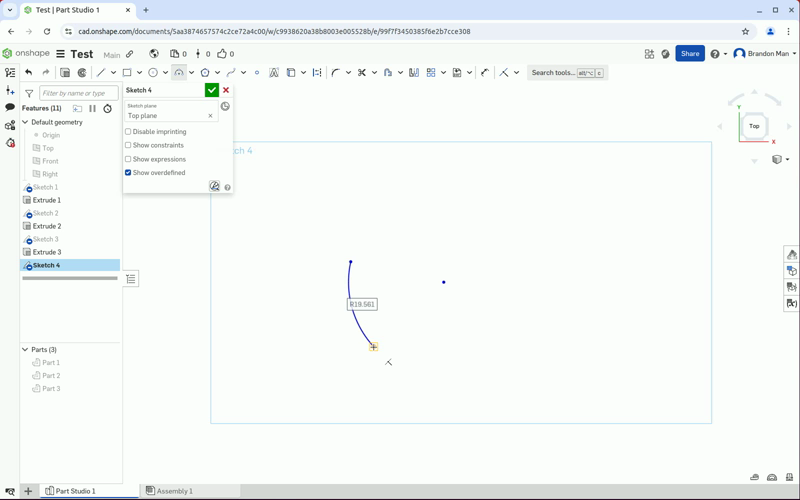
click(373, 346)
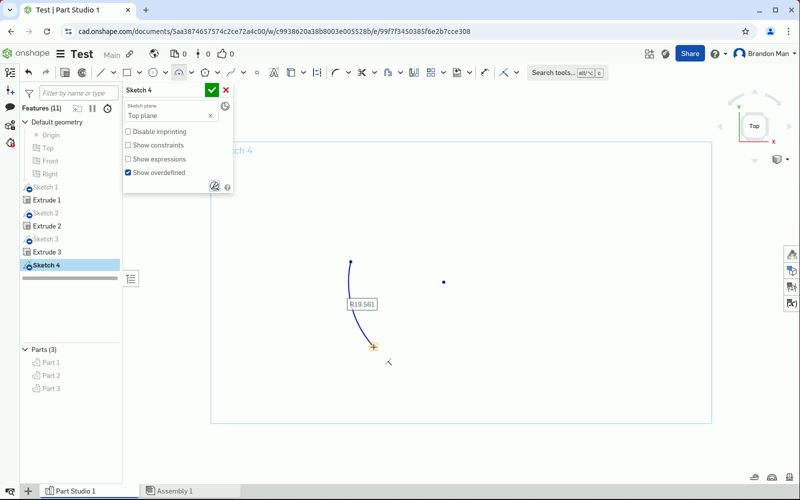
key_down(shift)
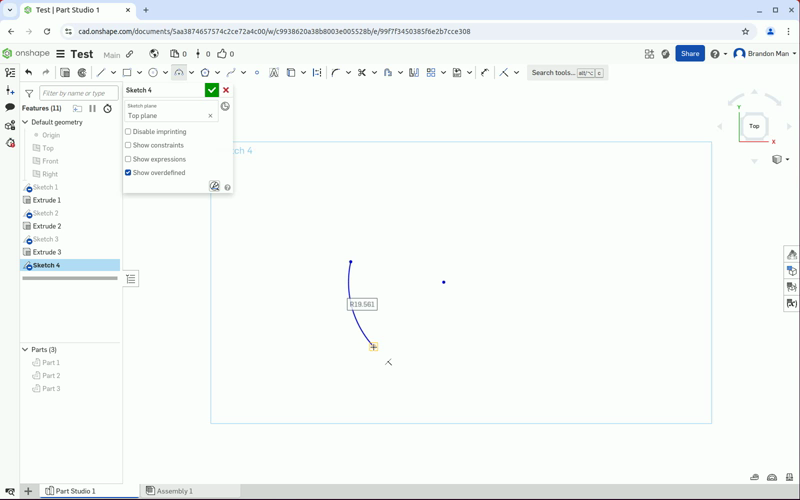
mouse_move(428, 287)
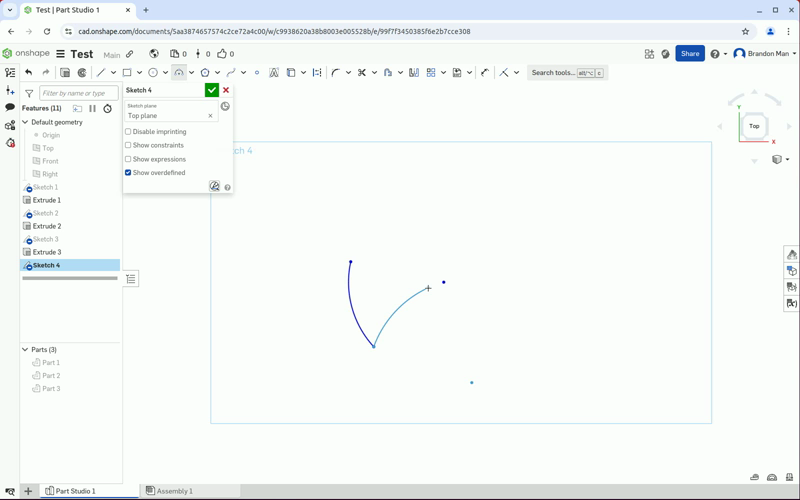
click(428, 287)
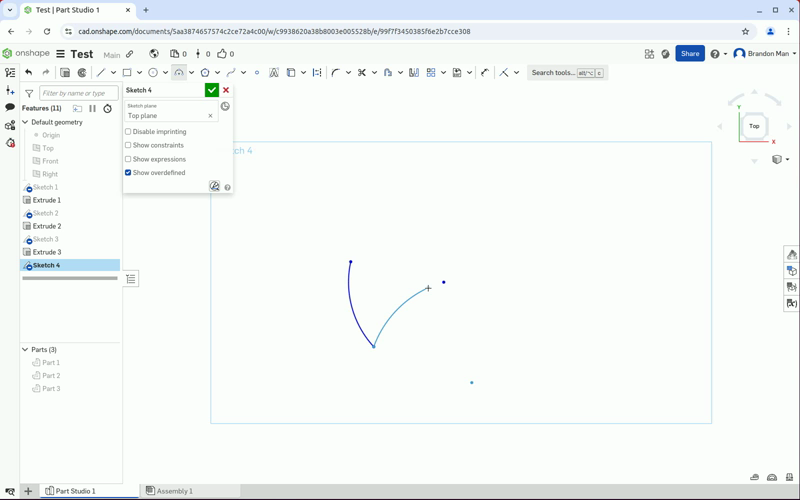
mouse_move(390, 307)
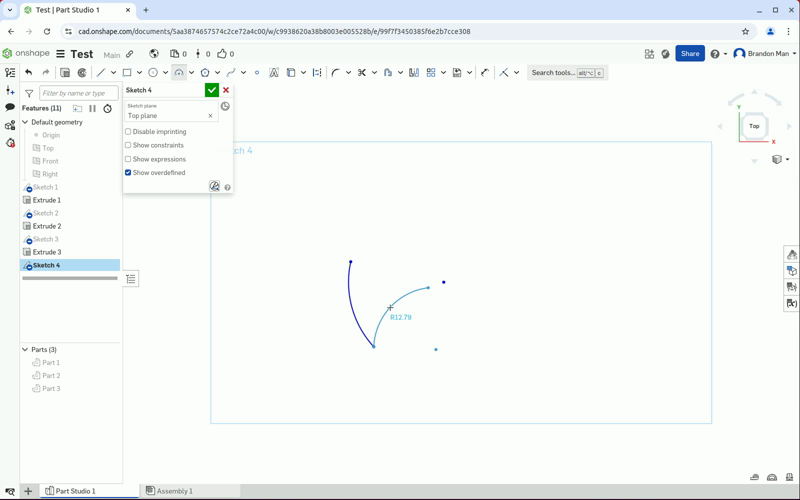
click(390, 307)
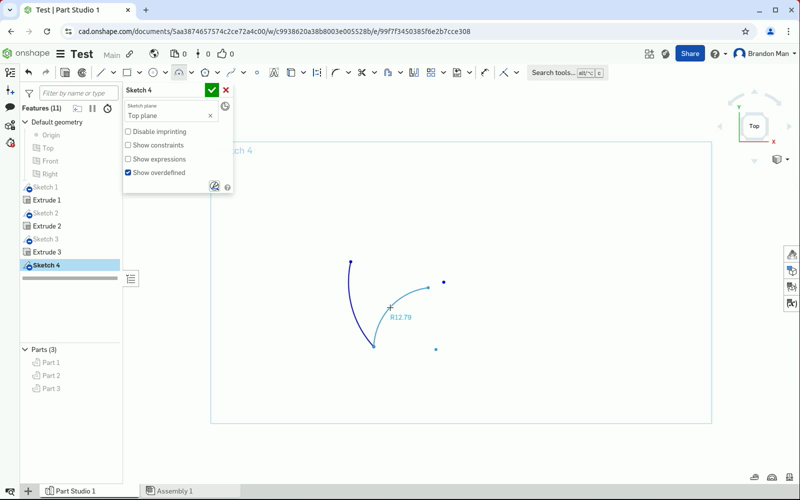
key_up(shift)
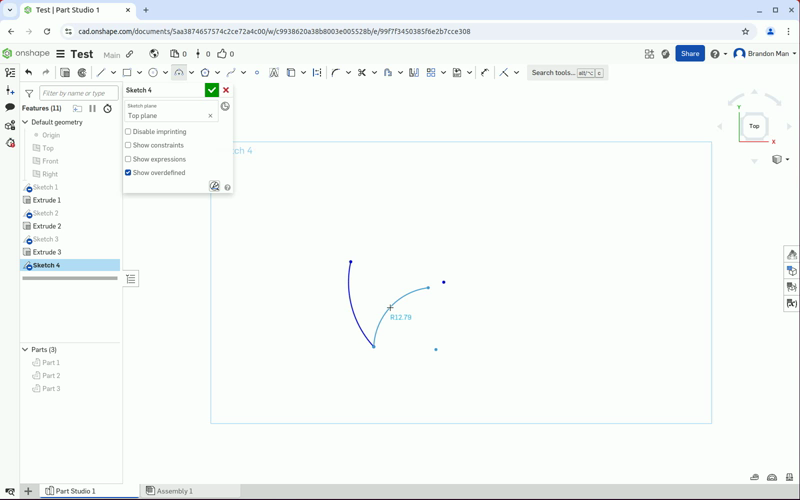
mouse_move(428, 287)
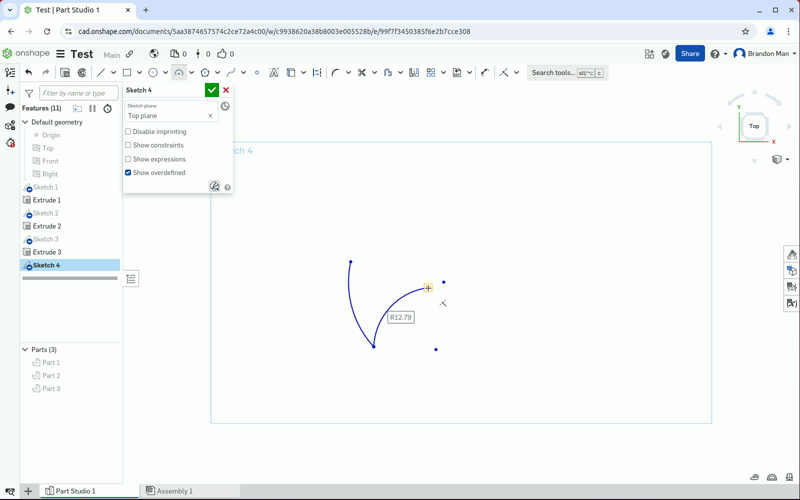
click(428, 287)
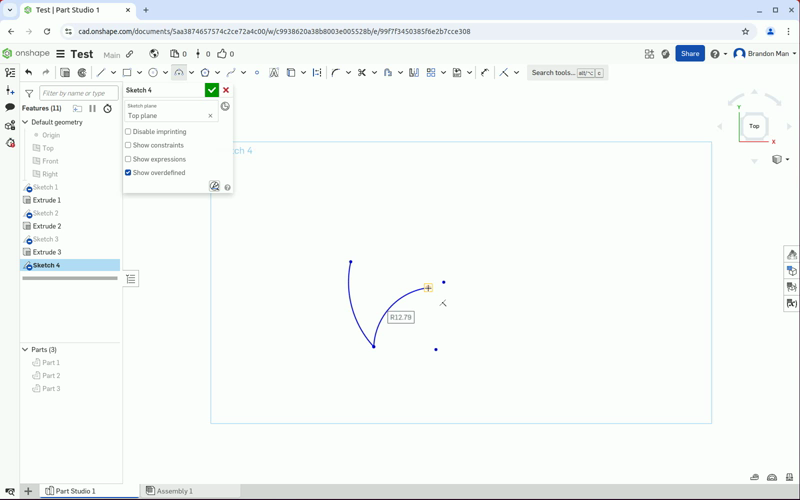
key_down(shift)
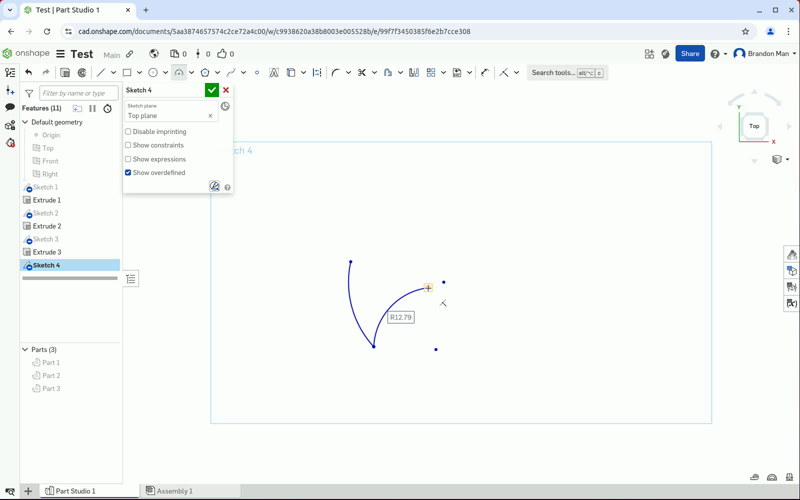
mouse_move(434, 262)
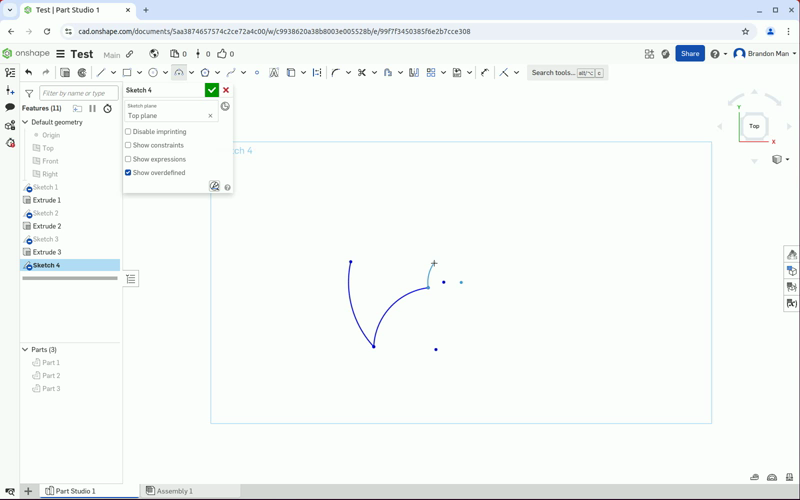
click(434, 262)
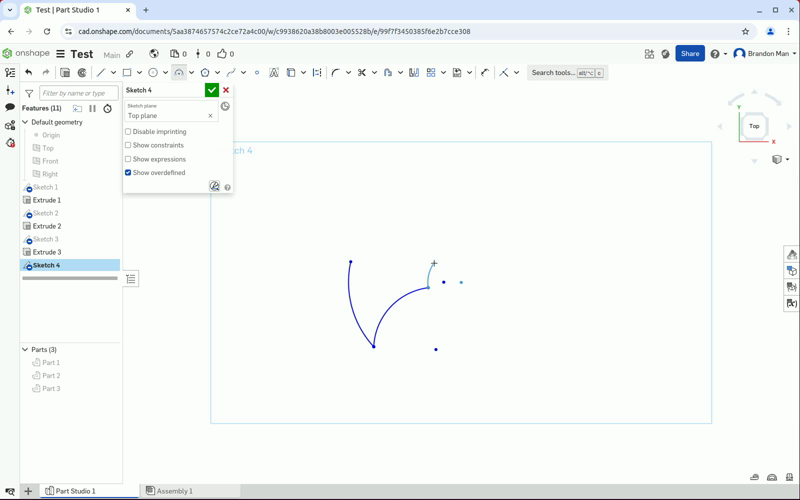
mouse_move(429, 274)
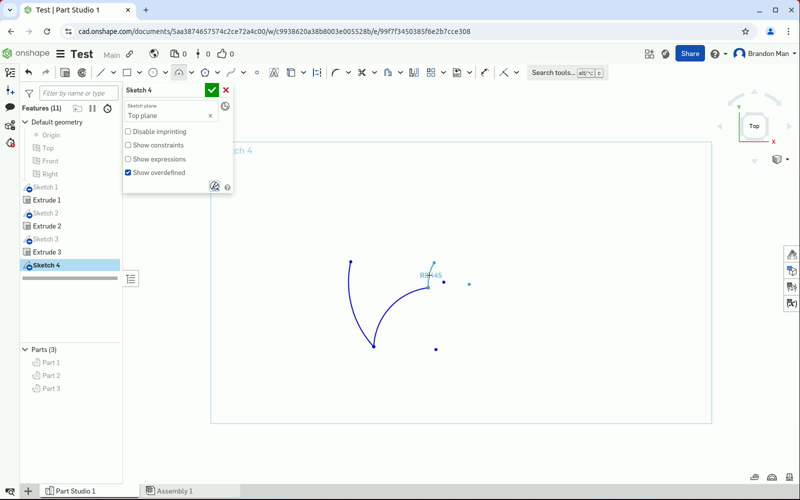
click(429, 274)
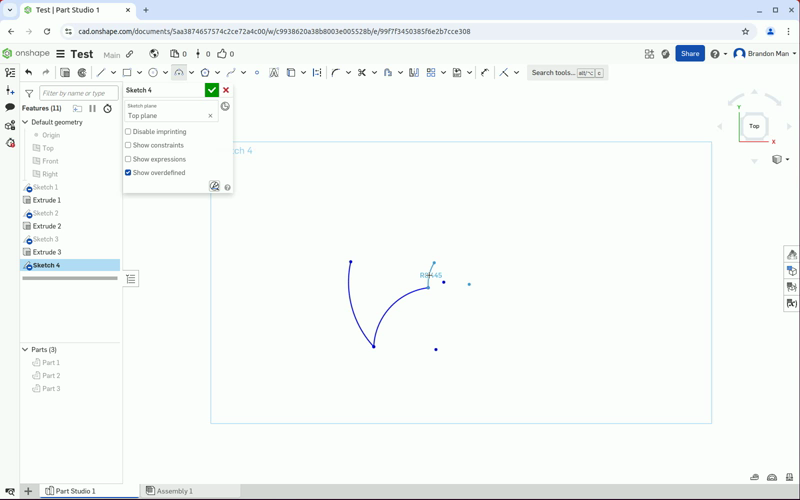
key_up(shift)
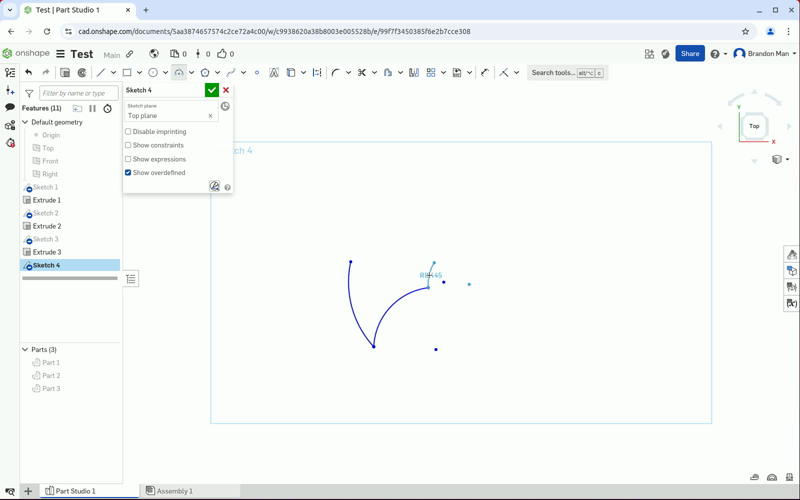
mouse_move(434, 262)
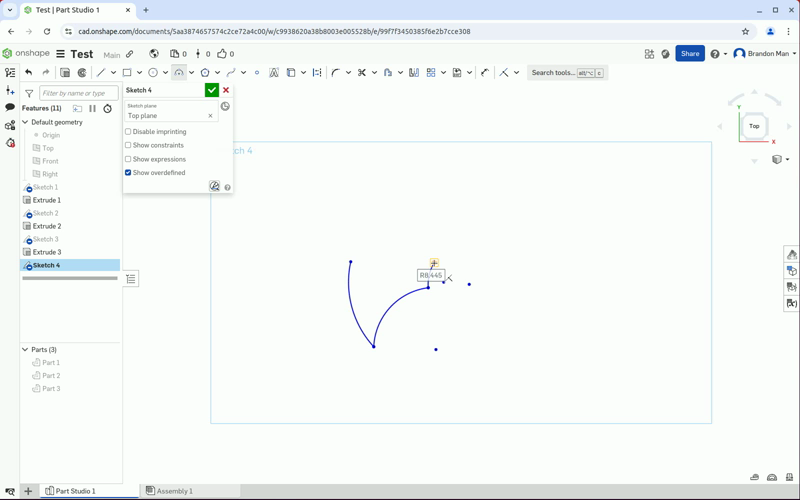
click(434, 262)
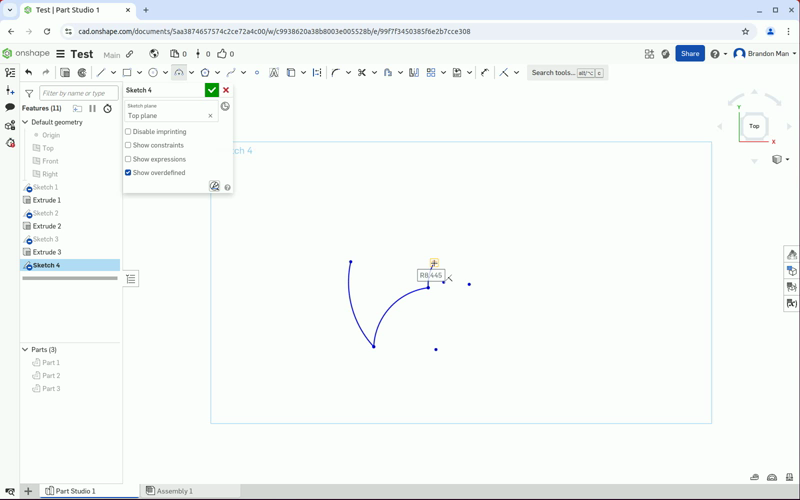
mouse_move(350, 261)
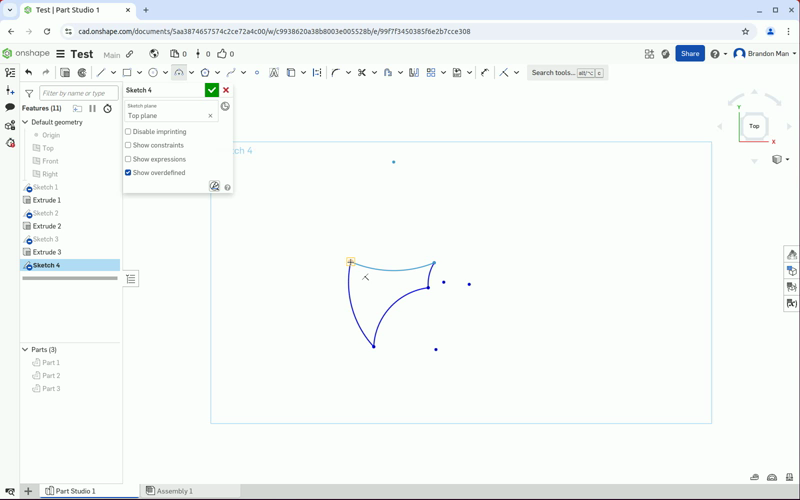
click(350, 261)
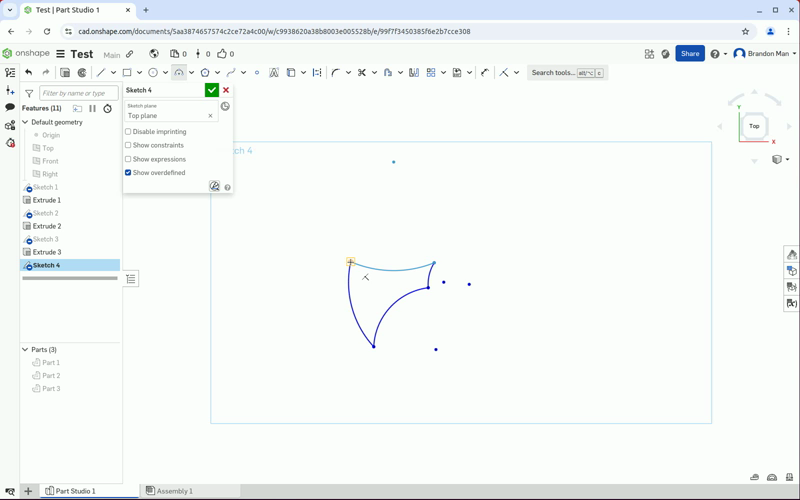
key_down(shift)
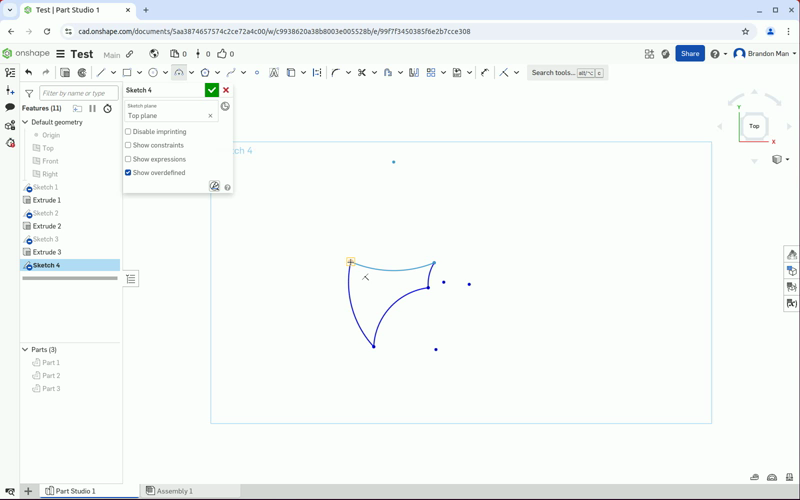
mouse_move(392, 255)
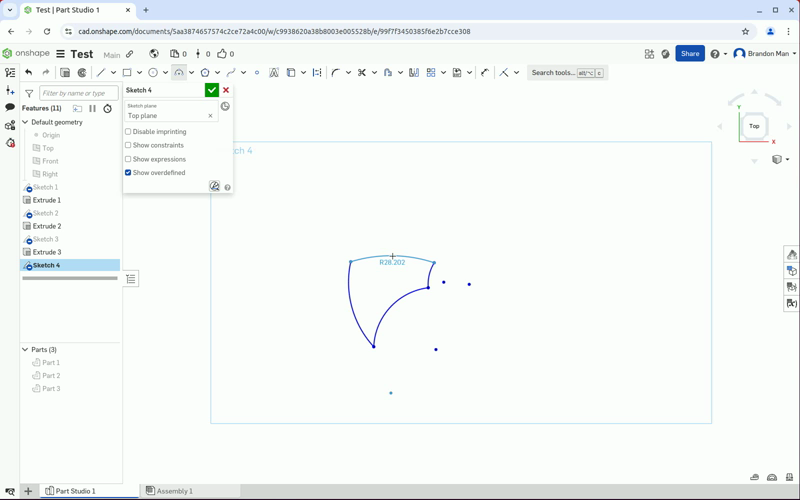
click(392, 255)
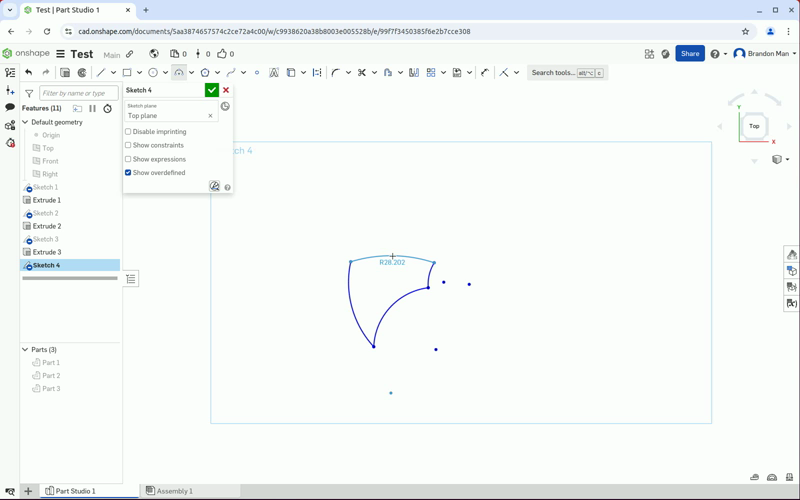
key_up(shift)
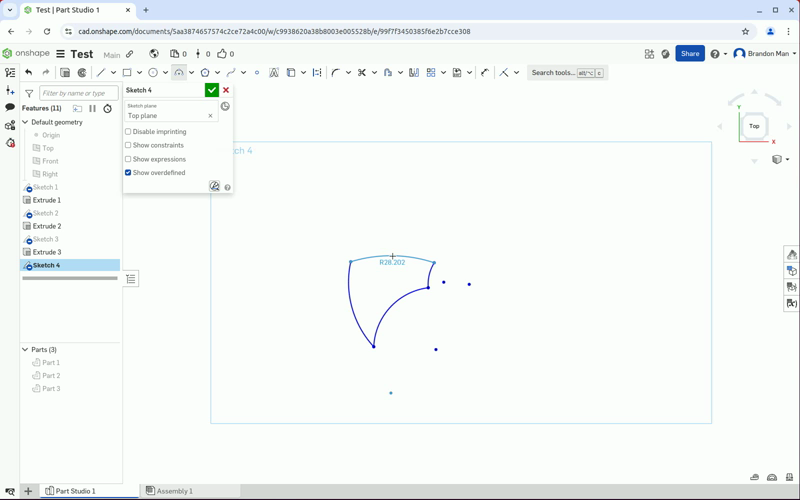
key(esc)
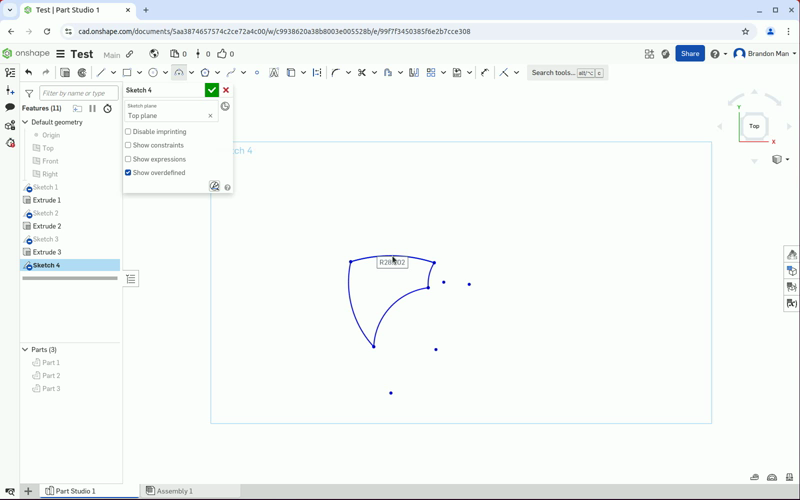
key(c)
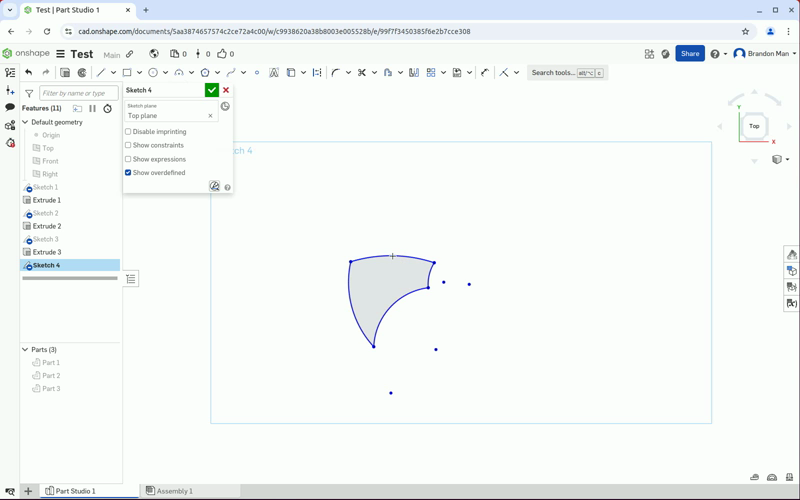
key_down(shift)
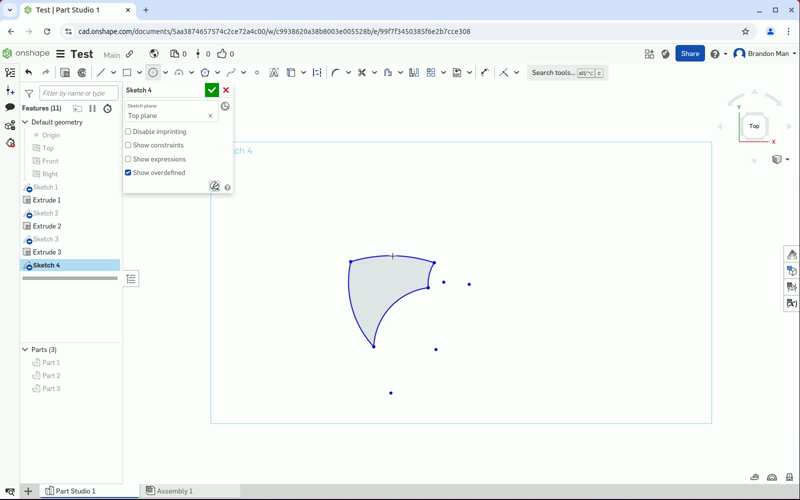
mouse_move(378, 282)
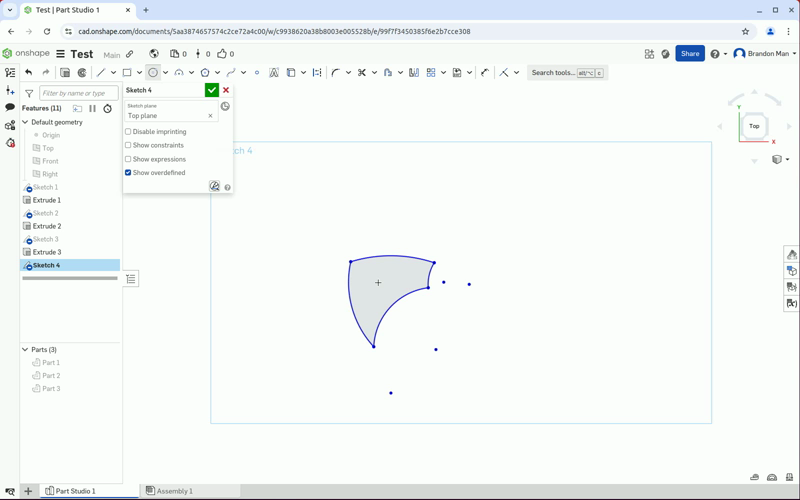
click(378, 282)
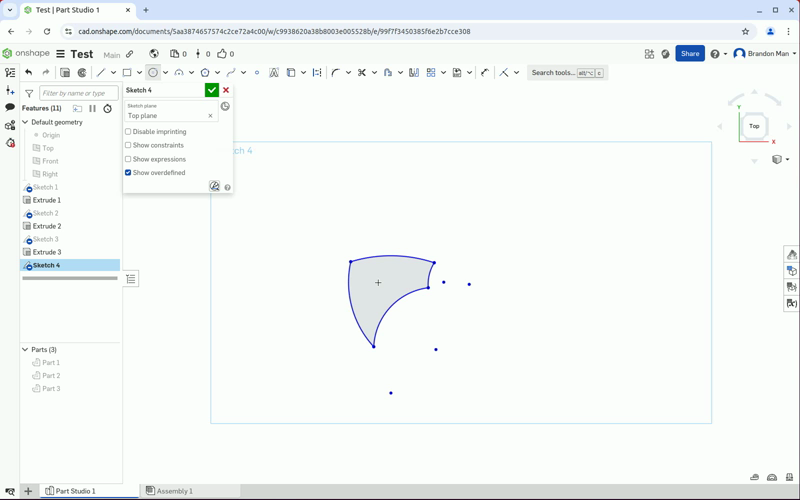
key_up(shift)
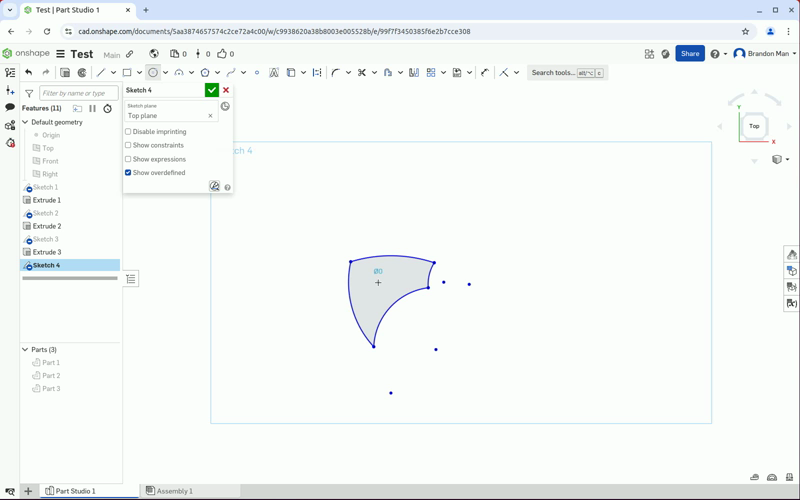
mouse_move(396, 282)
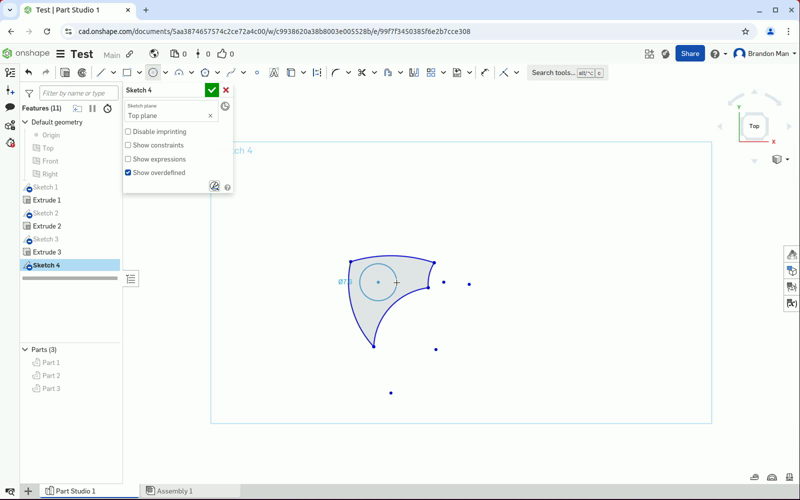
click(396, 282)
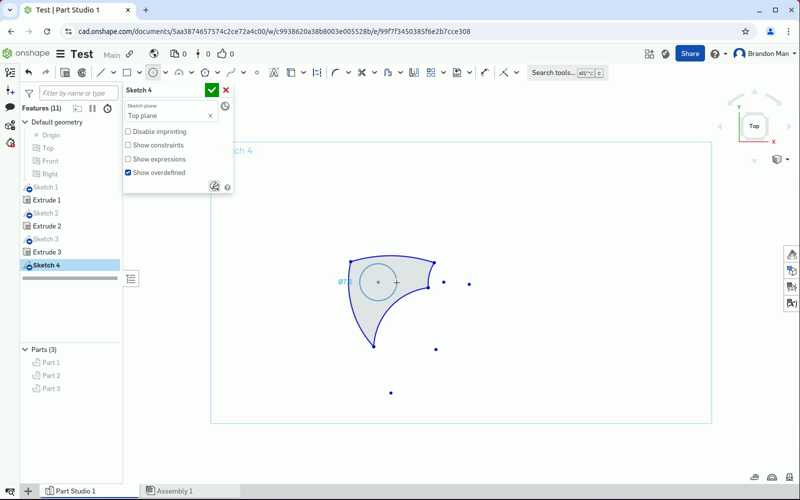
key(esc)
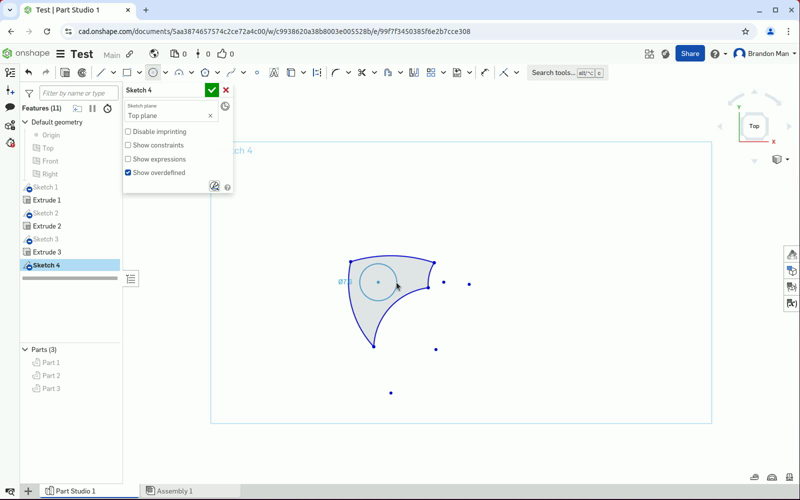
key(c)
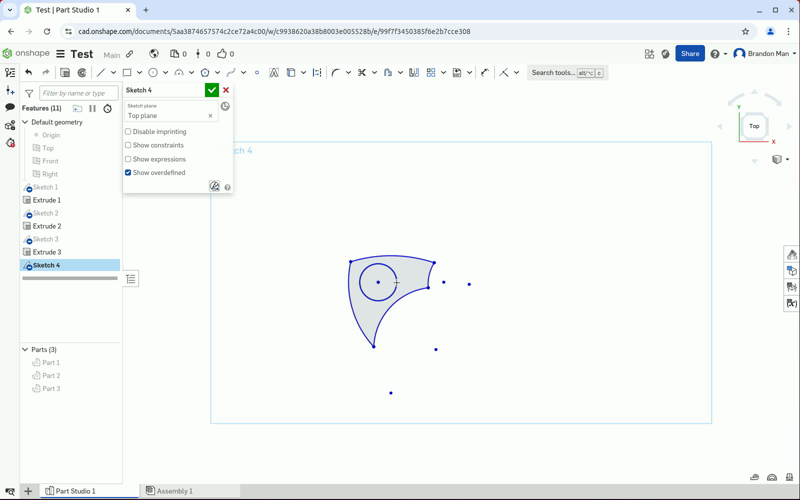
key_down(shift)
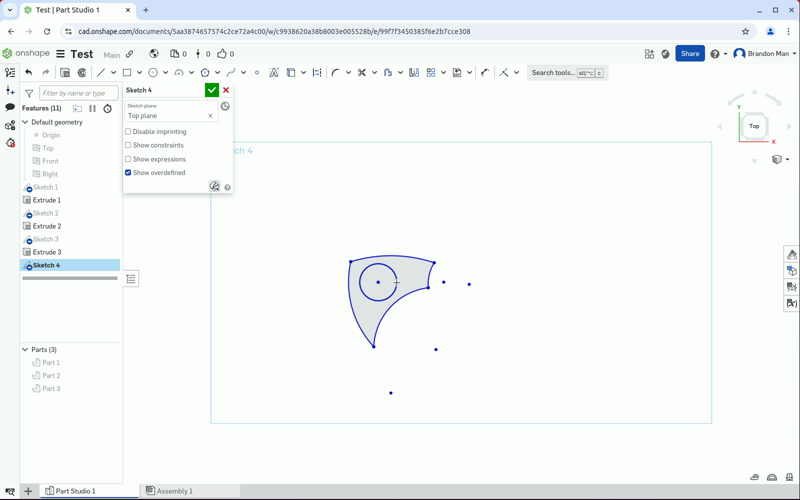
mouse_move(409, 276)
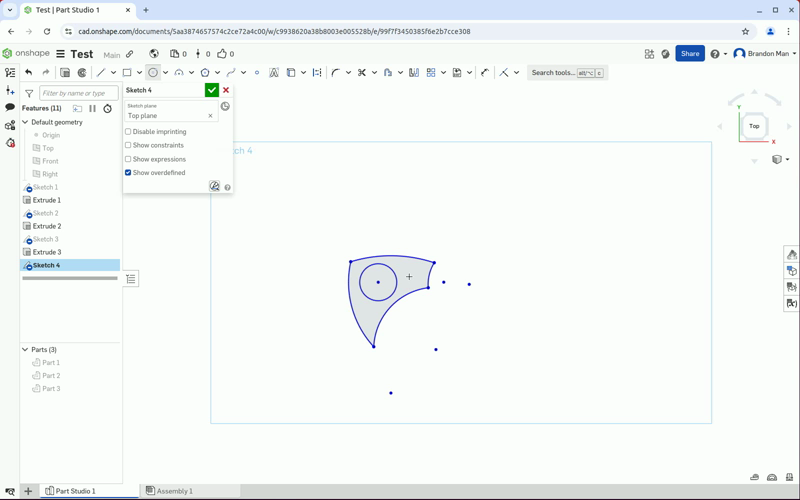
click(409, 276)
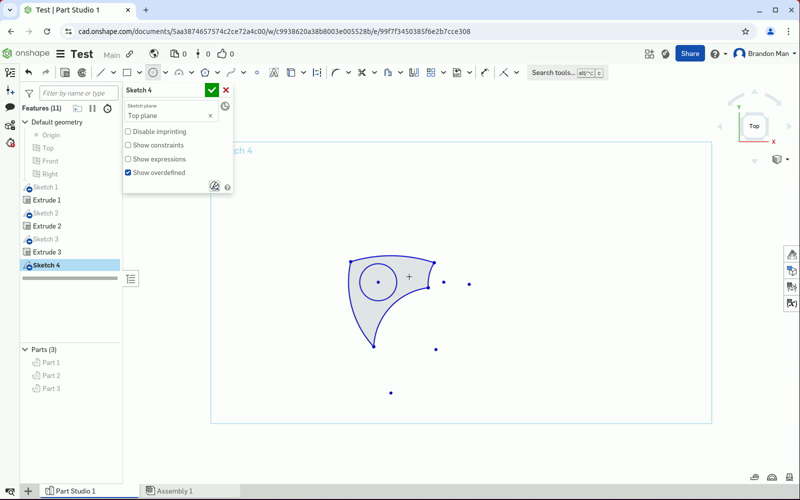
key_up(shift)
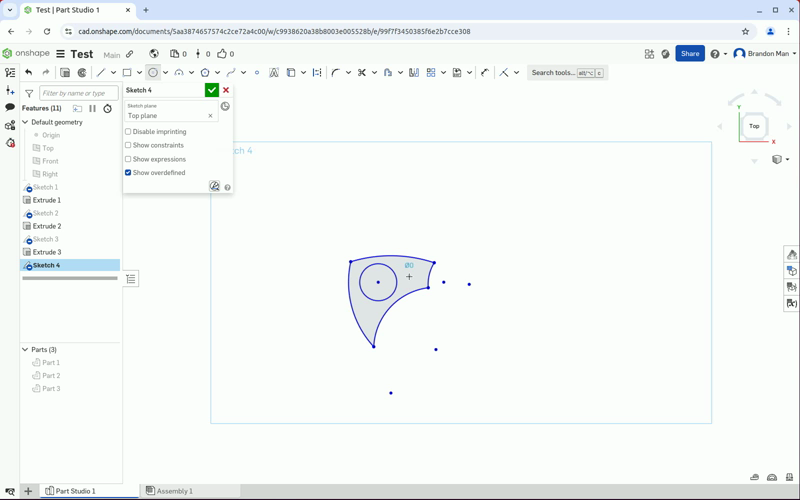
mouse_move(414, 276)
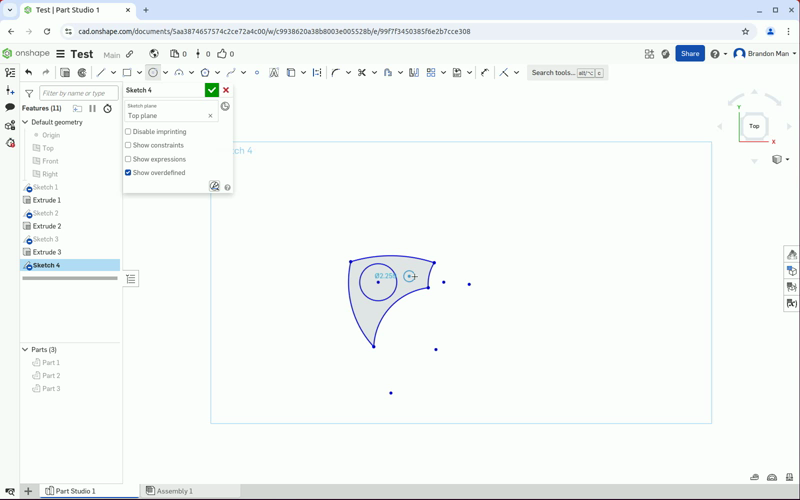
click(414, 276)
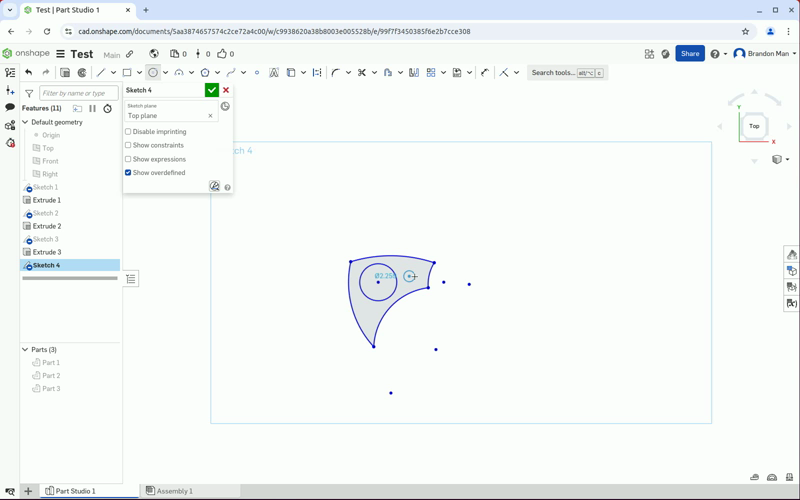
key(esc)
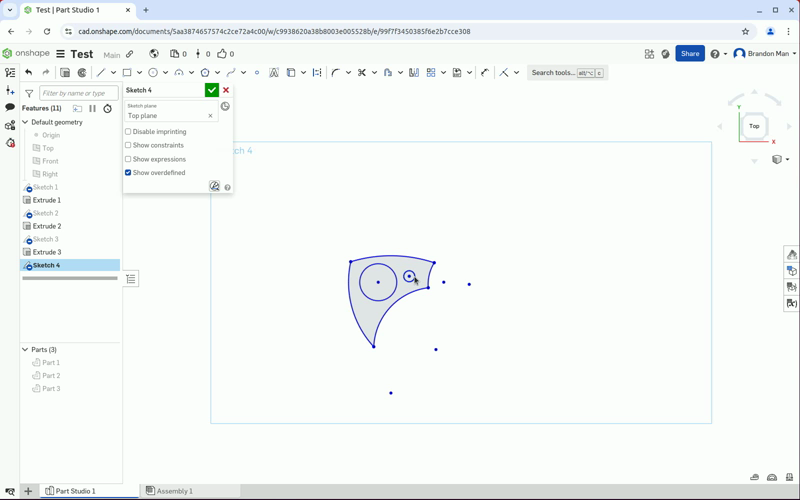
mouse_move(399, 285)
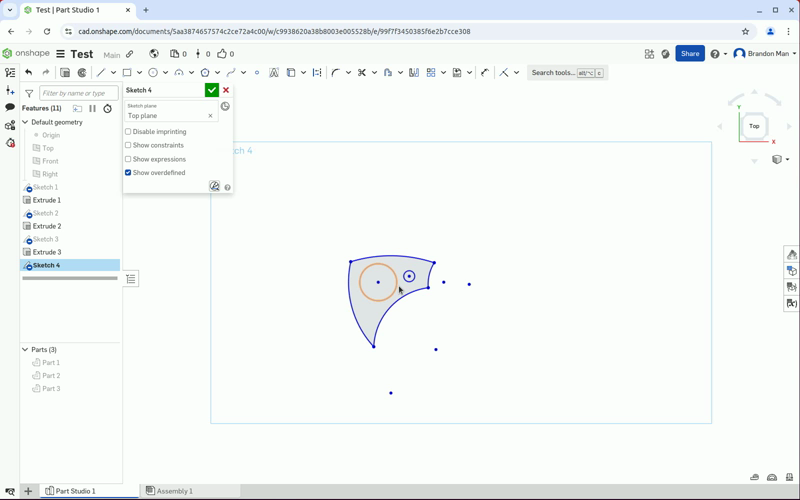
click(399, 285)
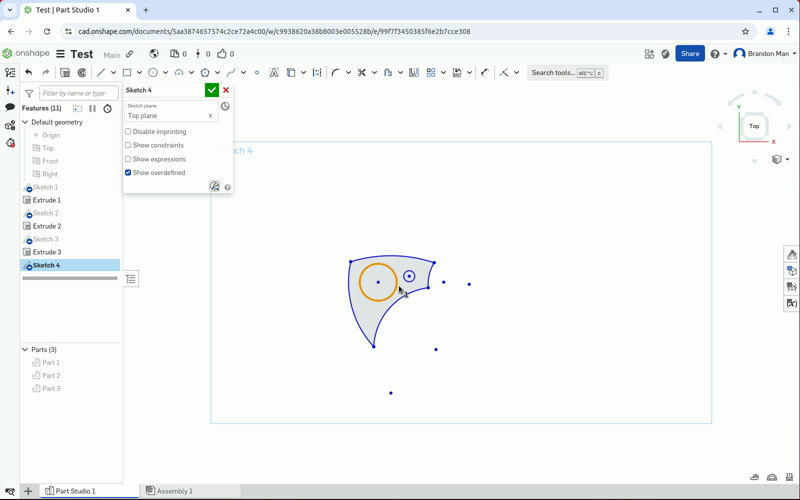
mouse_move(73, 352)
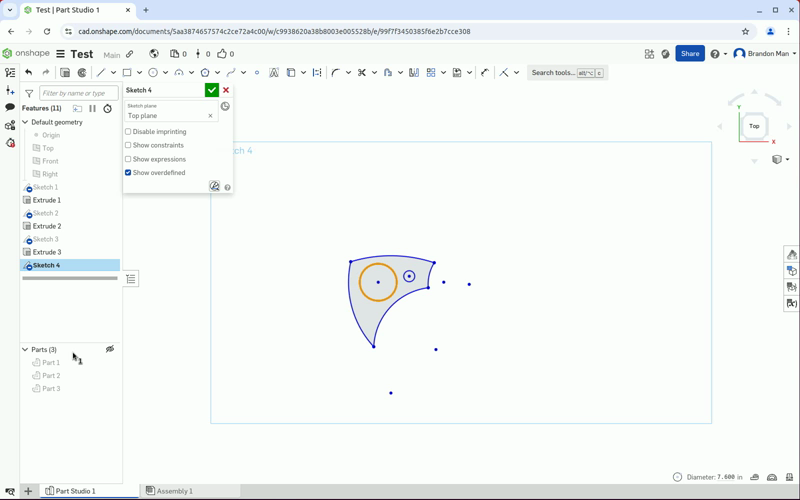
key(shift+y)
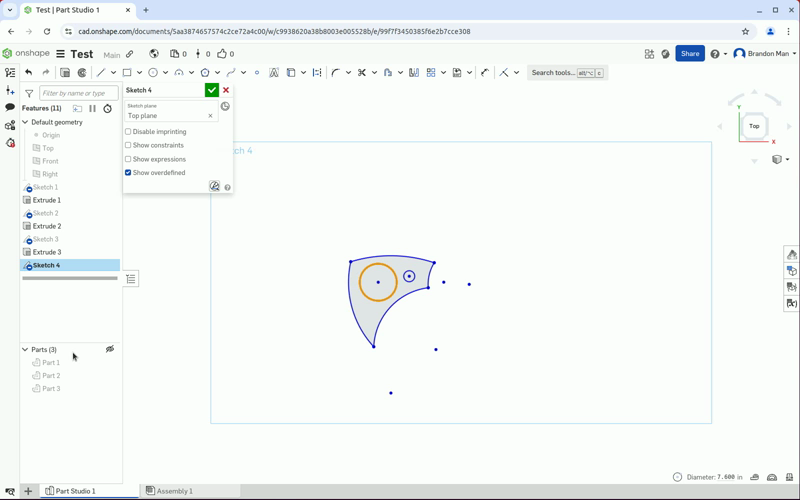
key(shift+e)
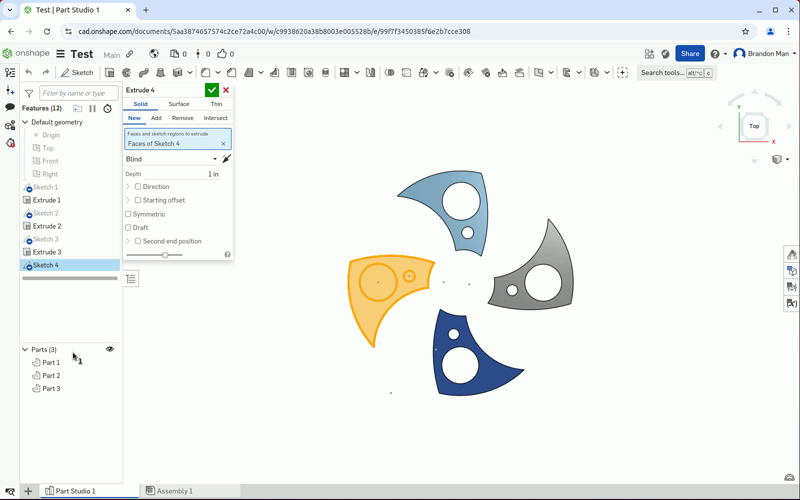
mouse_move(143, 106)
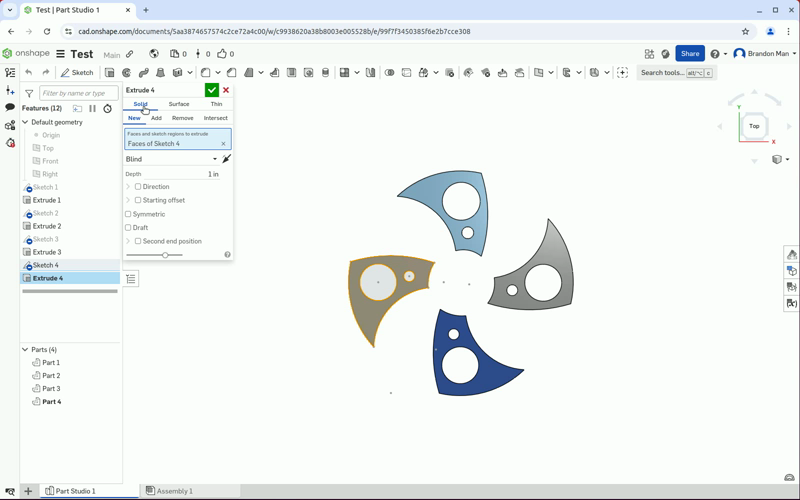
click(143, 106)
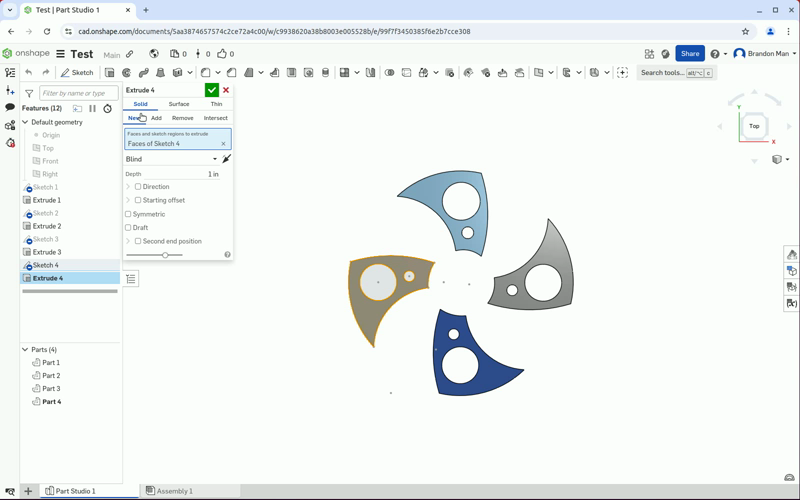
mouse_move(137, 120)
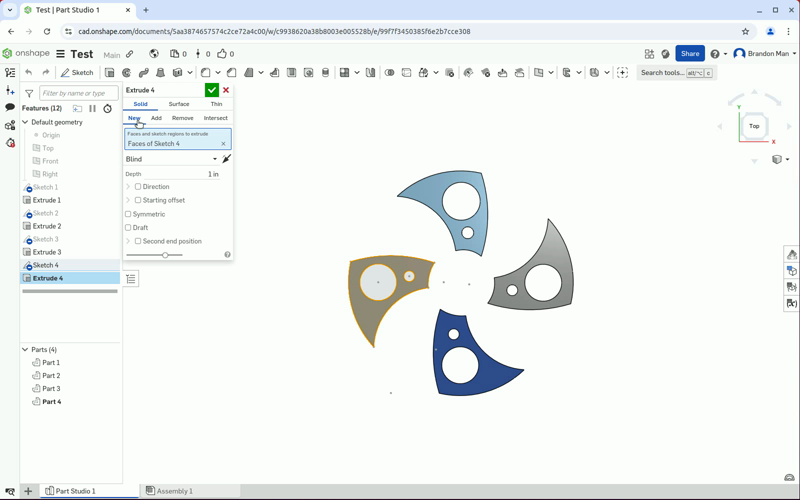
click(137, 120)
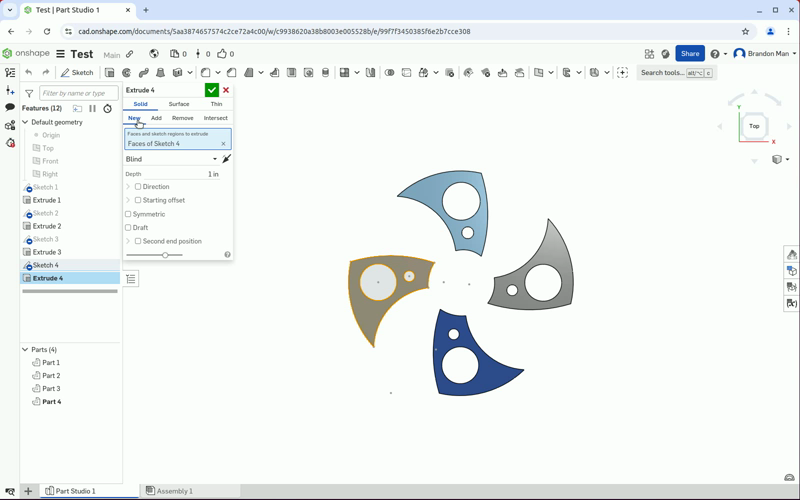
key(tab, 4)
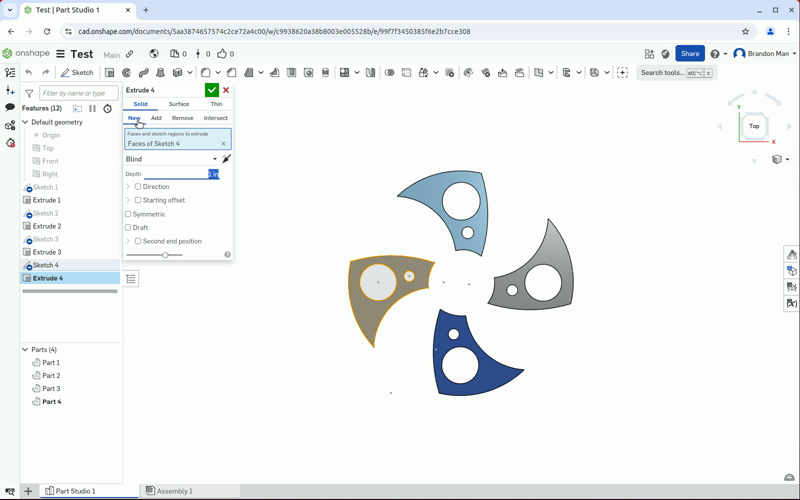
text(2.648)
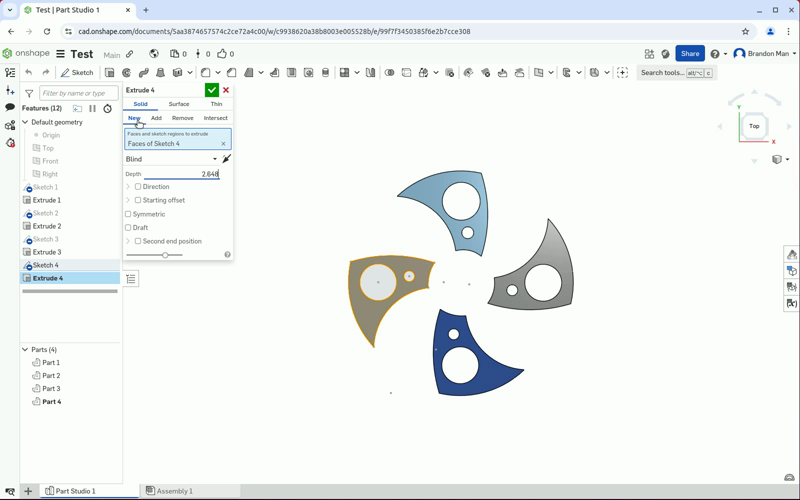
key(enter)
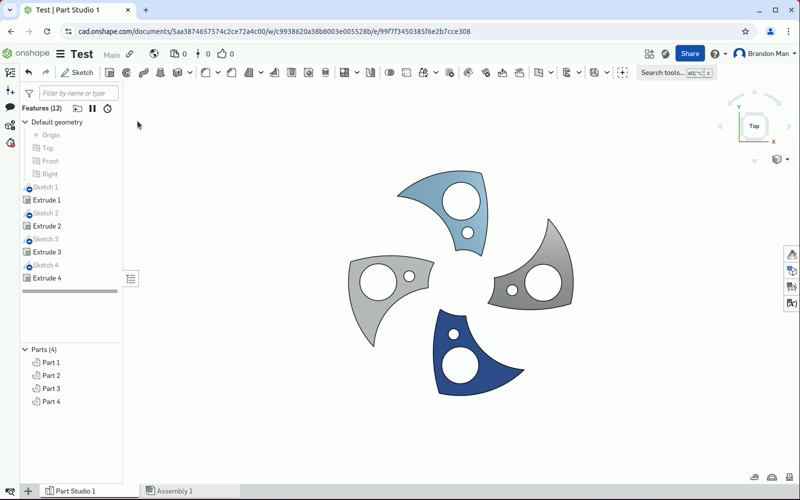
key(shift+h)
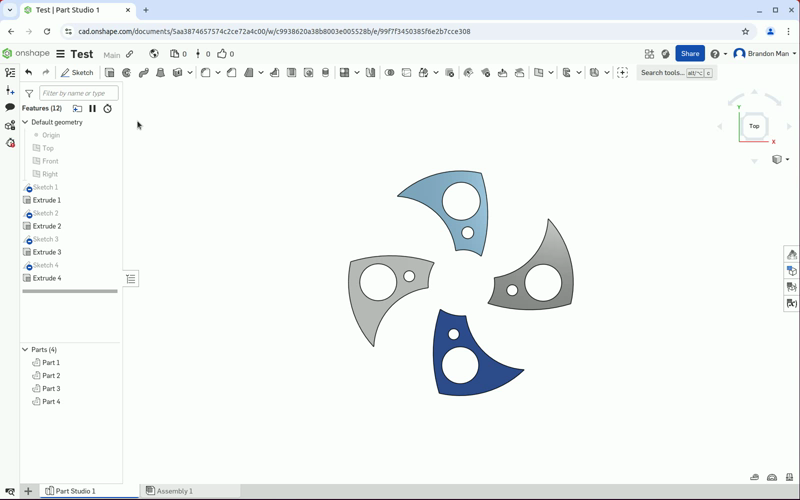
key(shift+h)
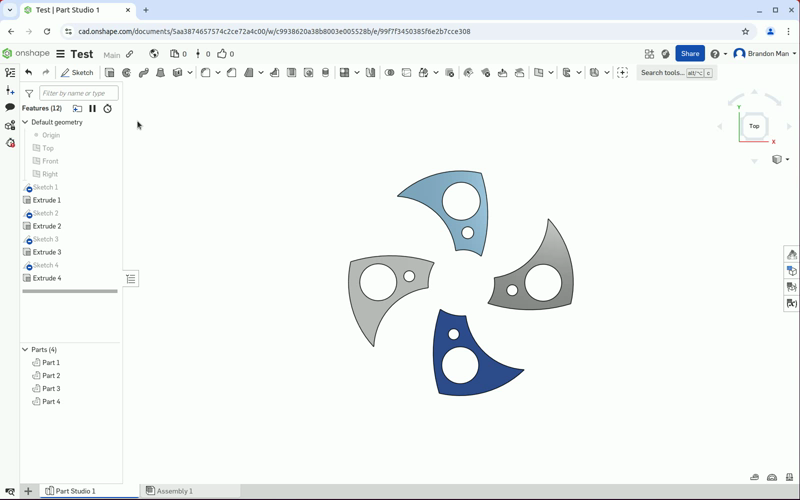
mouse_move(73, 189)
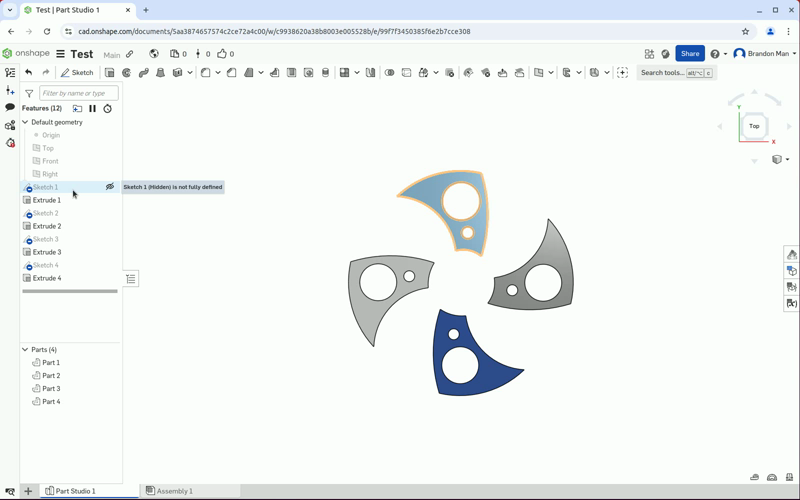
click(73, 189)
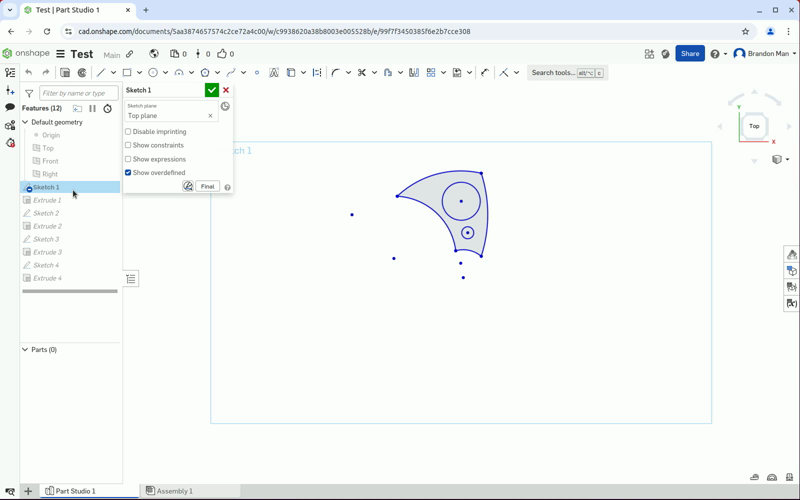
mouse_move(229, 92)
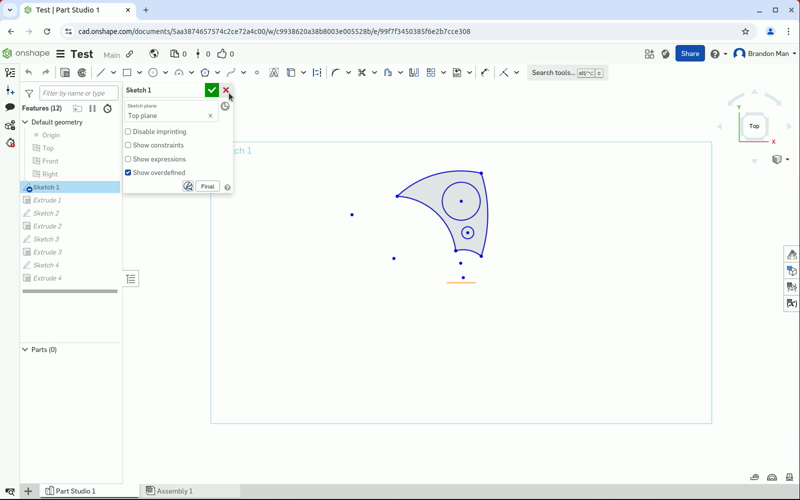
click(229, 92)
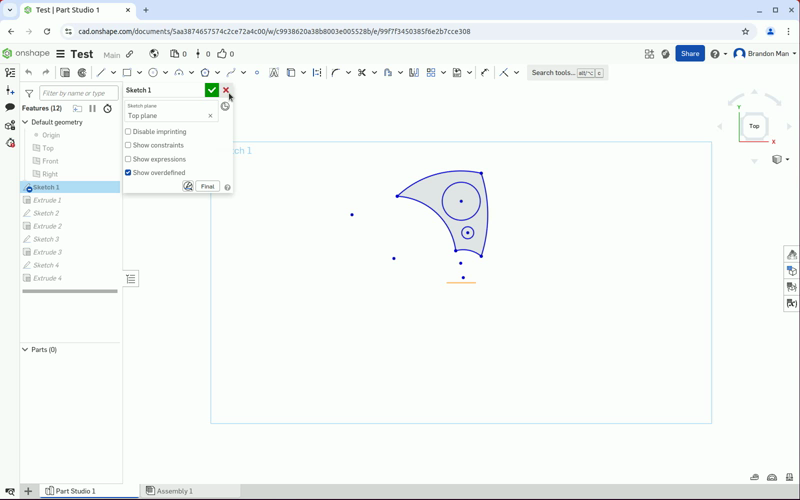
key(shift+s)
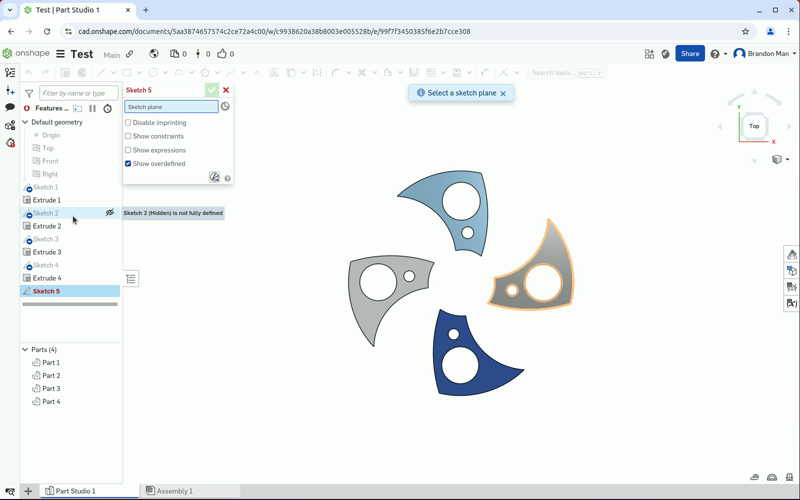
scroll(3)
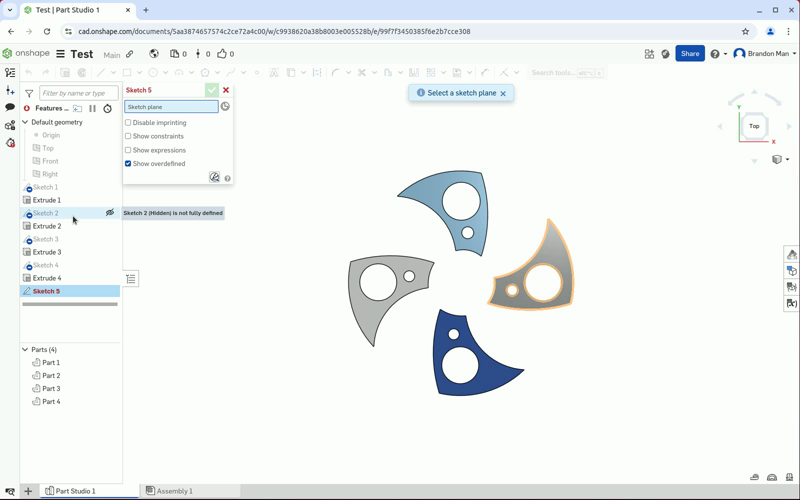
mouse_move(73, 150)
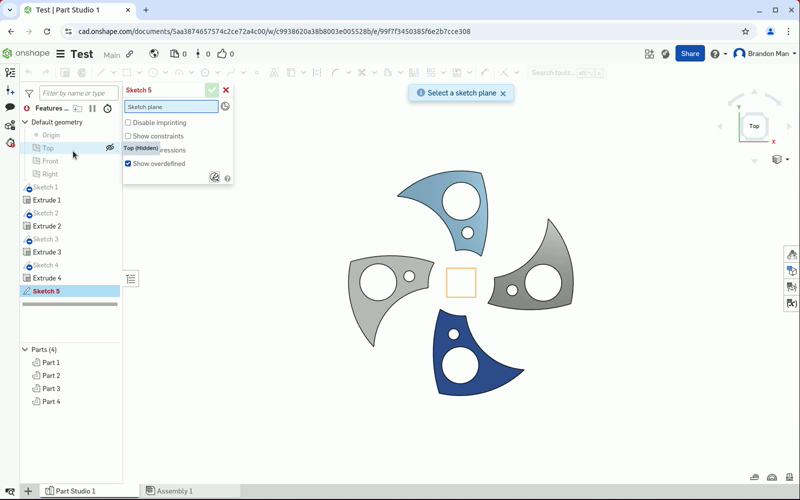
click(73, 150)
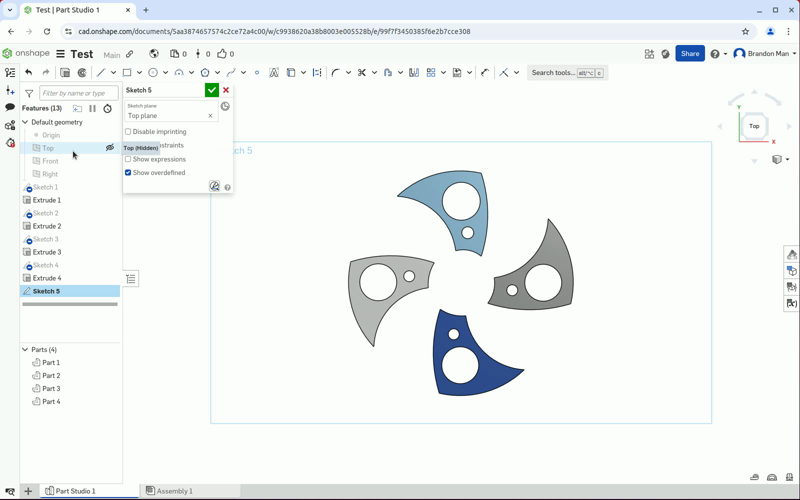
mouse_move(73, 352)
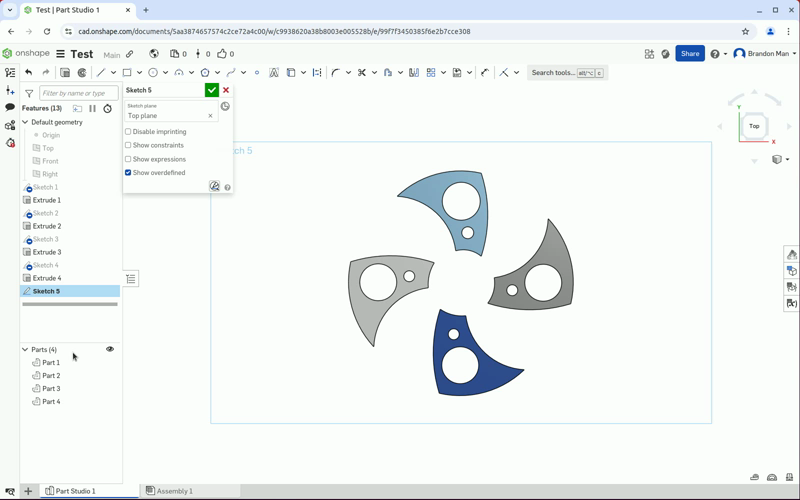
key(y)
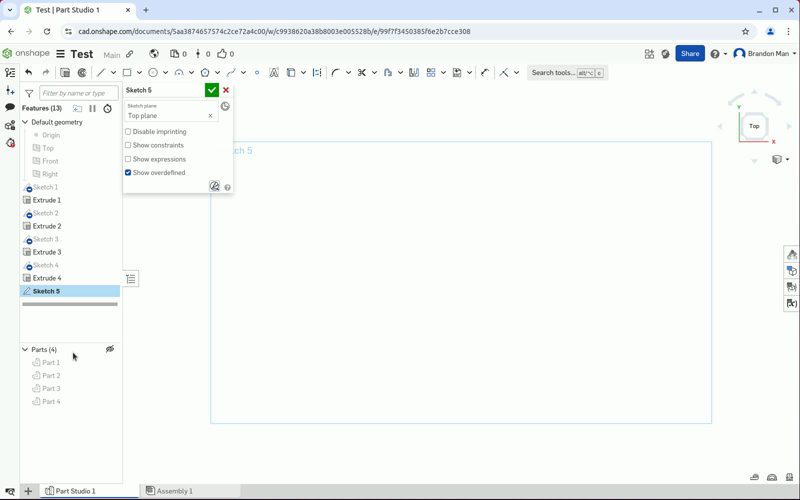
key(c)
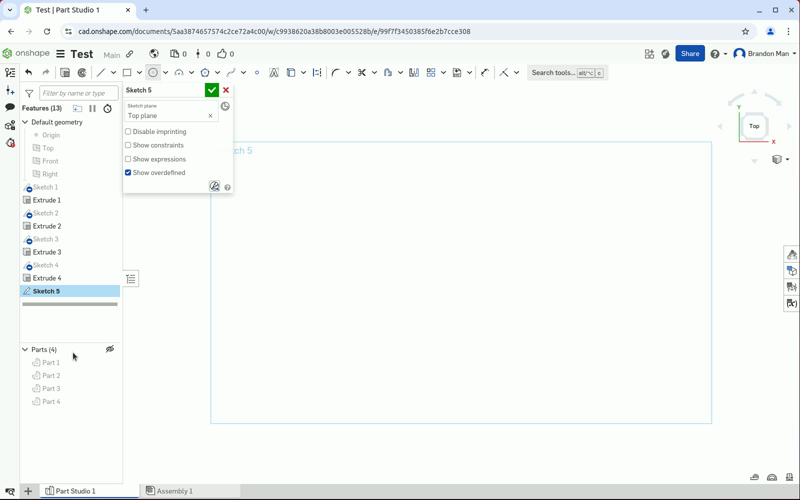
key_down(shift)
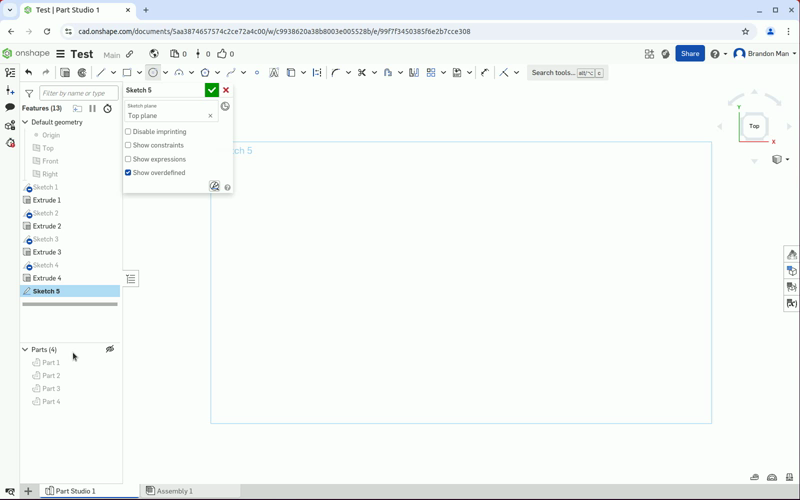
mouse_move(460, 282)
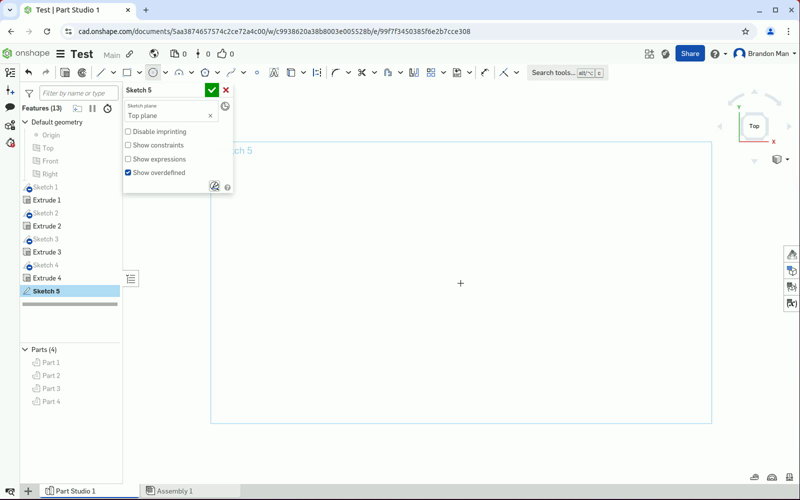
click(460, 282)
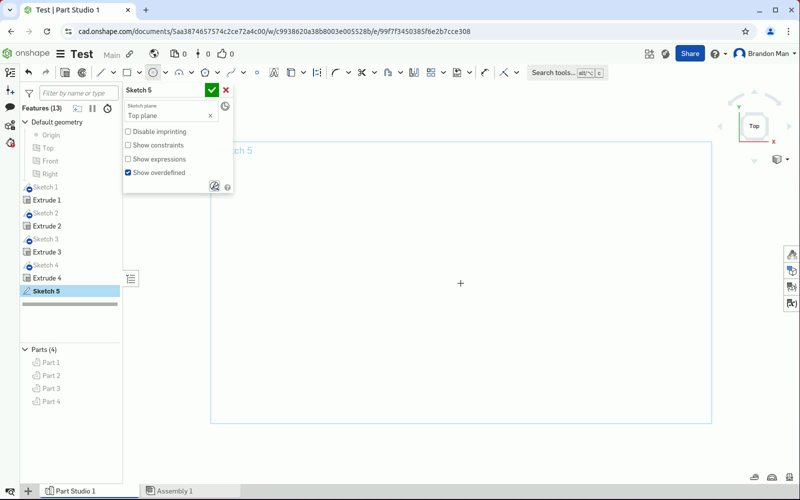
key_up(shift)
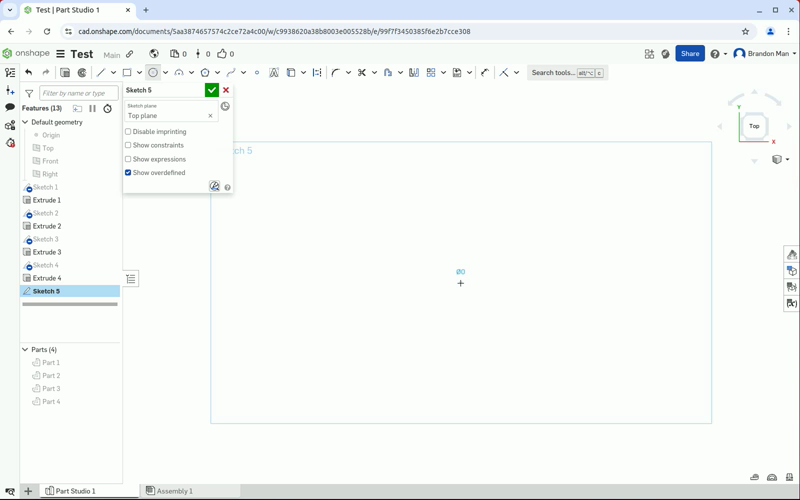
mouse_move(494, 282)
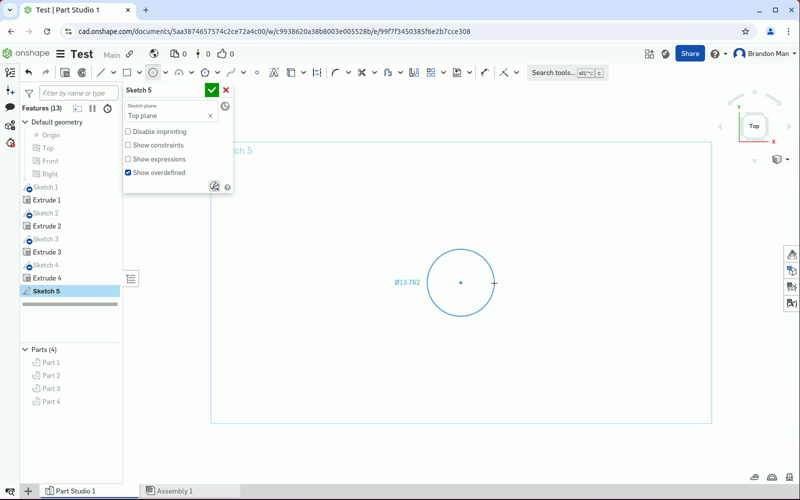
click(494, 282)
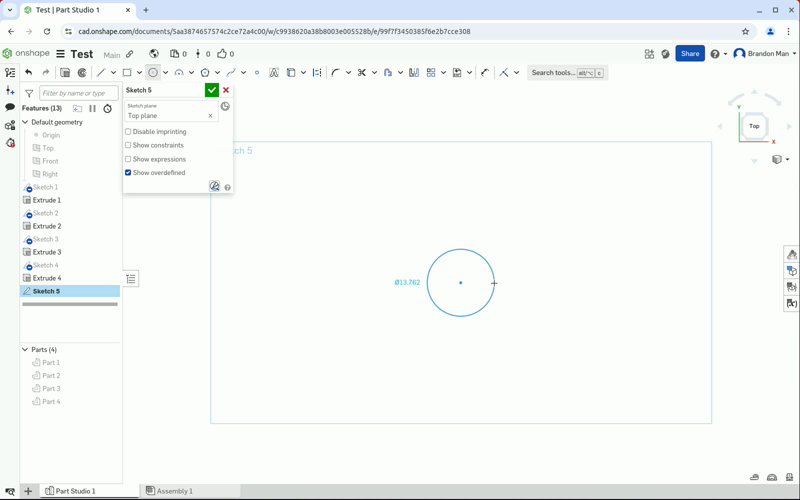
key(esc)
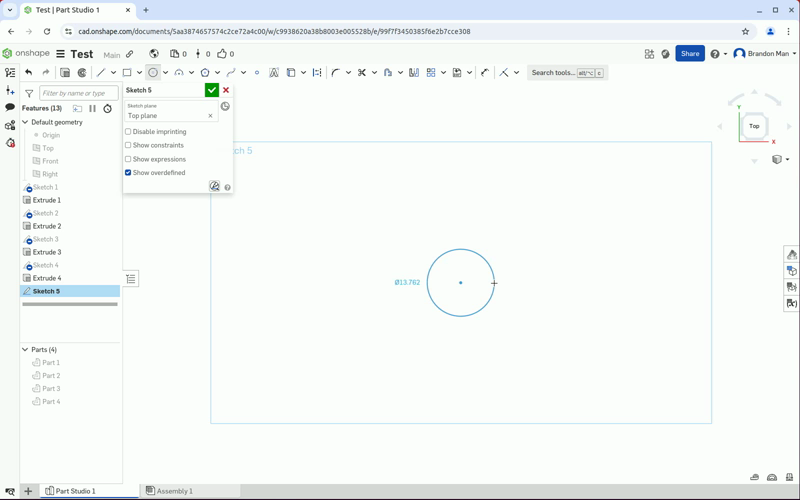
key(c)
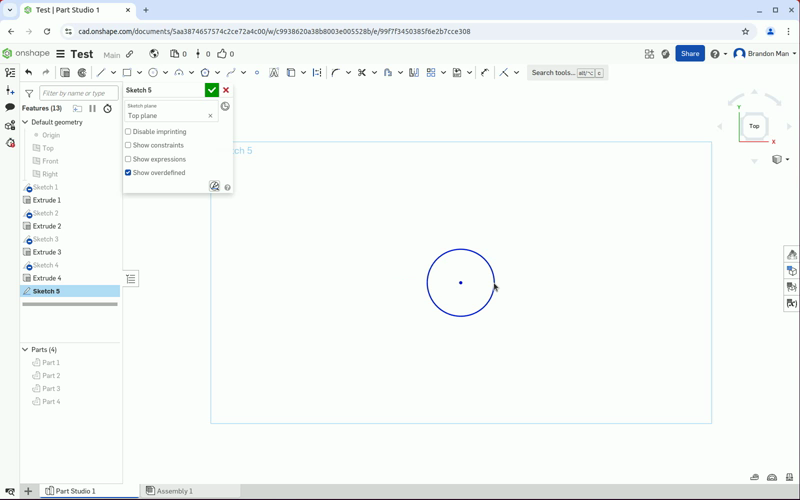
key_down(shift)
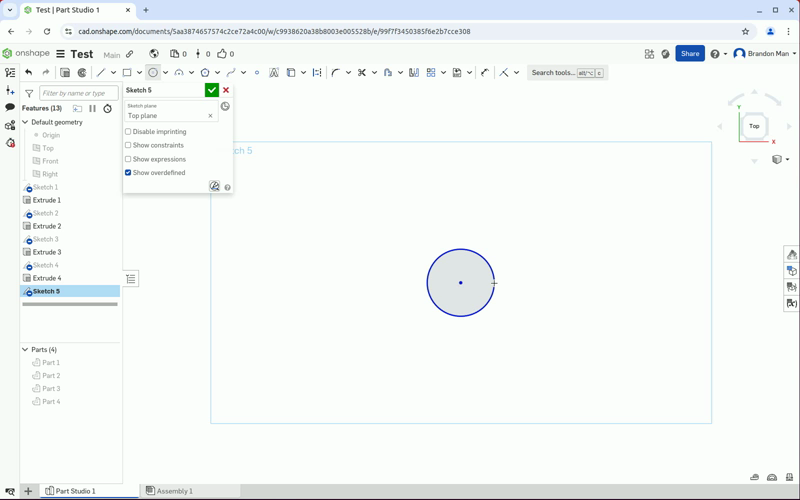
mouse_move(460, 282)
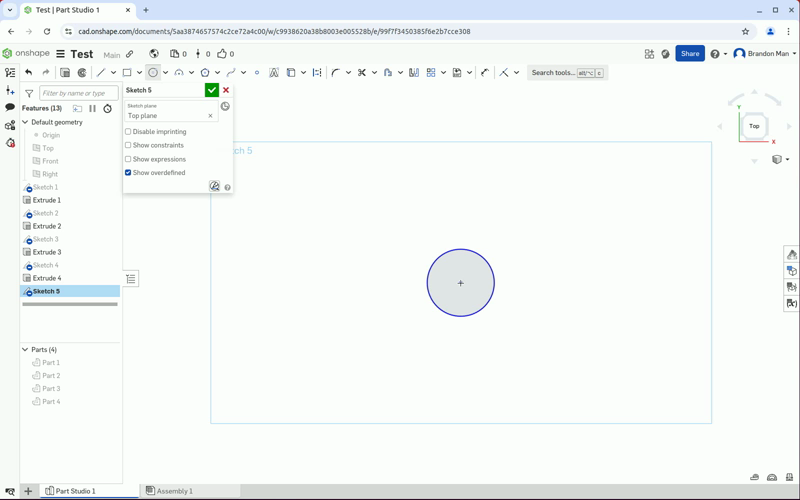
click(460, 282)
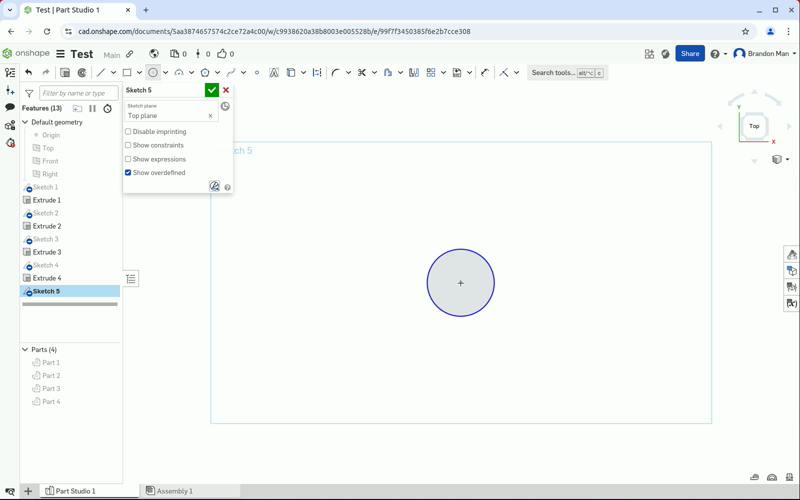
key_up(shift)
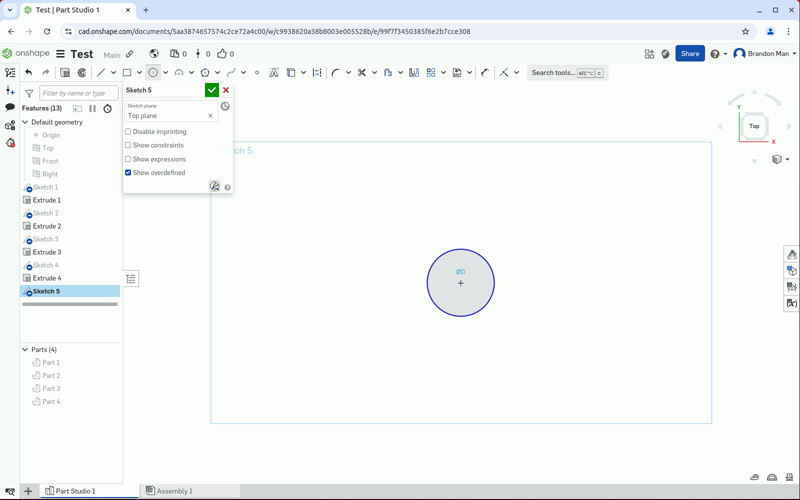
mouse_move(479, 282)
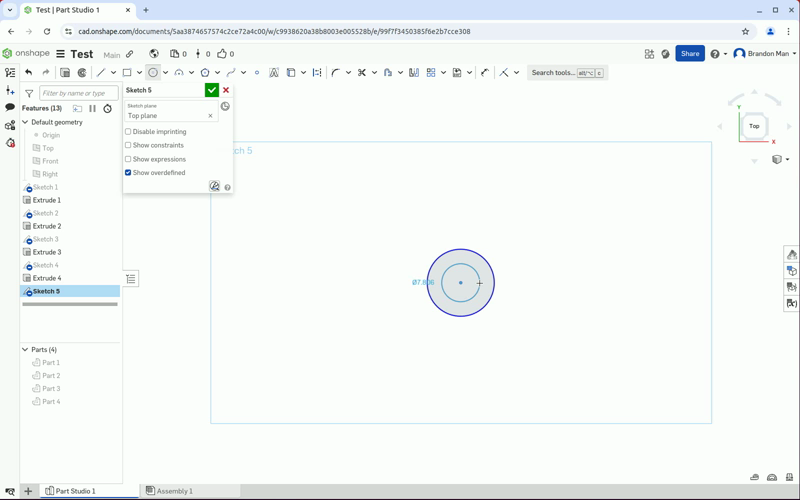
click(479, 282)
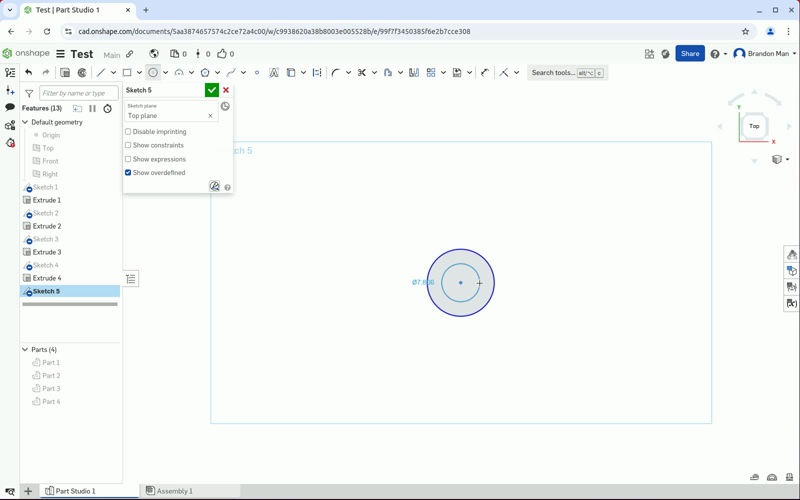
key(esc)
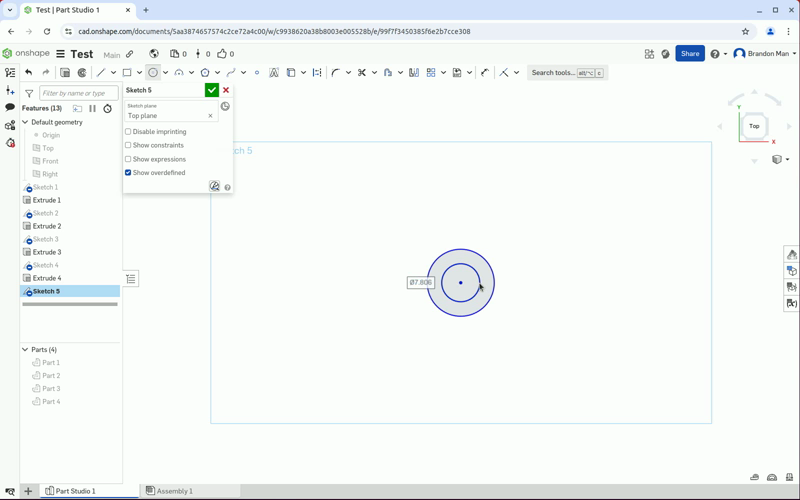
mouse_move(473, 266)
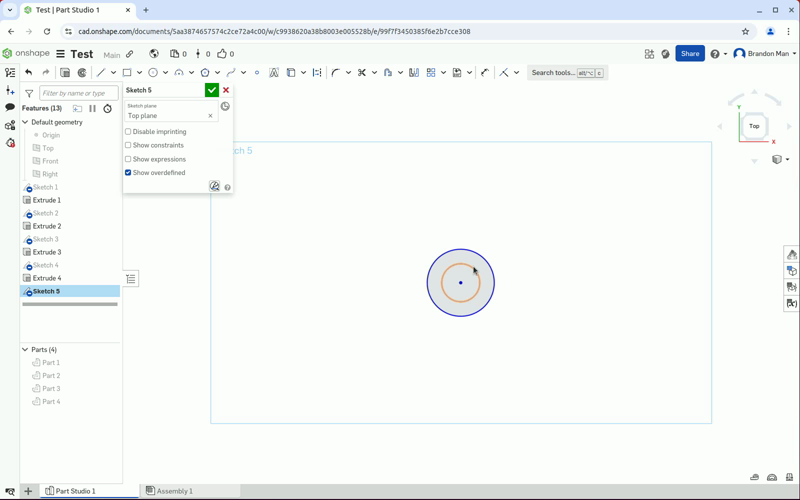
click(473, 266)
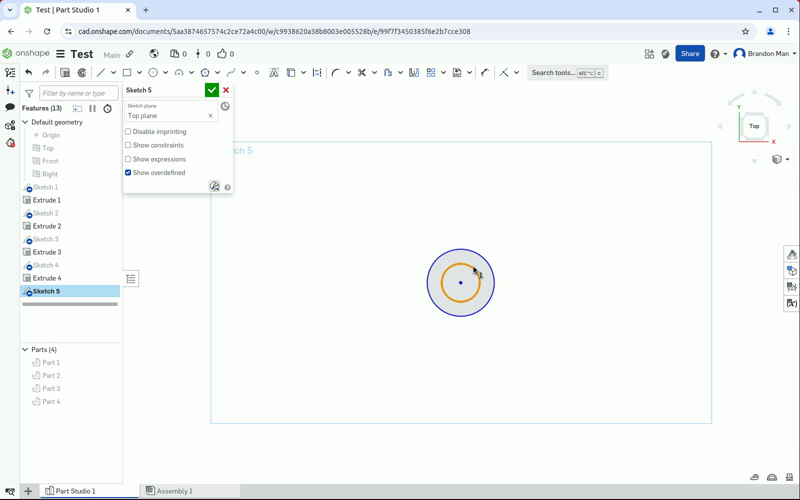
mouse_move(73, 352)
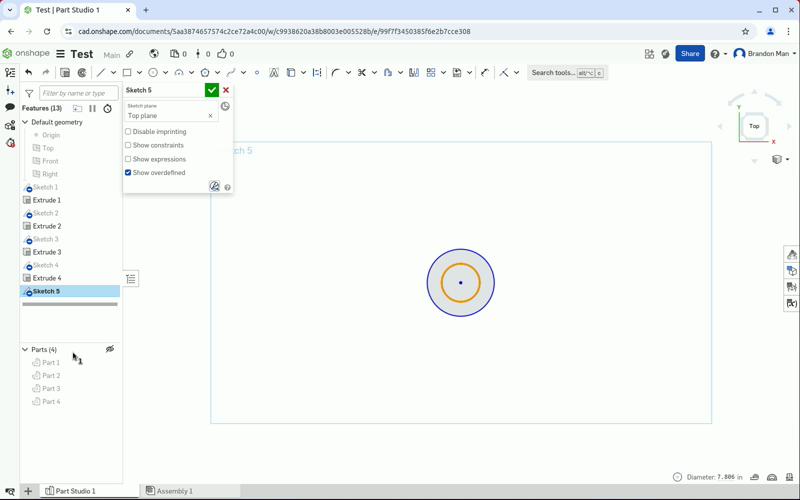
key(shift+y)
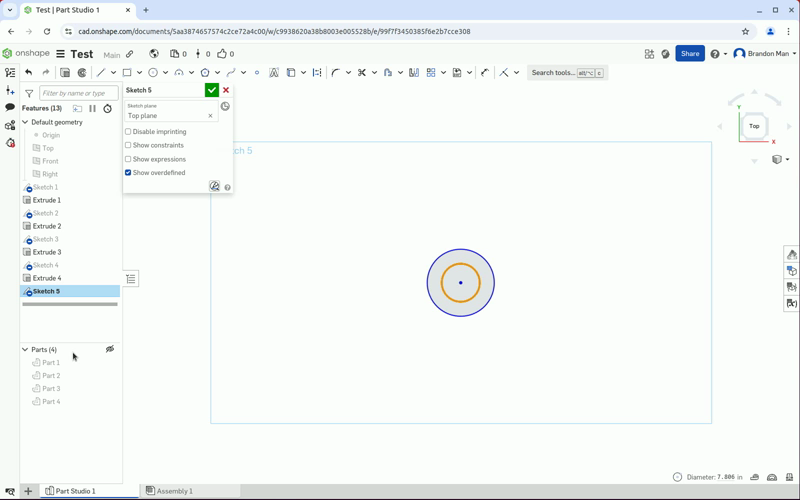
key(shift+e)
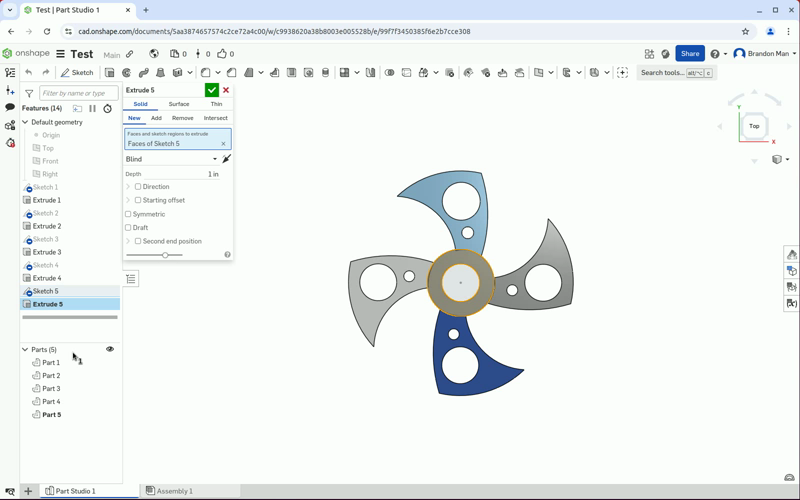
mouse_move(143, 106)
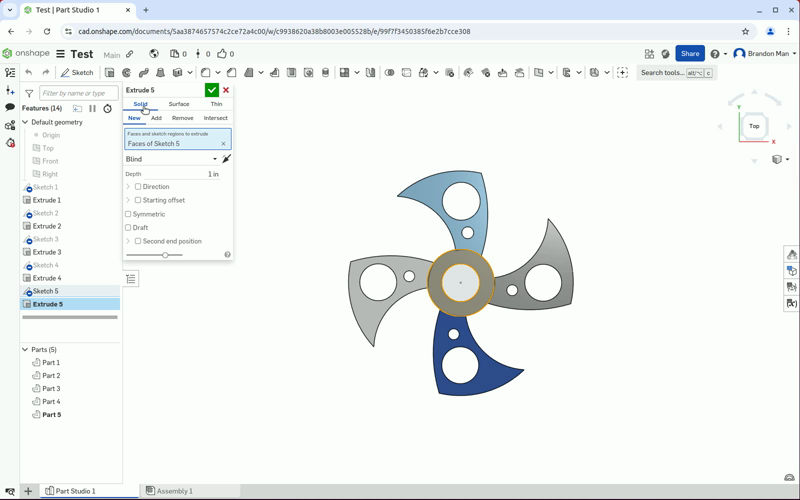
click(143, 106)
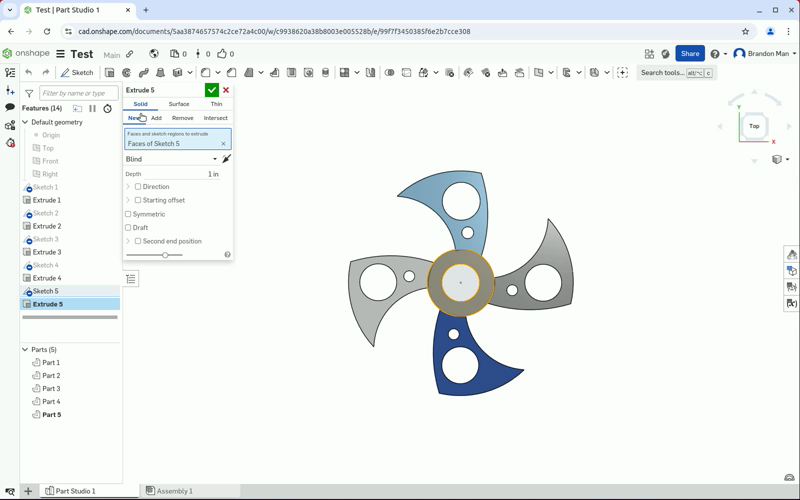
mouse_move(137, 120)
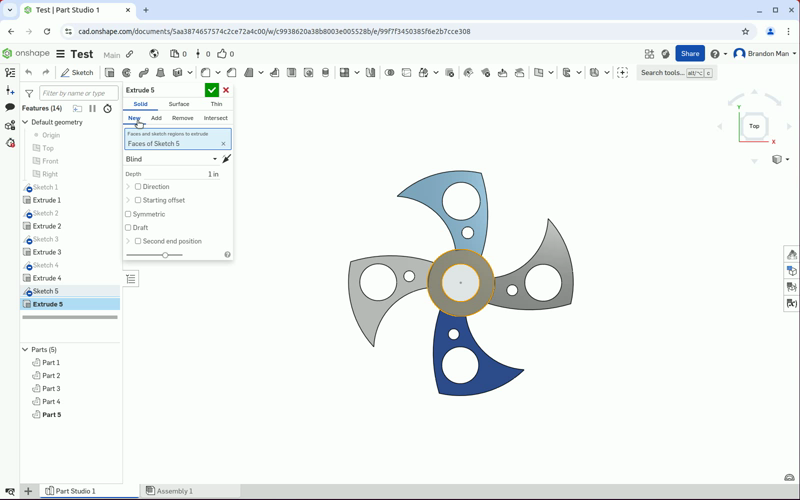
click(137, 120)
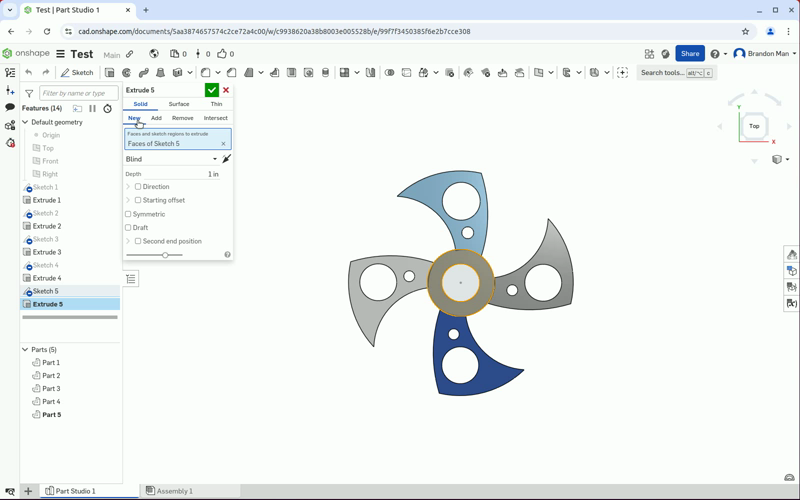
key(tab, 4)
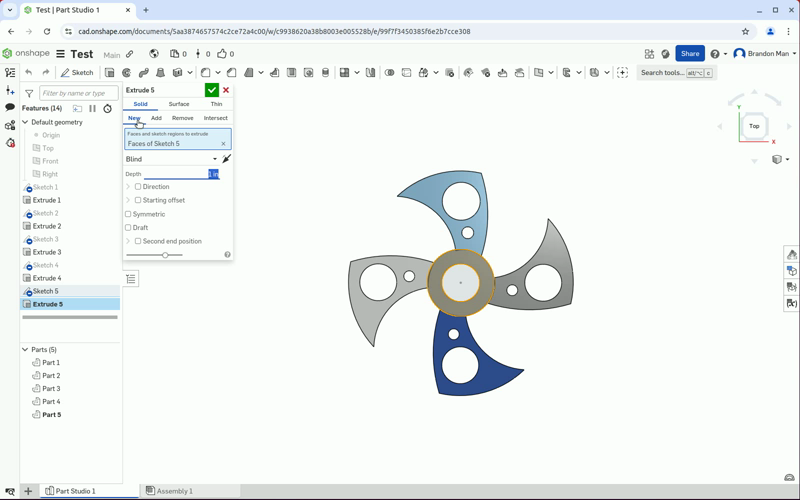
text(2.648)
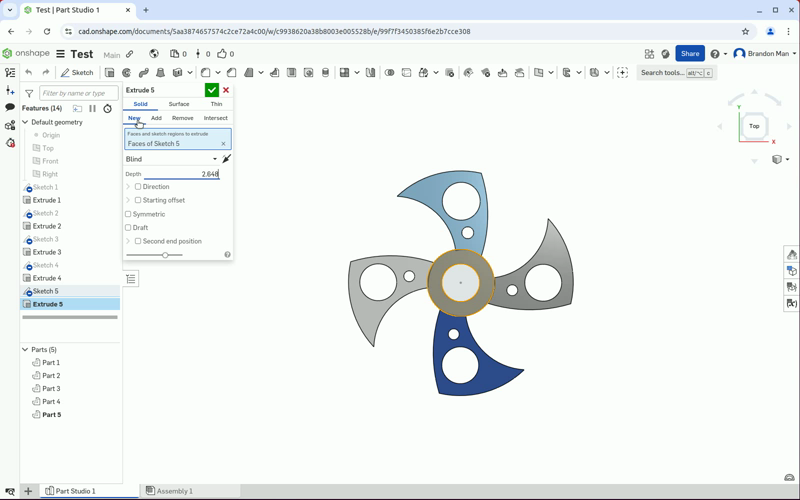
key(enter)
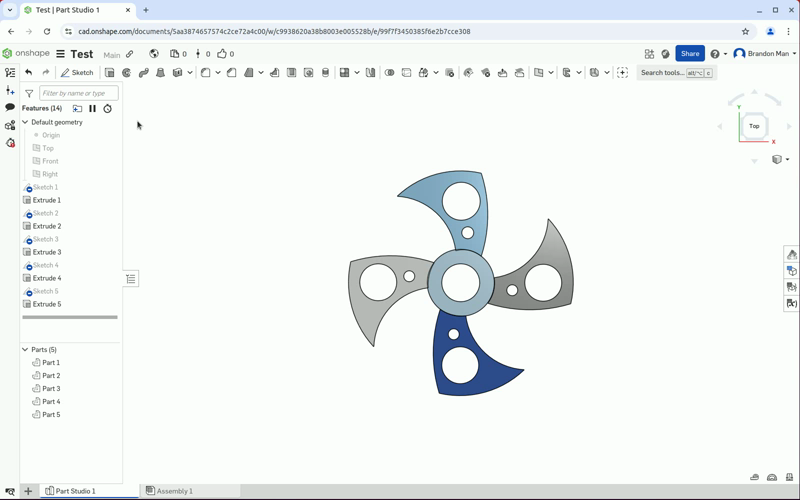
key(shift+h)
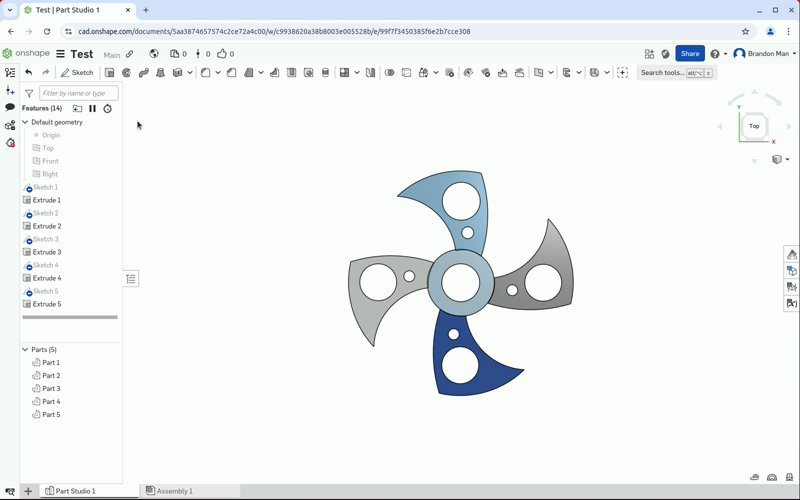
key(shift+h)
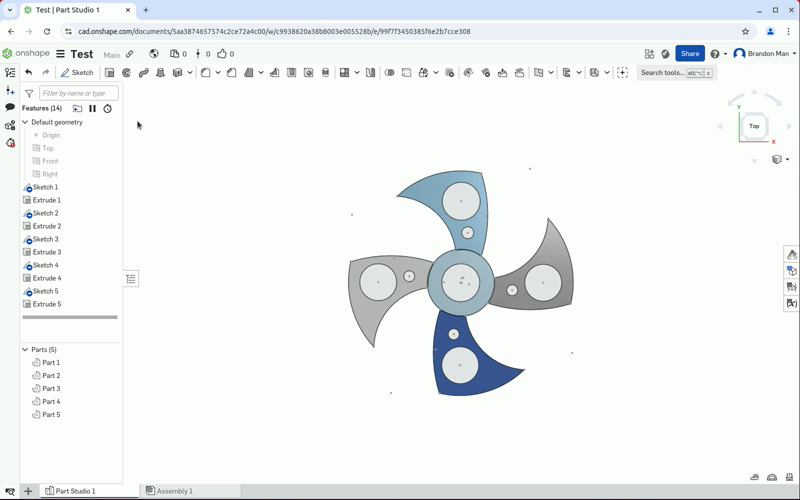
key(shift+7)
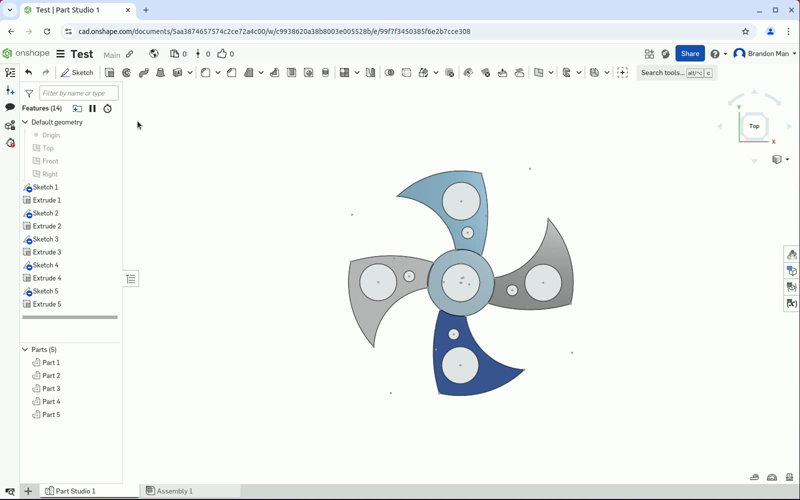
key(up, 3)
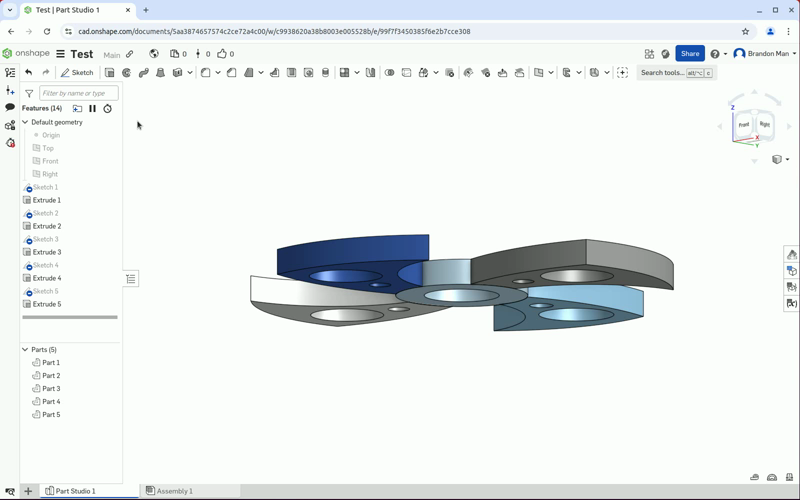
key(left, 3)
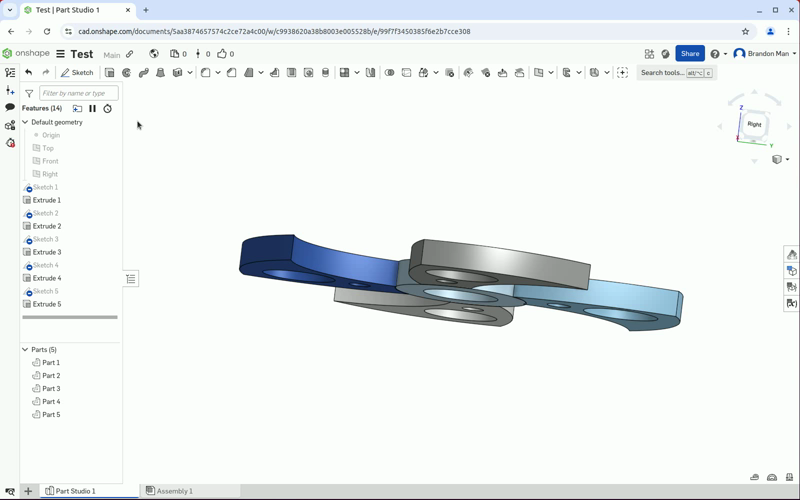
key(right, 3)
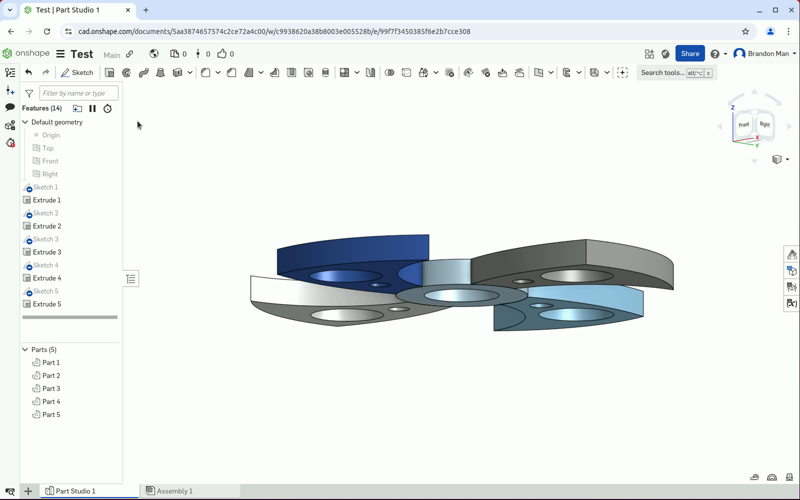
key(down, 3)
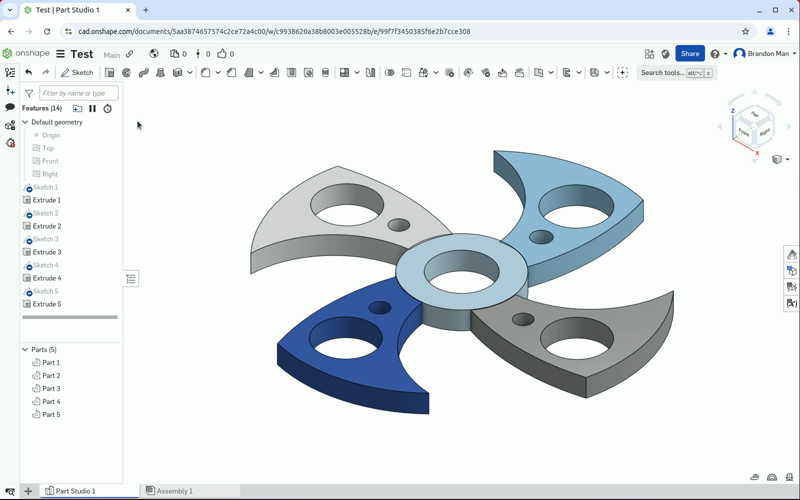
mouse_move(73, 189)
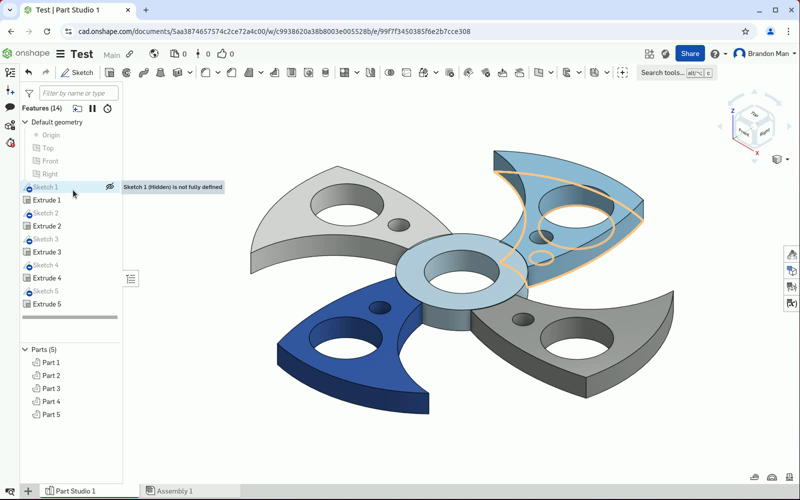
click(73, 189)